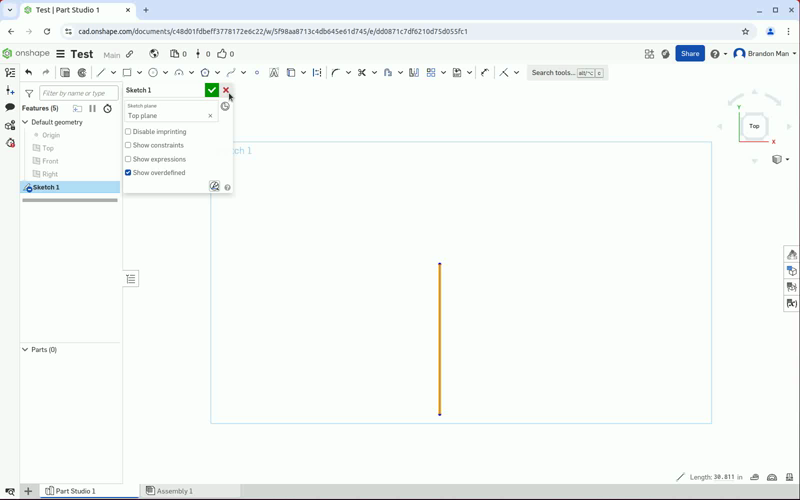
key(shift+h)
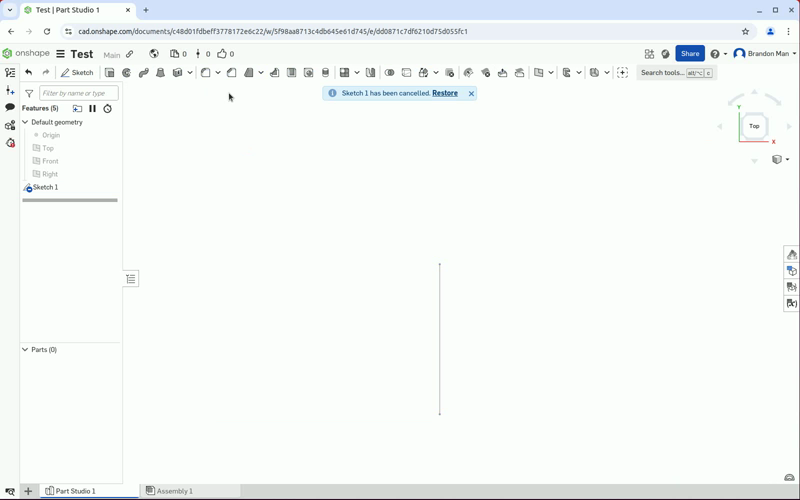
key(shift+s)
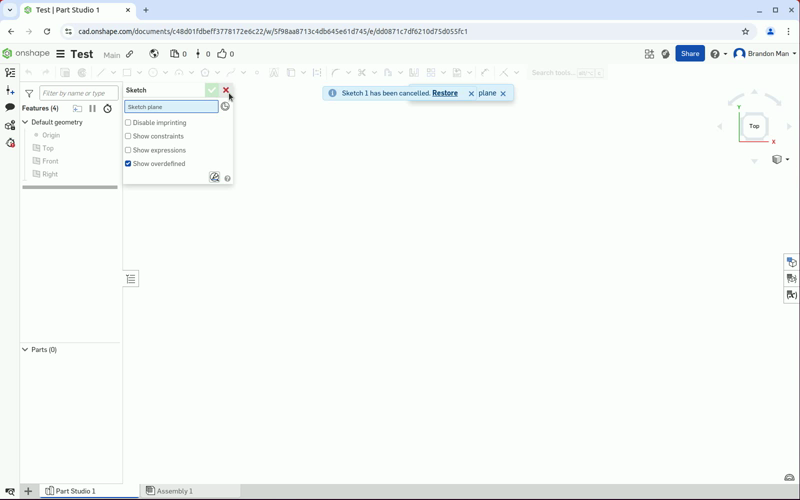
mouse_move(73, 150)
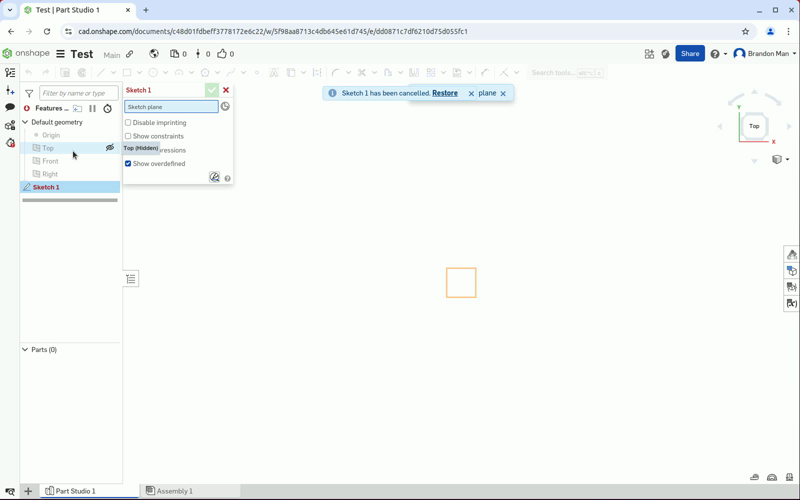
click(73, 150)
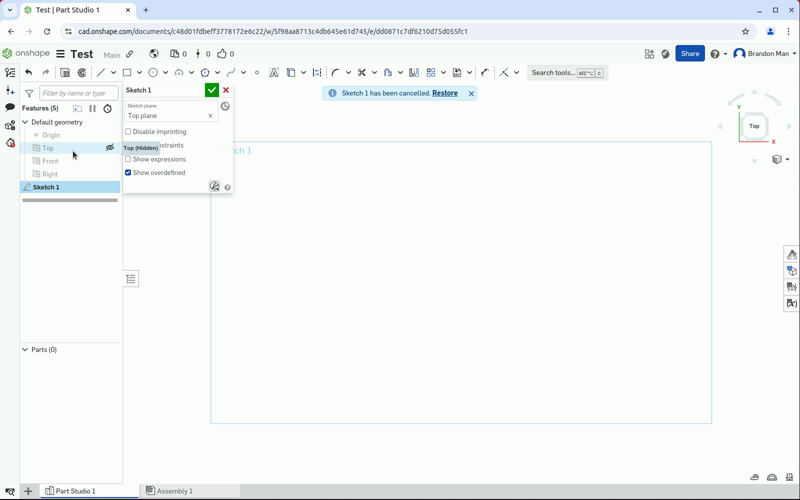
mouse_move(73, 352)
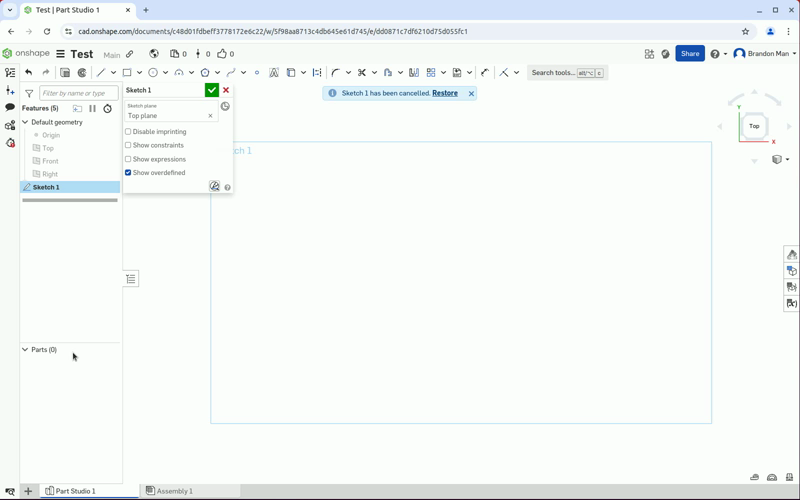
key(y)
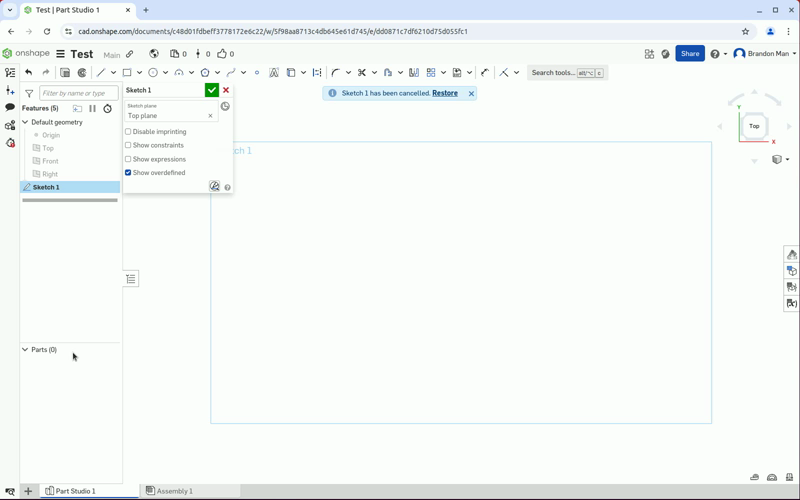
key(l)
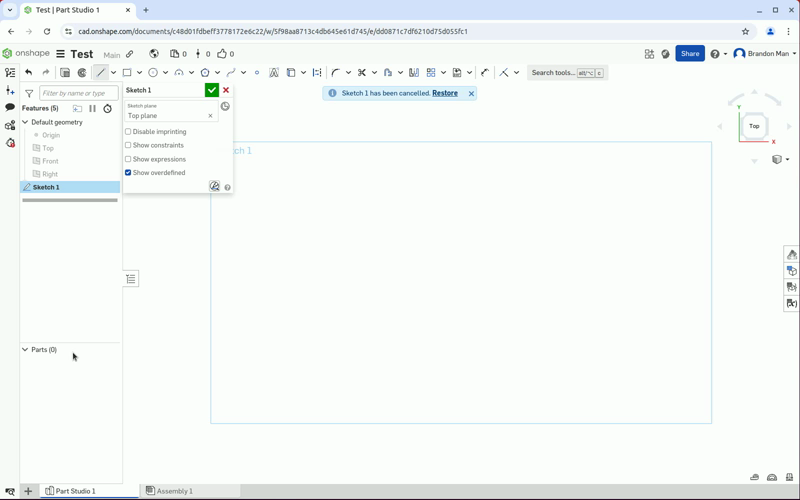
key_down(shift)
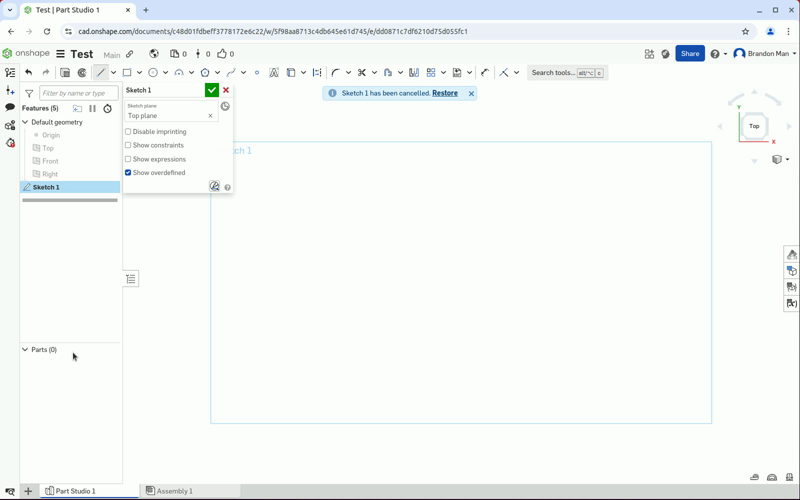
mouse_move(474, 282)
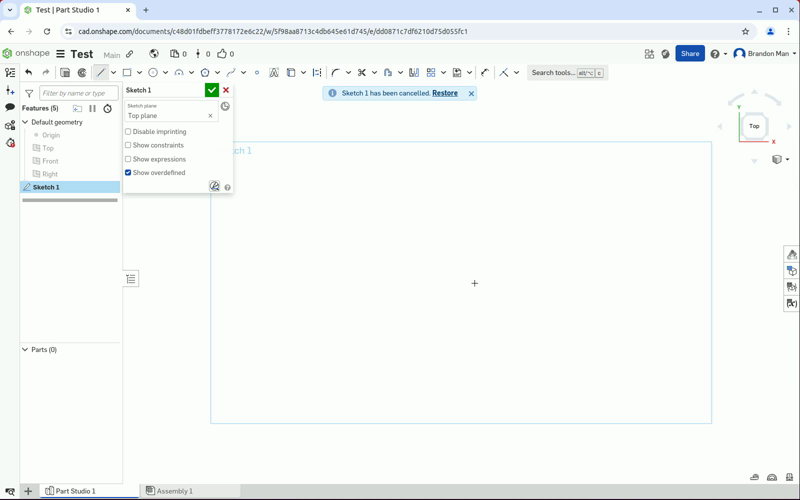
click(474, 282)
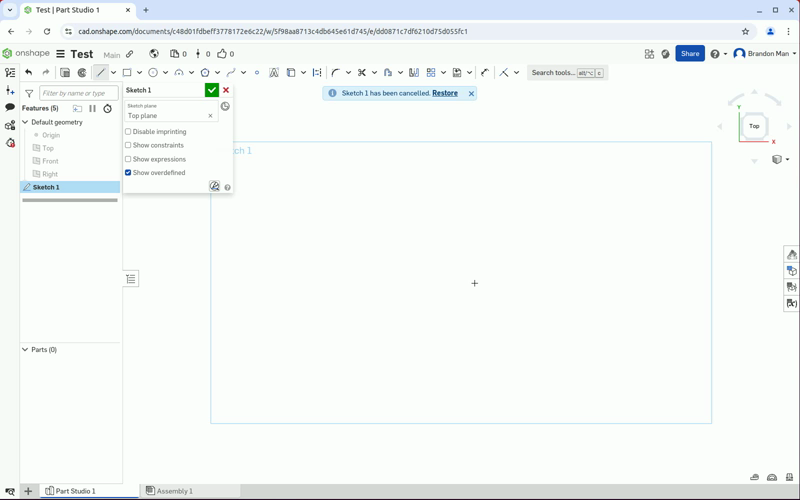
key_up(shift)
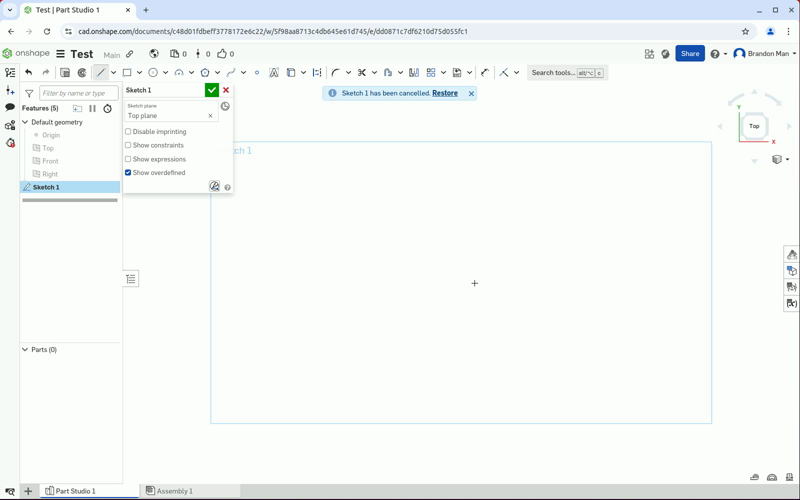
key_down(shift)
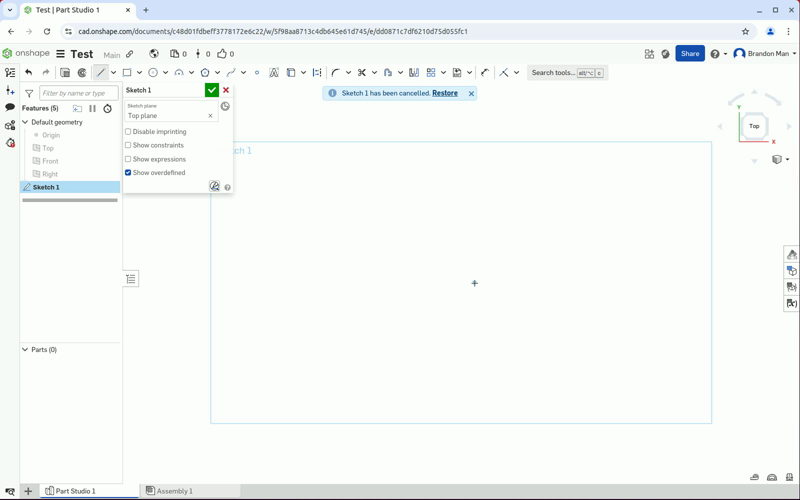
mouse_move(504, 282)
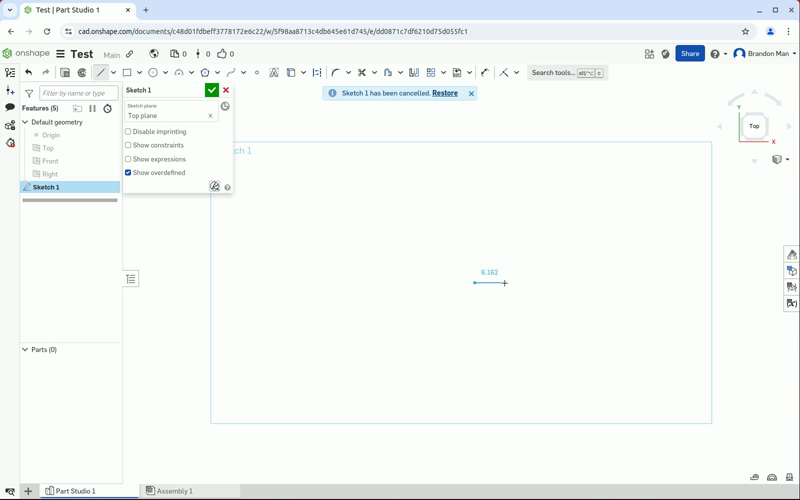
mouse_move(475, 282)
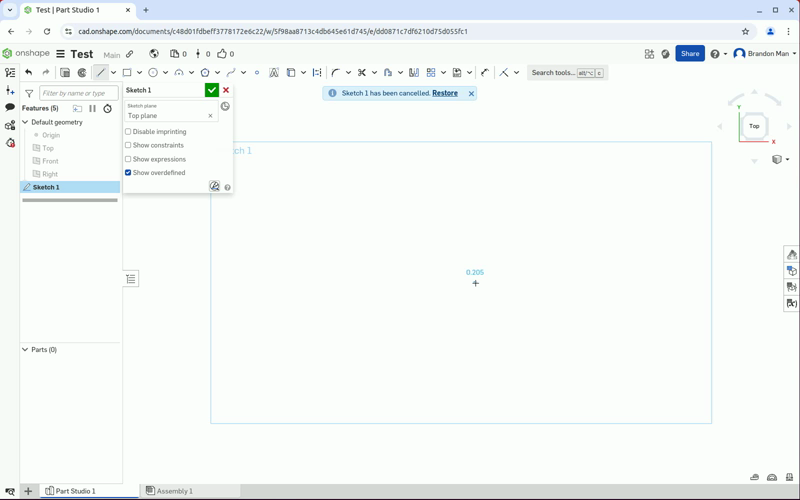
scroll(6)
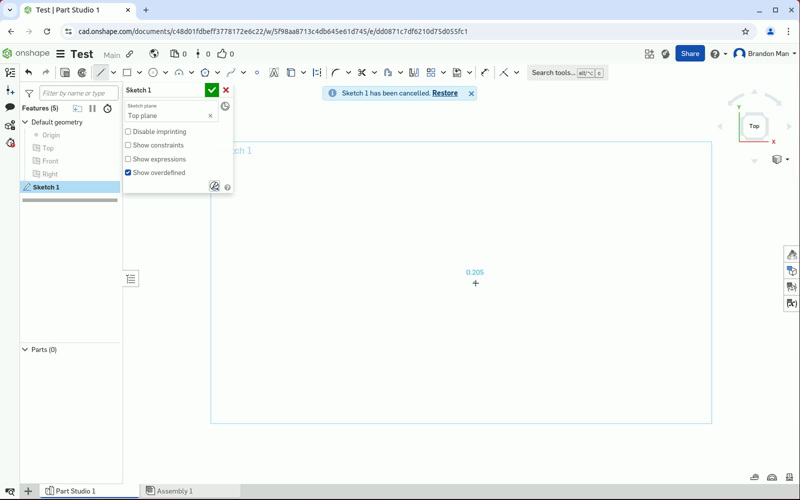
scroll(6)
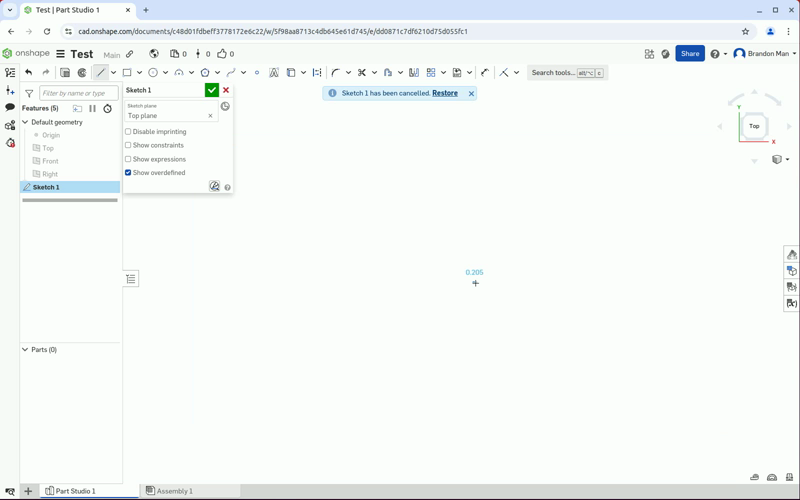
scroll(6)
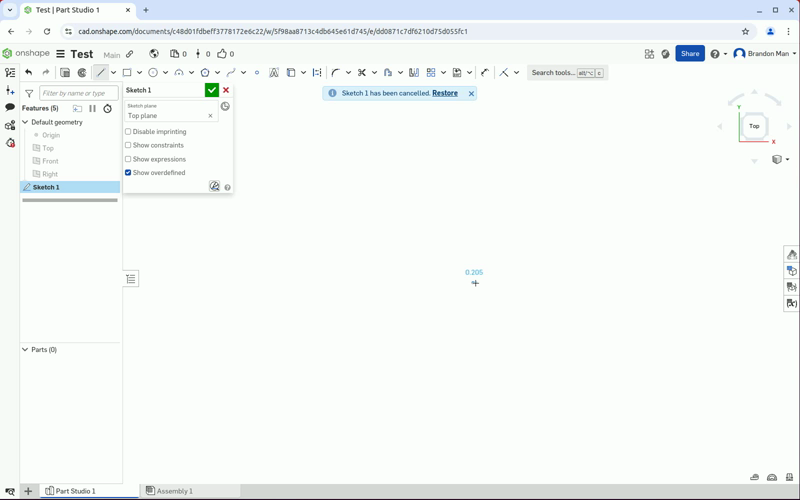
scroll(6)
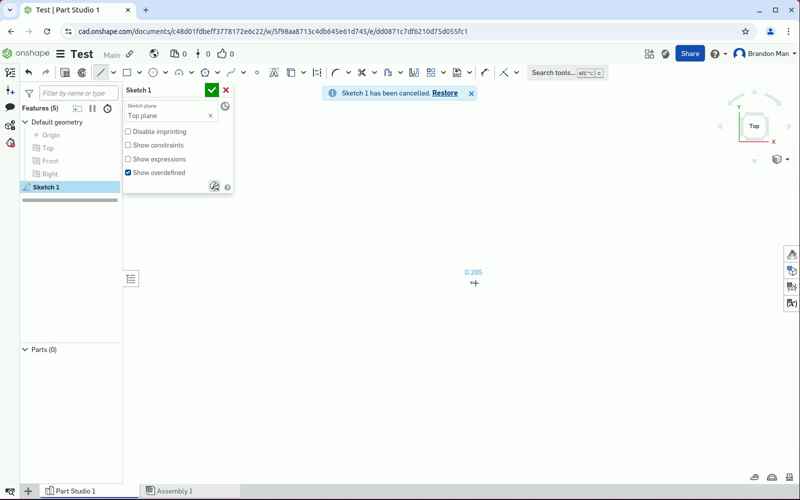
scroll(6)
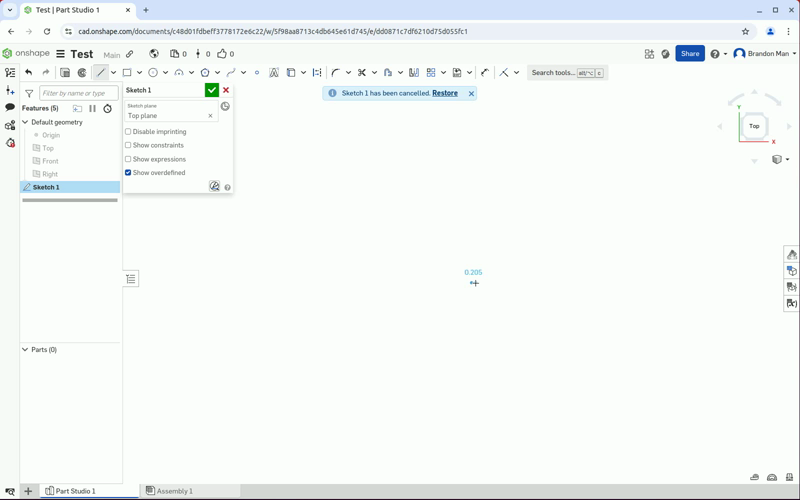
scroll(6)
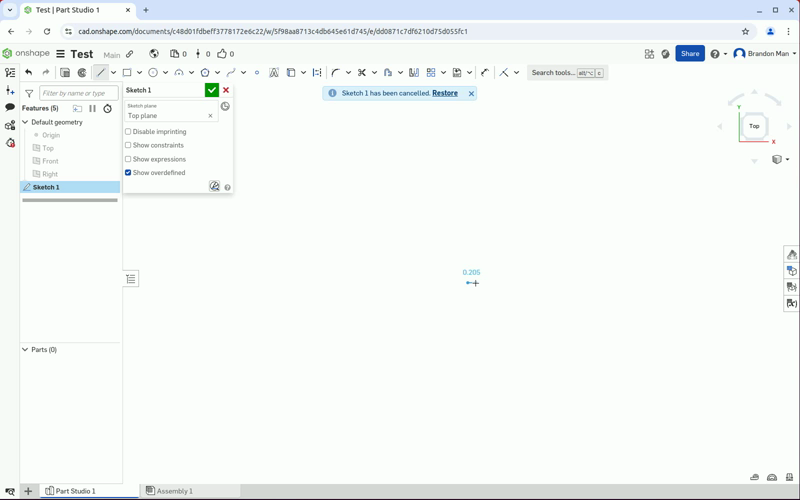
scroll(6)
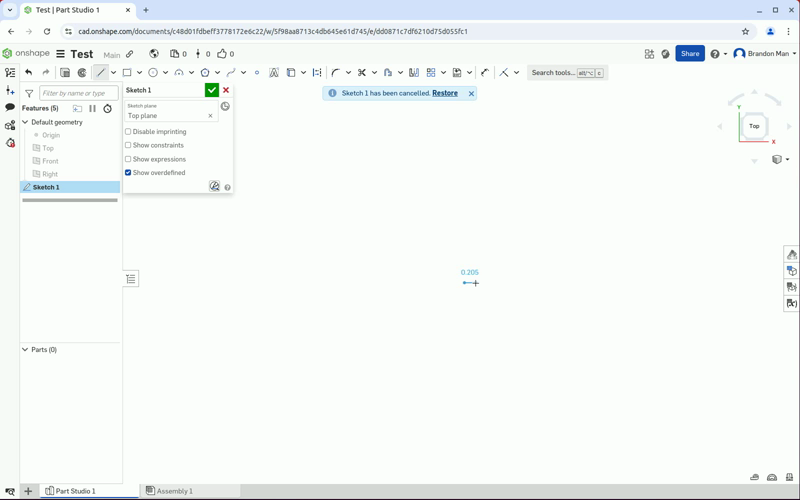
click(475, 282)
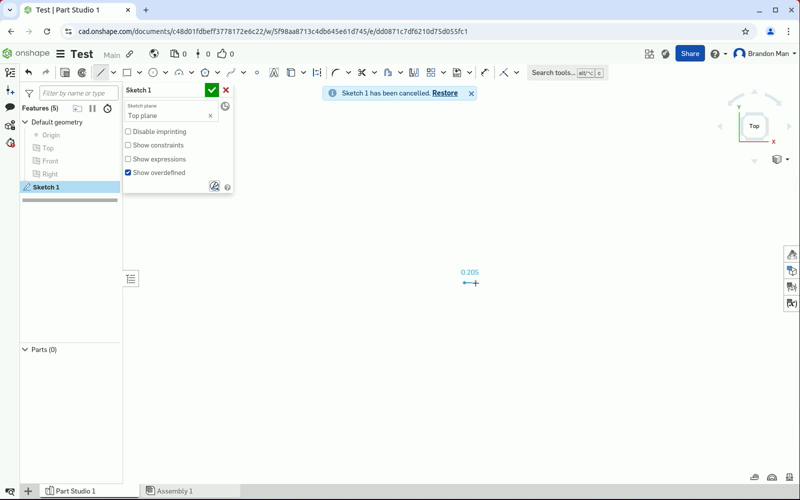
scroll(-6)
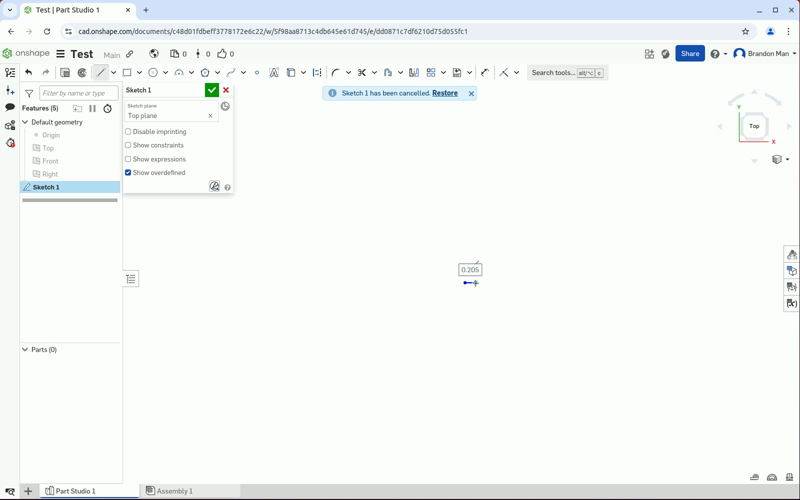
scroll(-6)
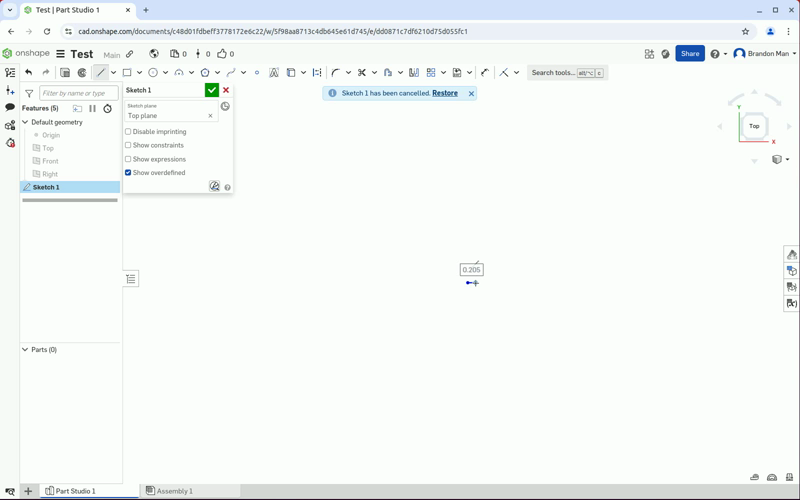
scroll(-6)
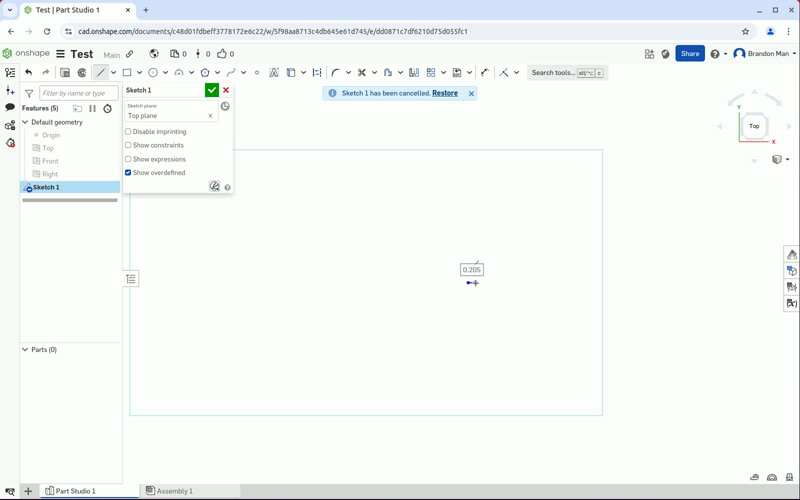
scroll(-6)
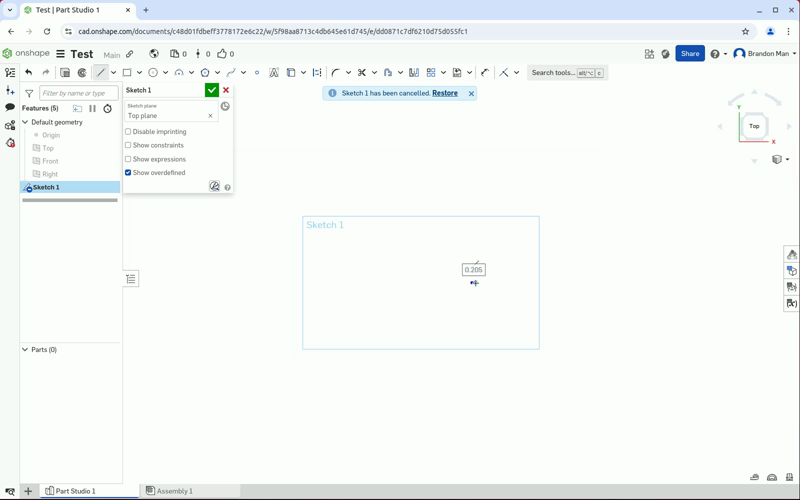
scroll(-6)
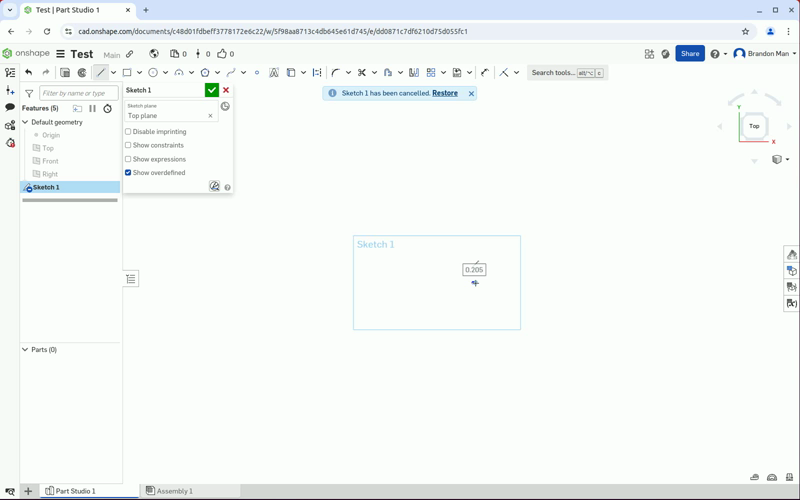
scroll(-6)
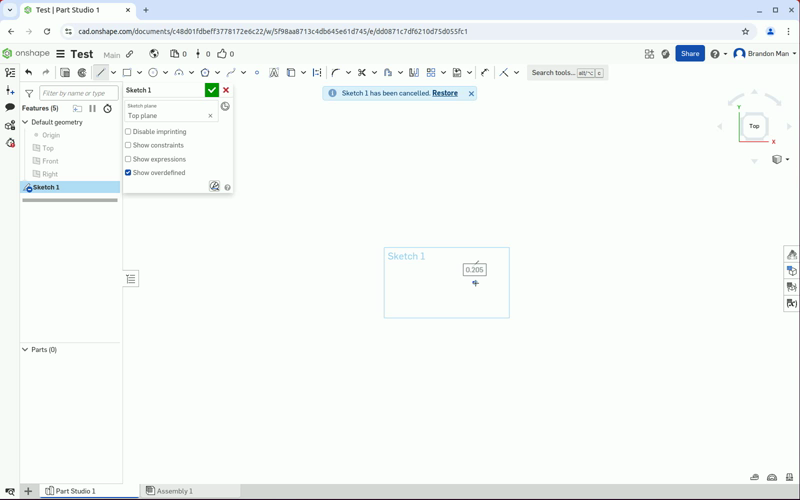
scroll(-6)
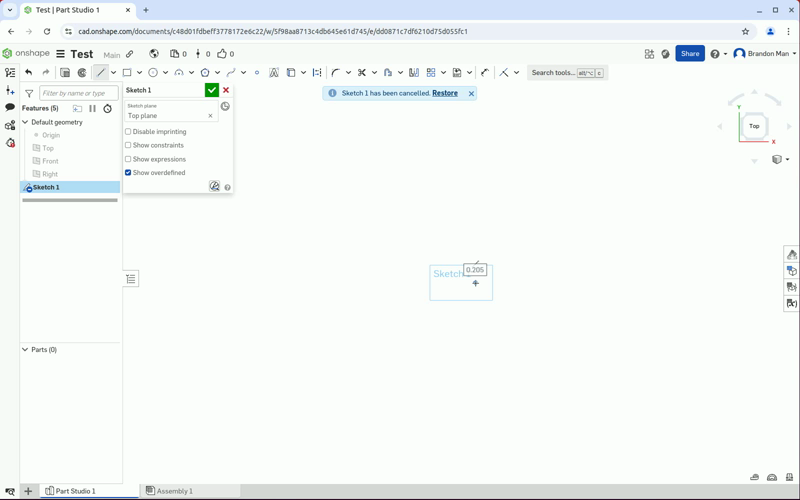
key_up(shift)
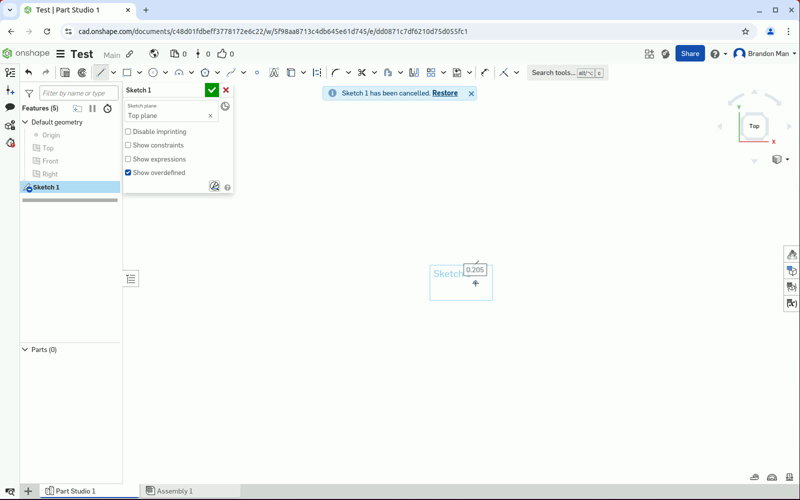
key_down(shift)
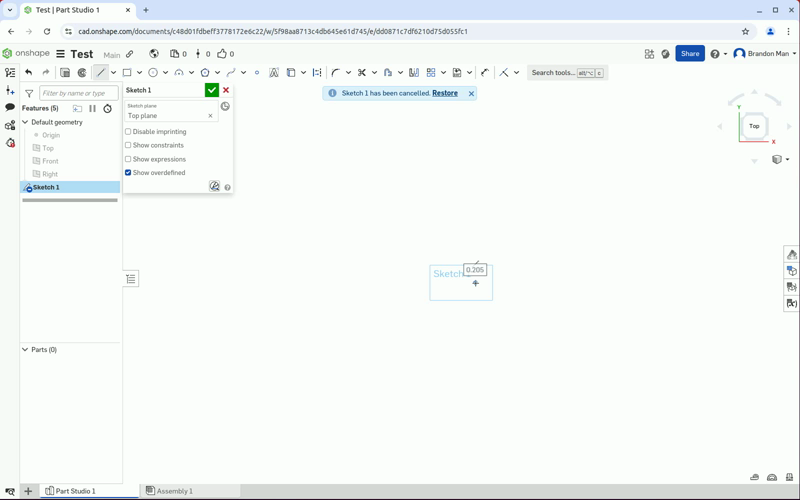
mouse_move(561, 282)
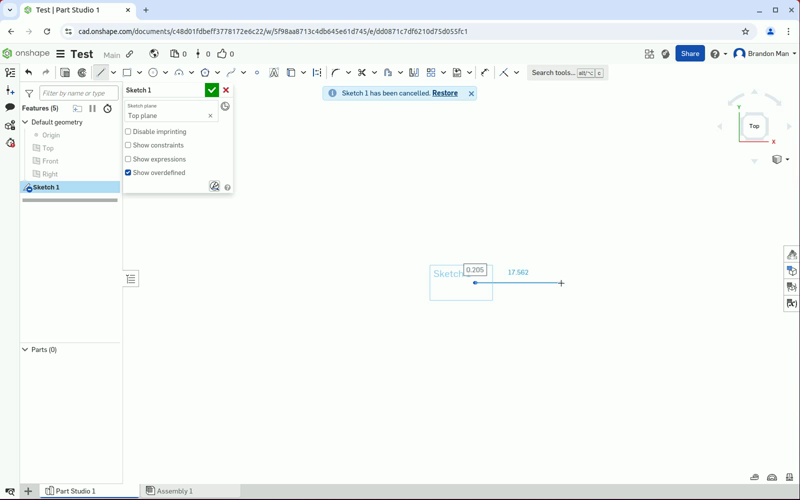
click(561, 282)
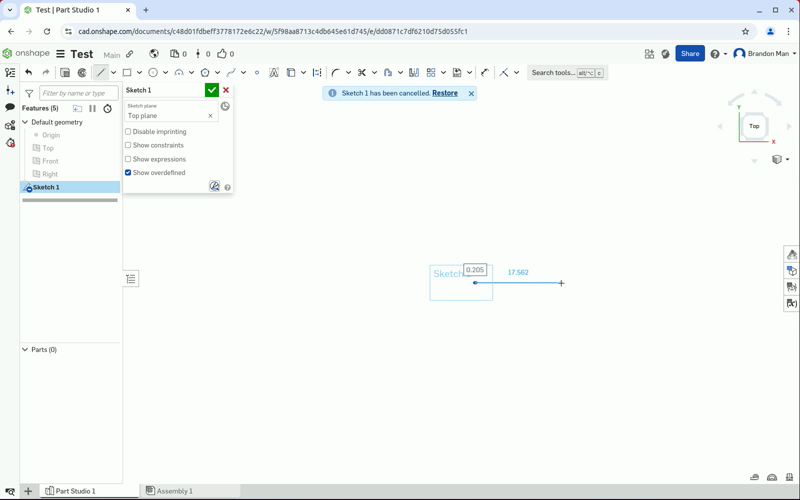
key_up(shift)
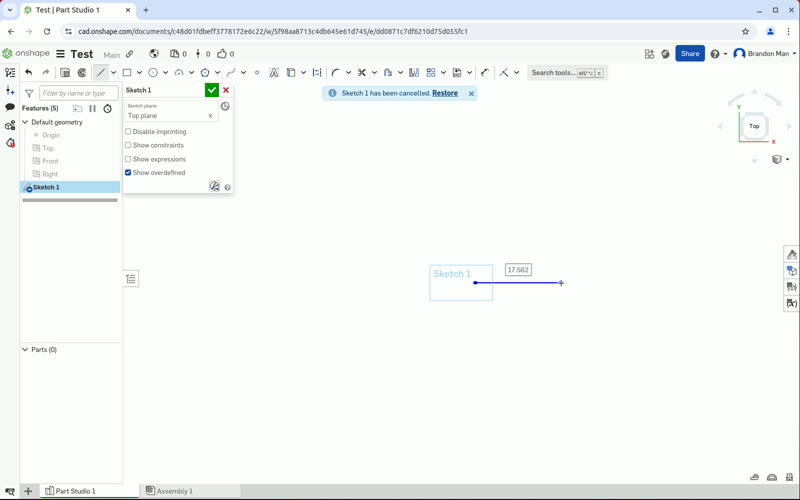
key(esc)
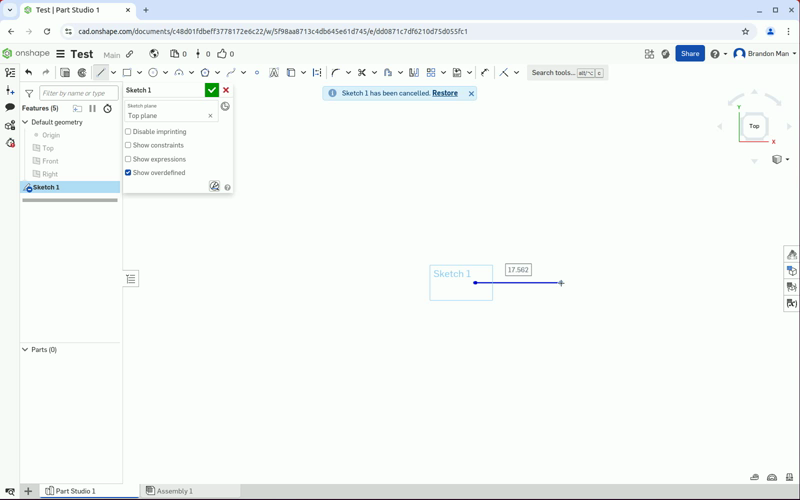
key(a)
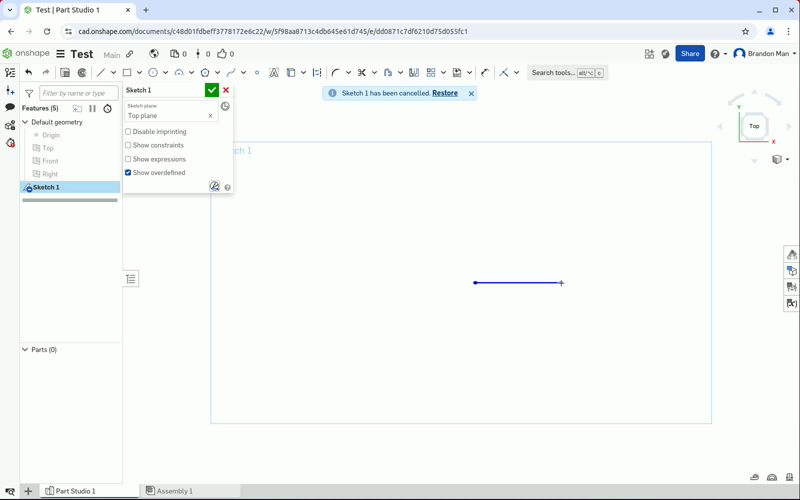
mouse_move(561, 282)
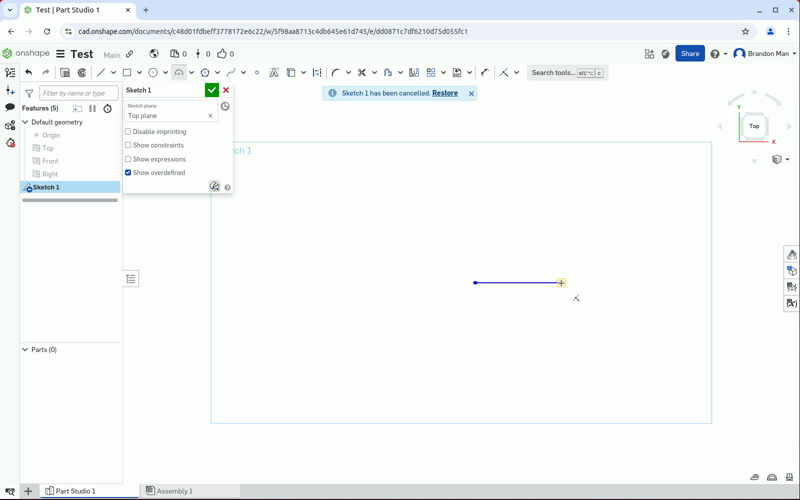
click(561, 282)
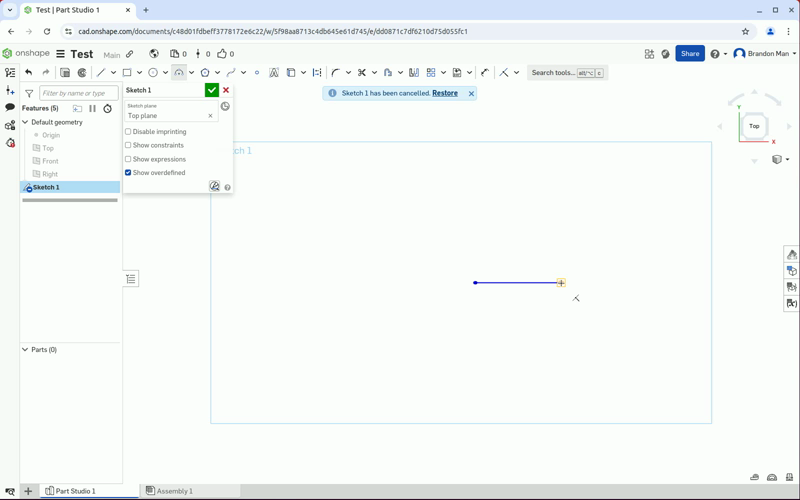
key_down(shift)
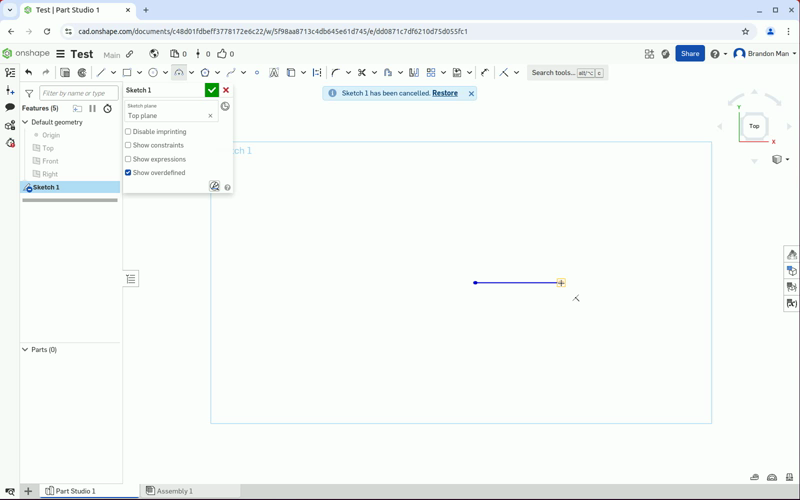
mouse_move(573, 280)
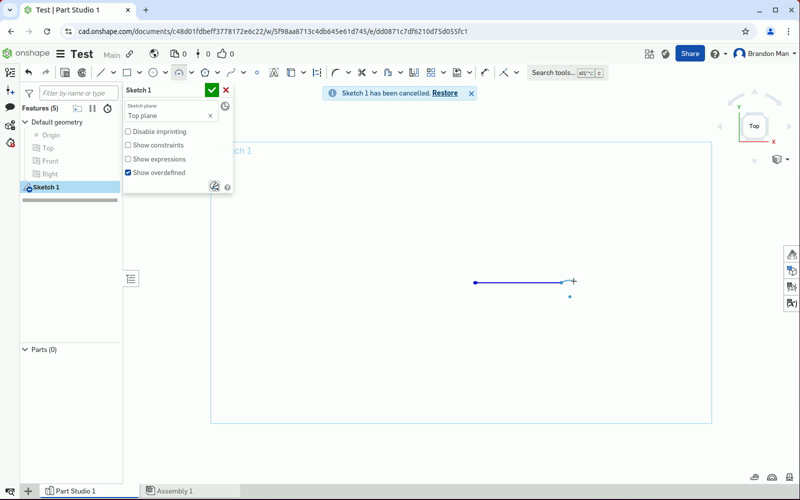
click(573, 280)
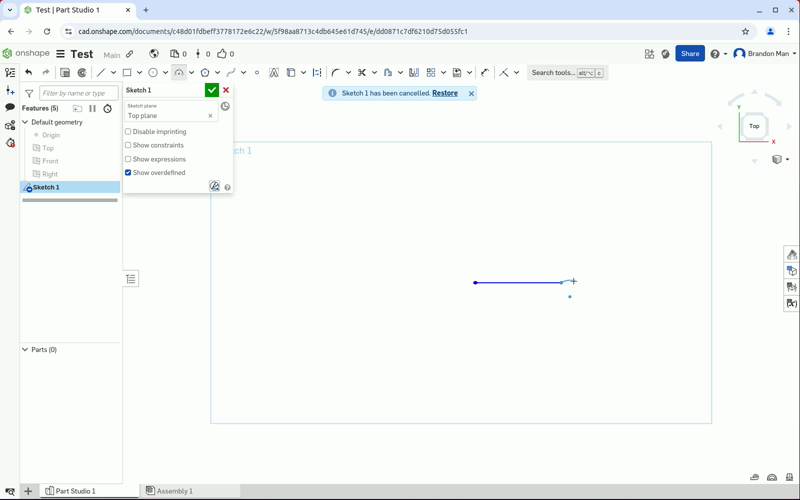
mouse_move(568, 286)
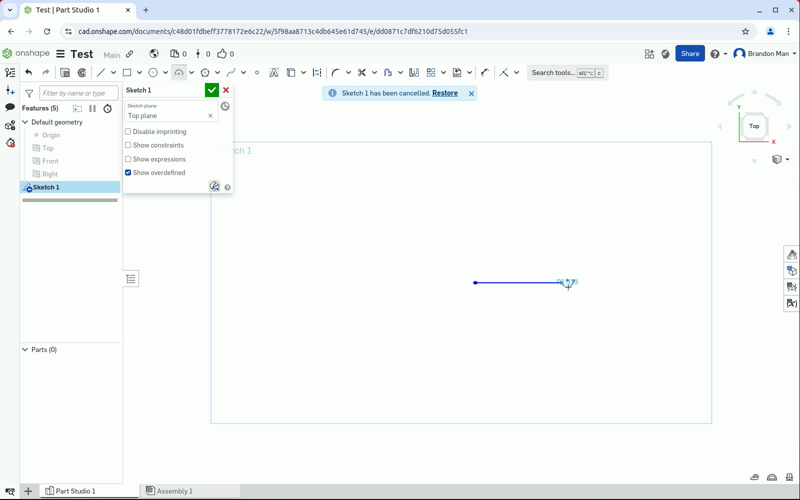
click(568, 286)
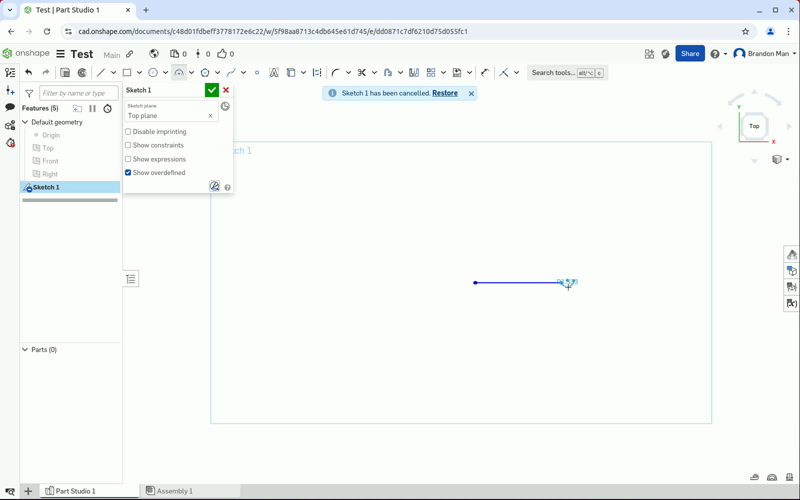
key_up(shift)
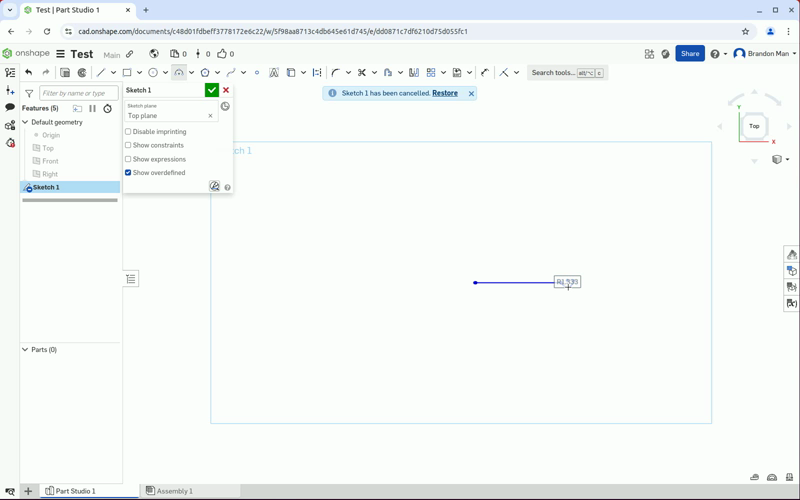
key(esc)
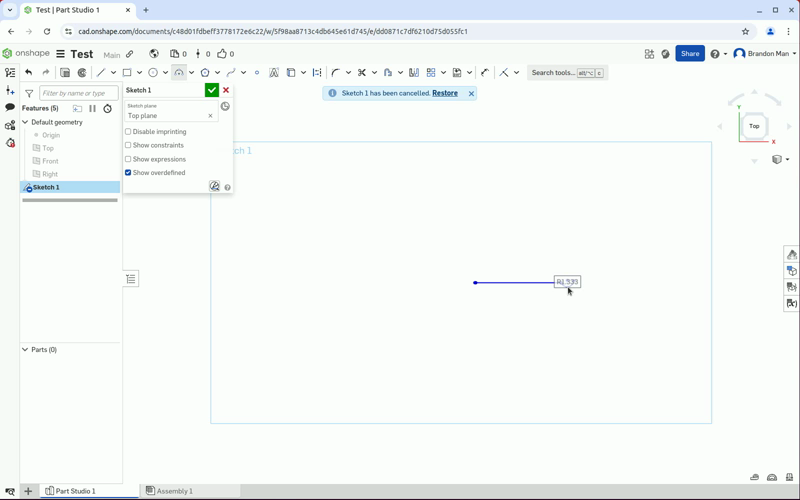
key(l)
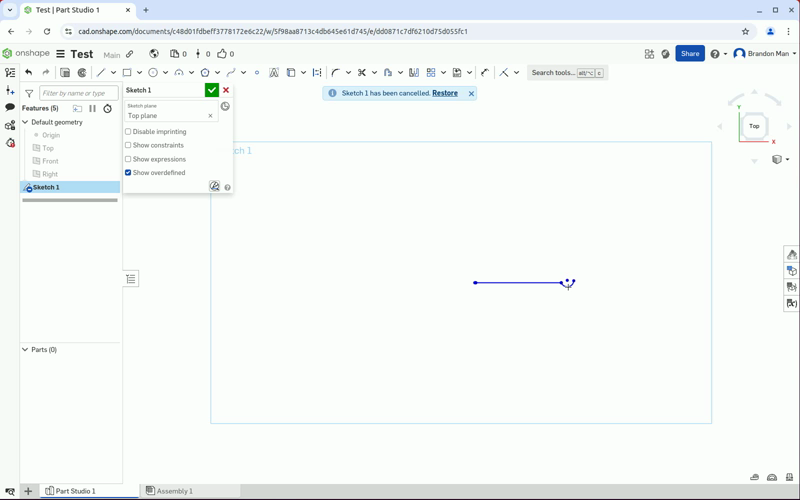
mouse_move(573, 280)
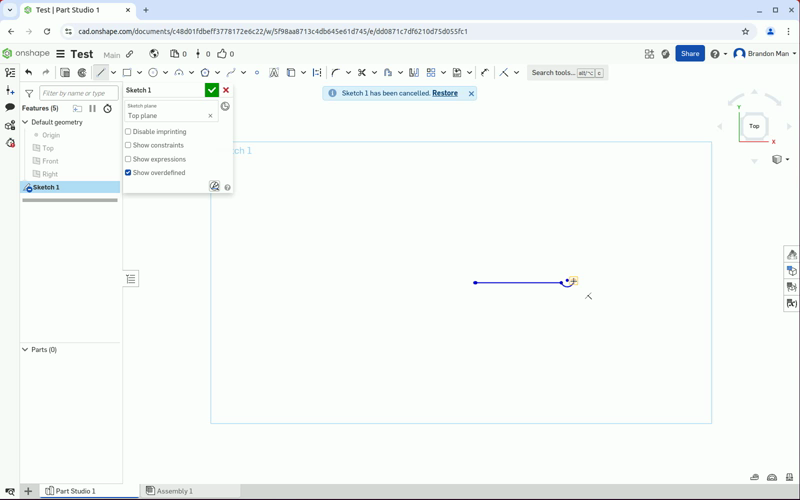
click(573, 280)
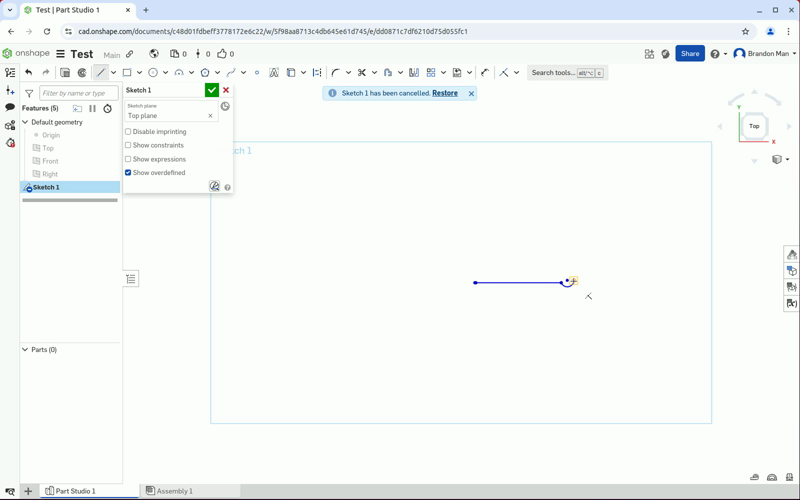
key_down(shift)
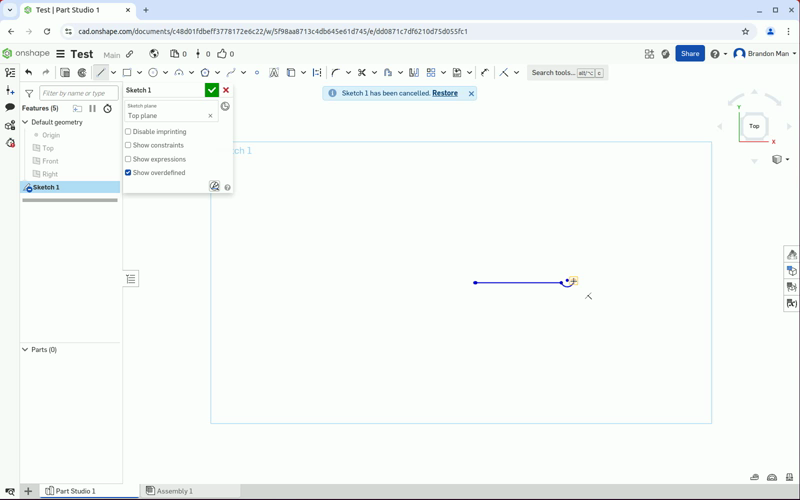
mouse_move(589, 280)
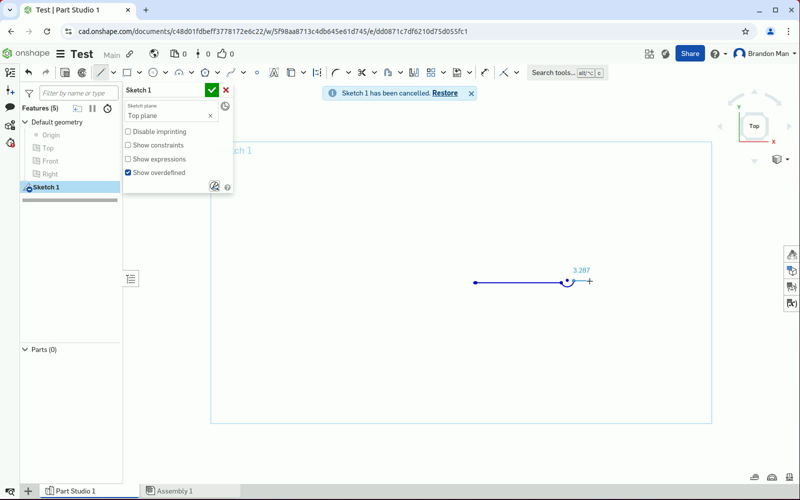
mouse_move(573, 254)
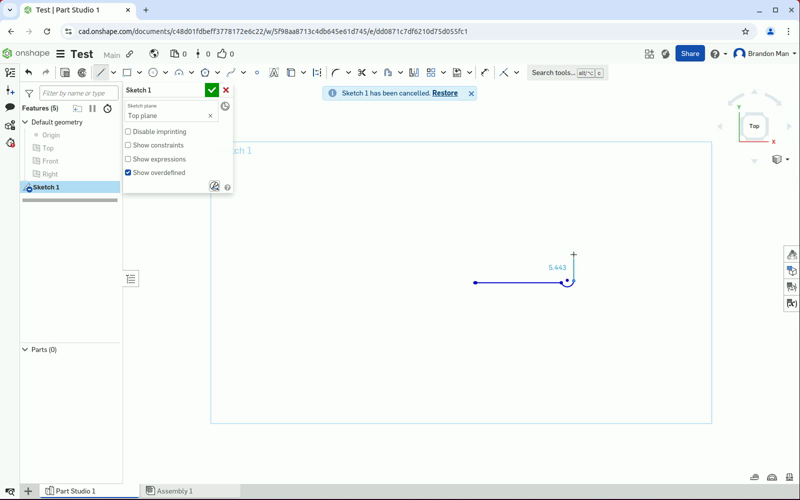
click(573, 254)
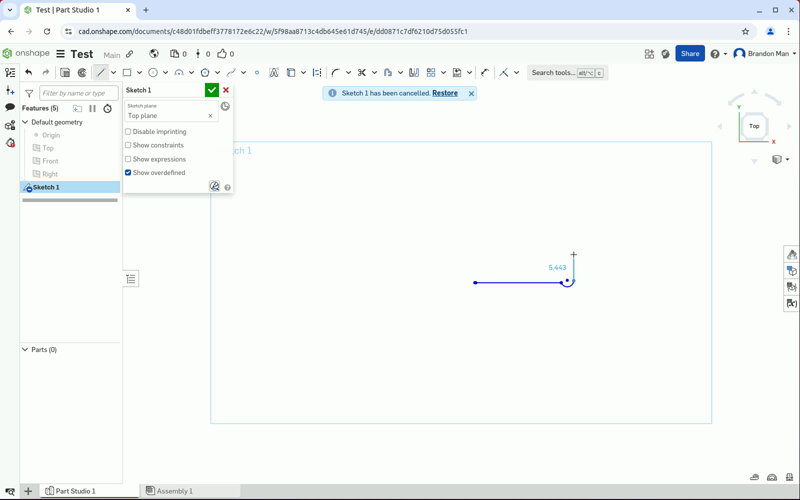
key_up(shift)
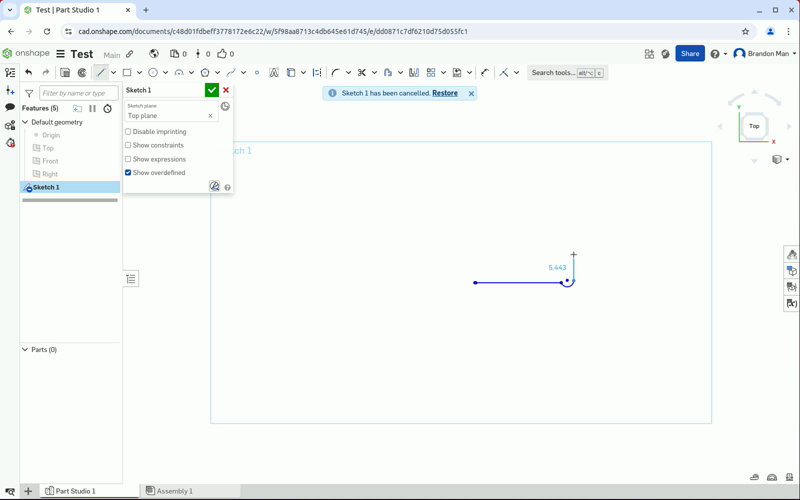
key(esc)
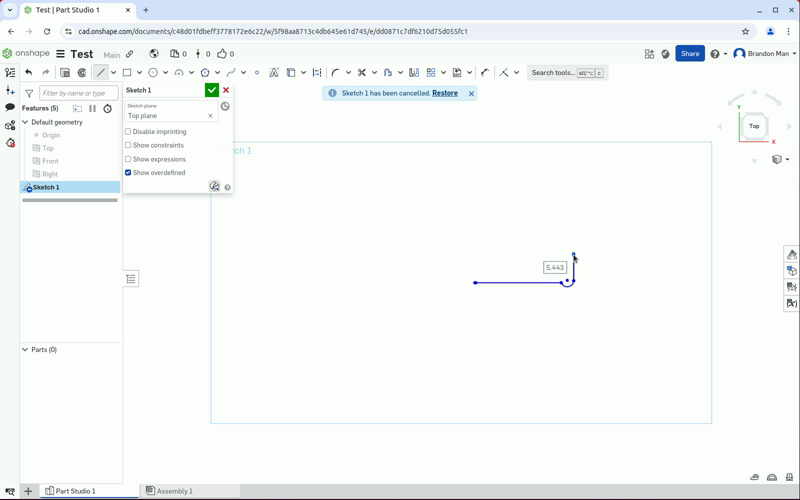
key(a)
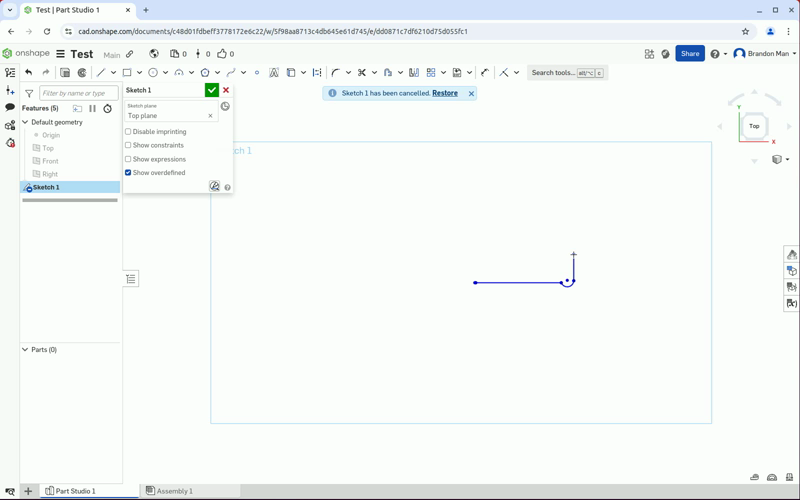
mouse_move(573, 254)
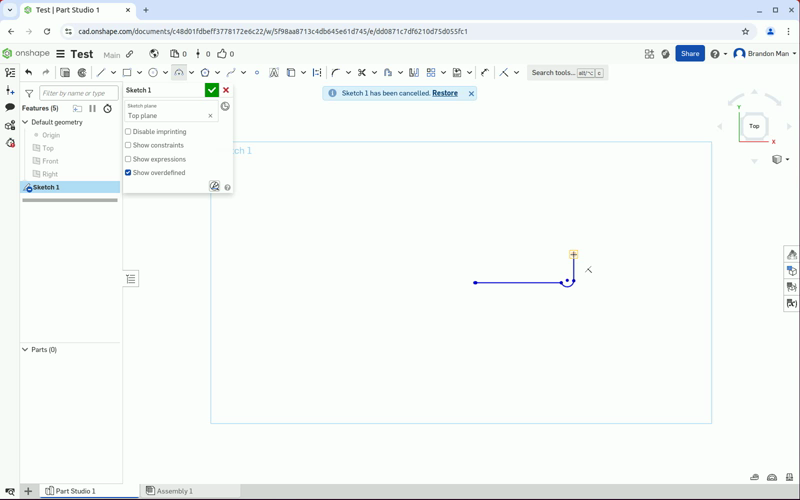
click(573, 254)
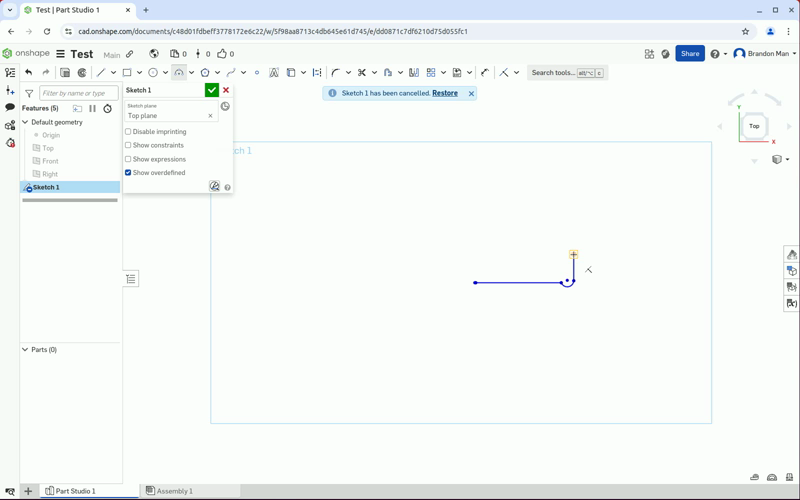
key_down(shift)
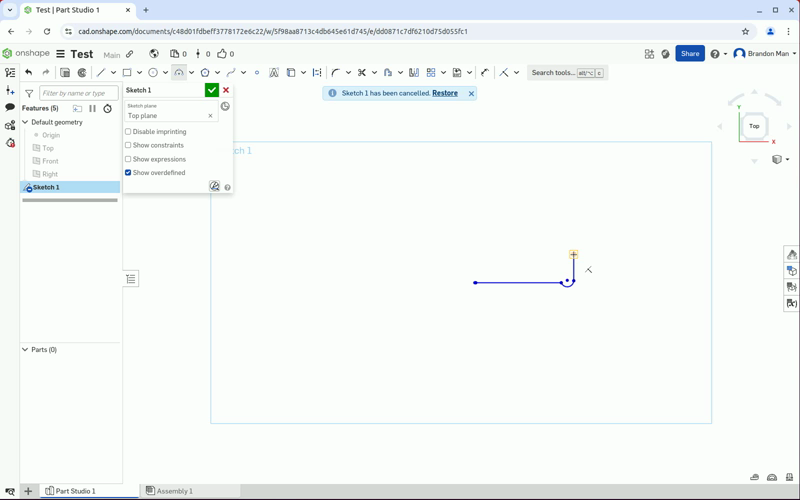
mouse_move(561, 252)
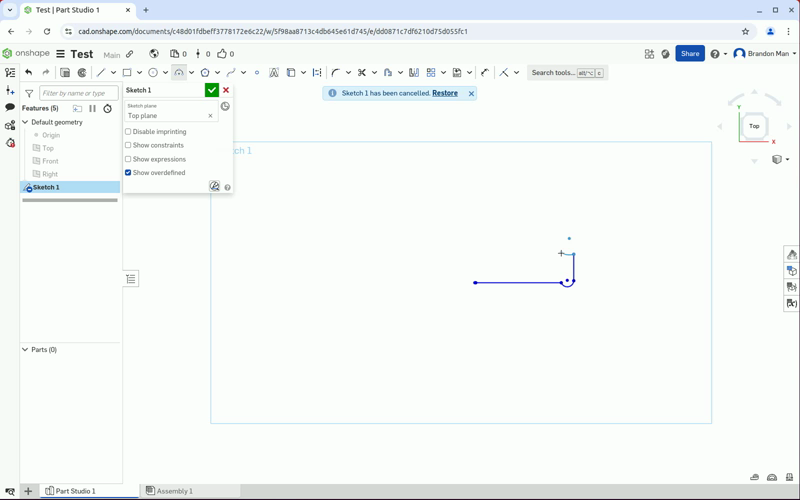
click(561, 252)
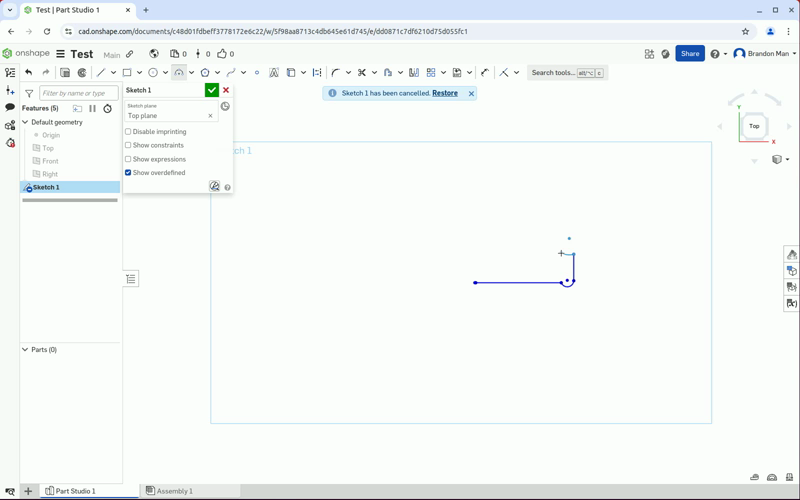
mouse_move(568, 248)
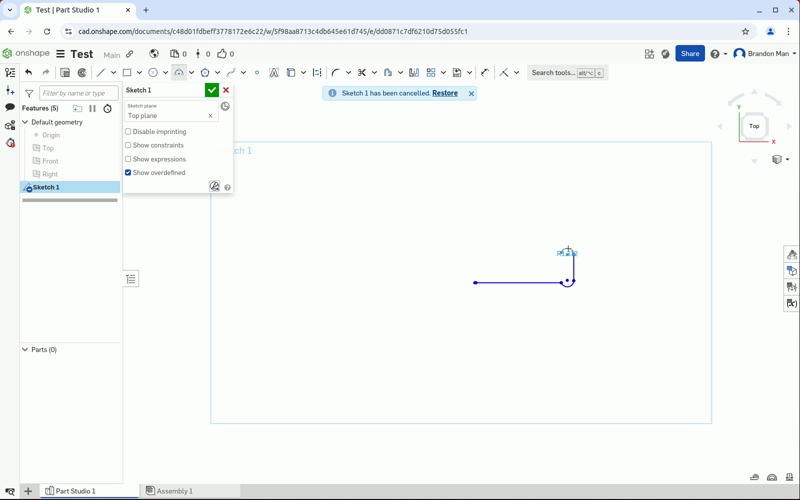
click(568, 248)
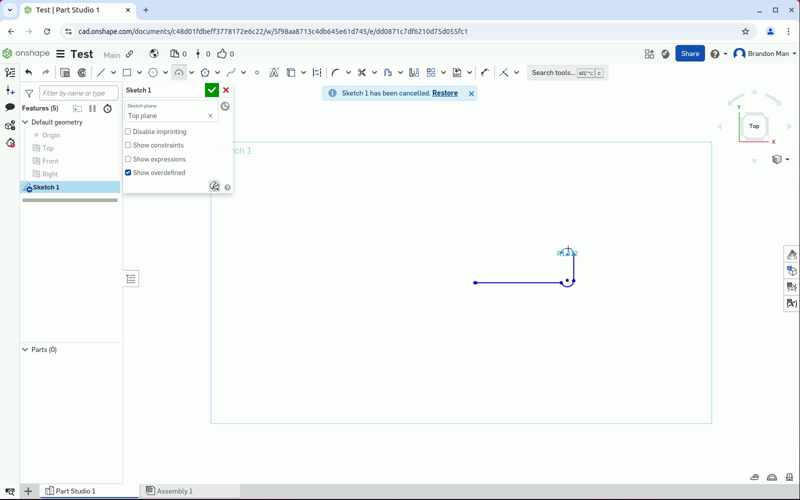
key_up(shift)
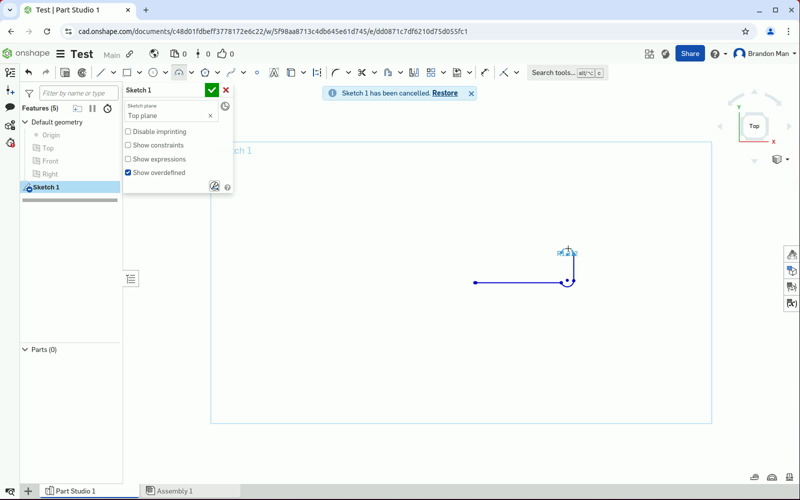
key(esc)
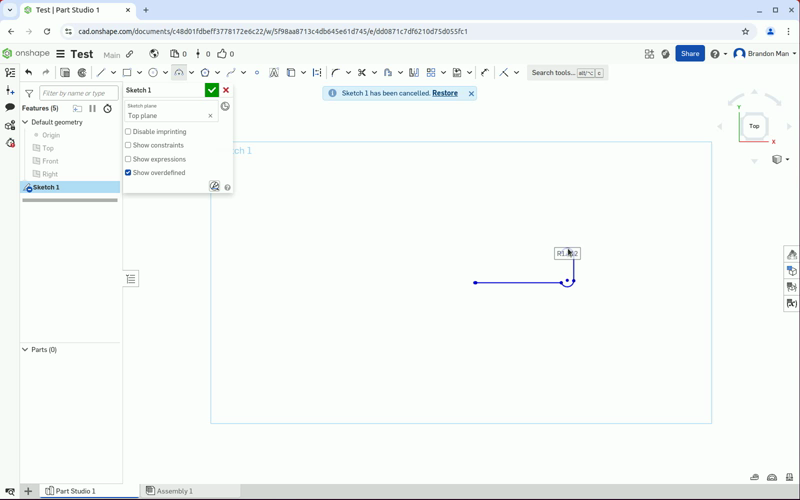
key(l)
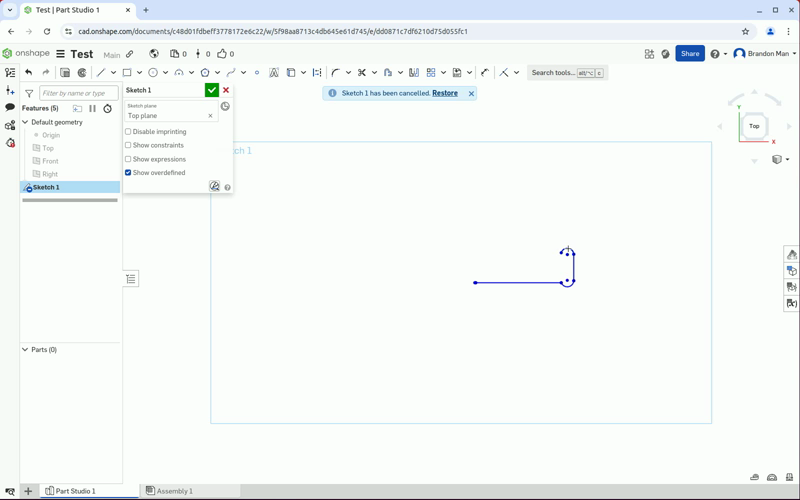
mouse_move(561, 252)
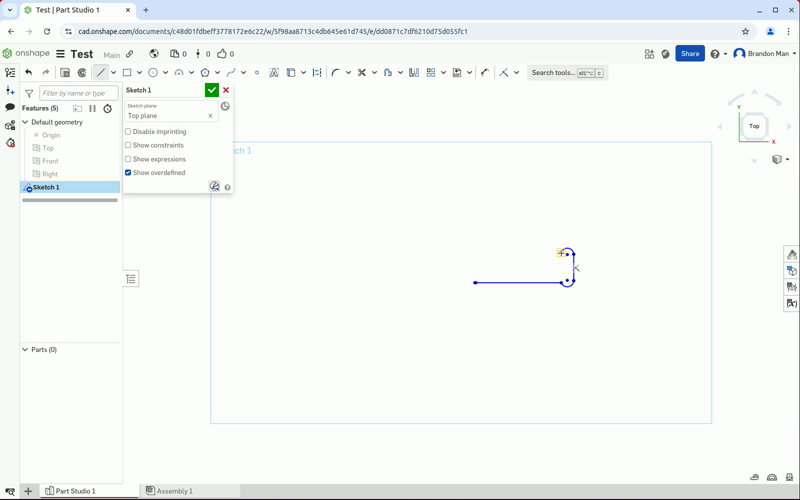
click(561, 252)
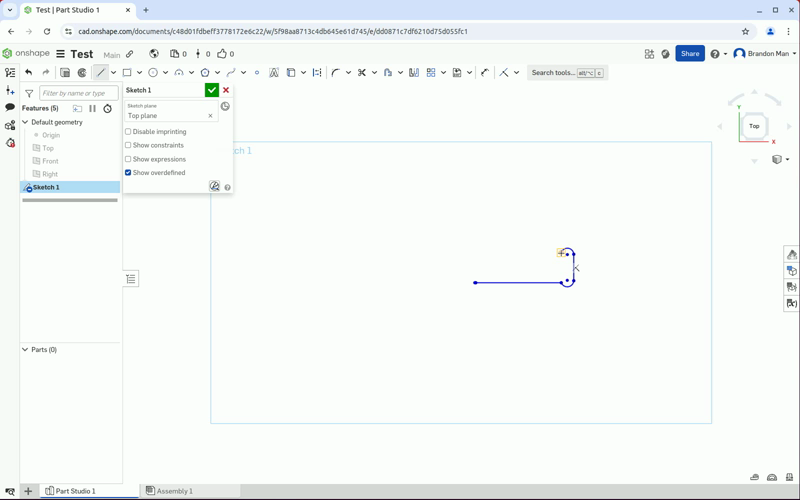
key_down(shift)
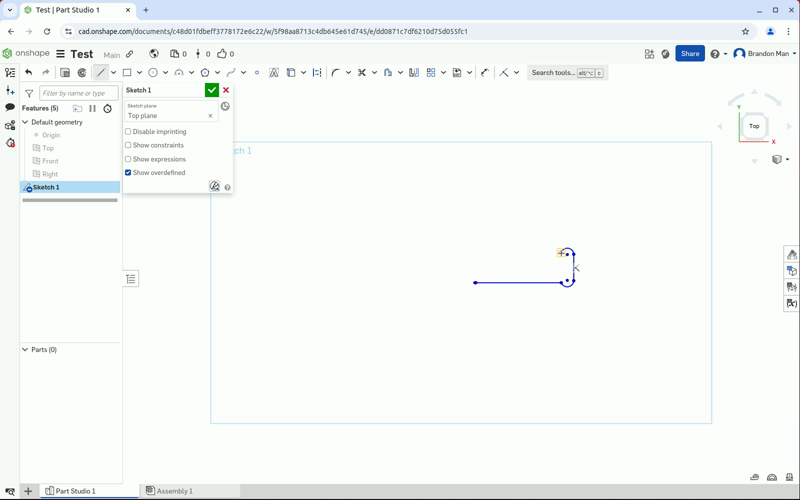
mouse_move(475, 252)
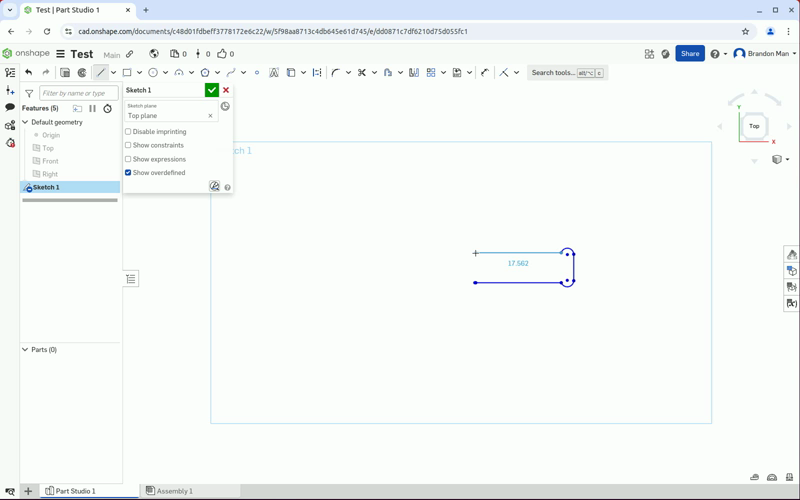
click(475, 252)
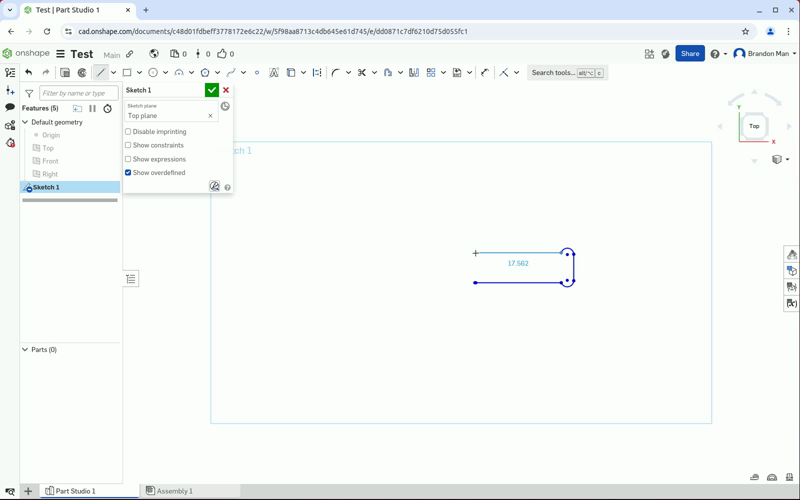
key_up(shift)
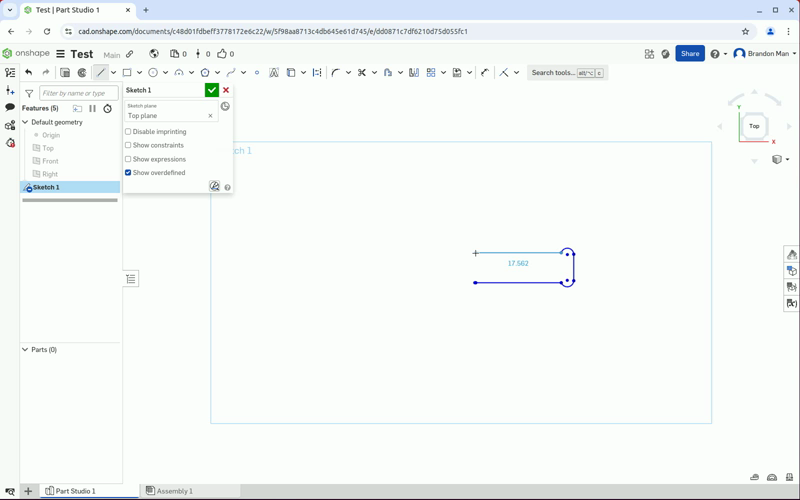
key_down(shift)
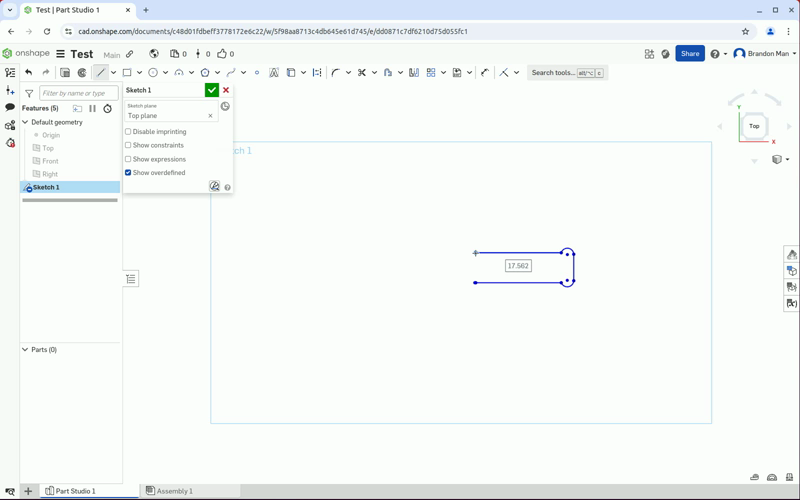
mouse_move(505, 252)
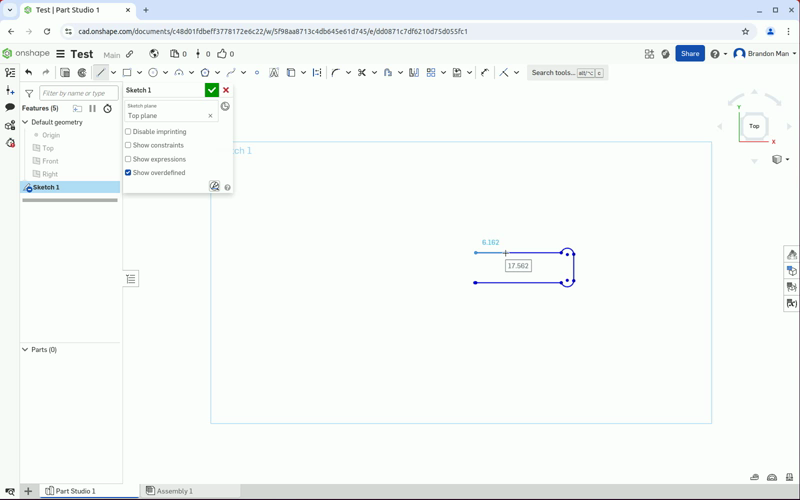
mouse_move(474, 252)
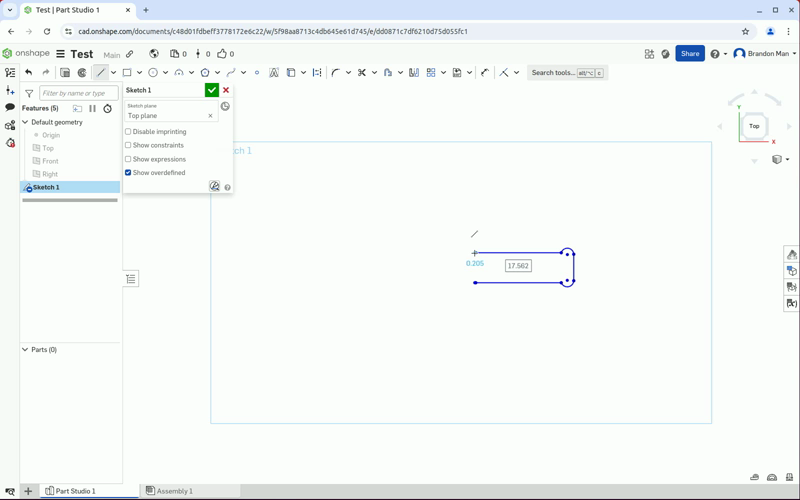
scroll(6)
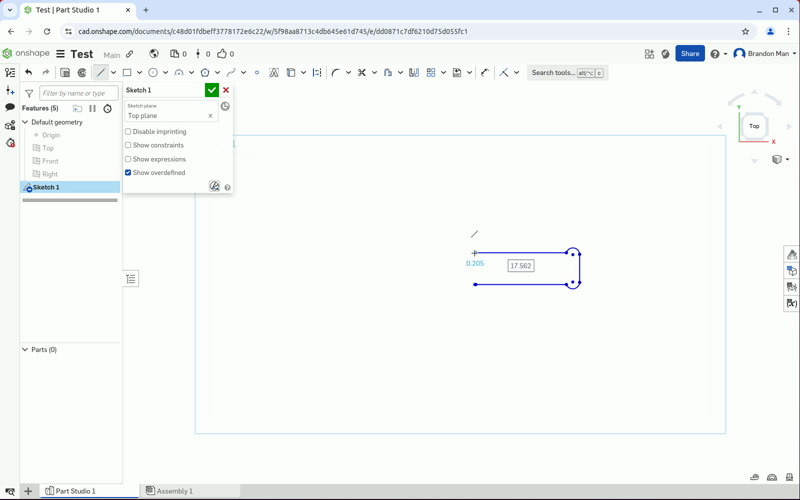
scroll(6)
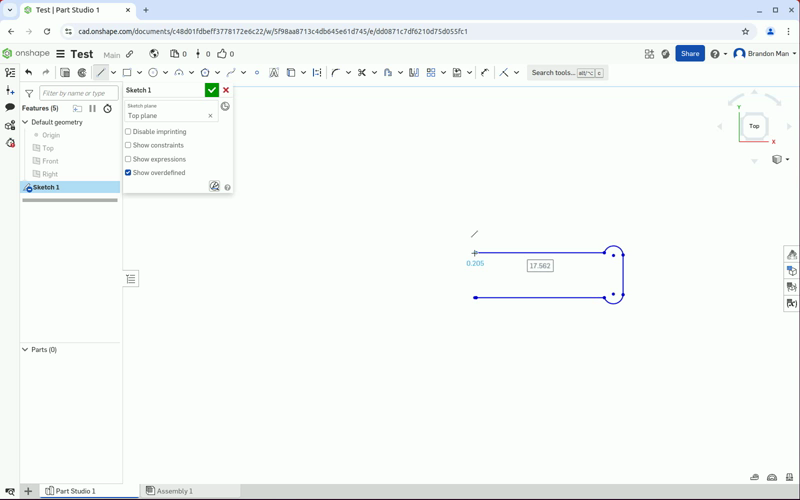
scroll(6)
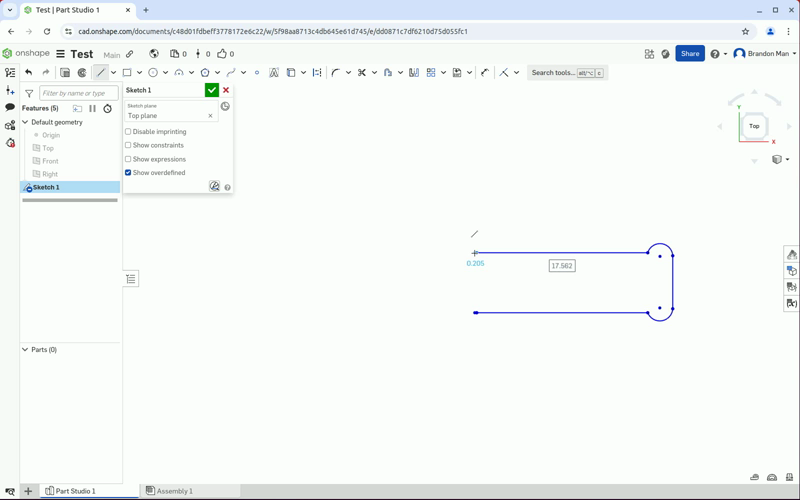
scroll(6)
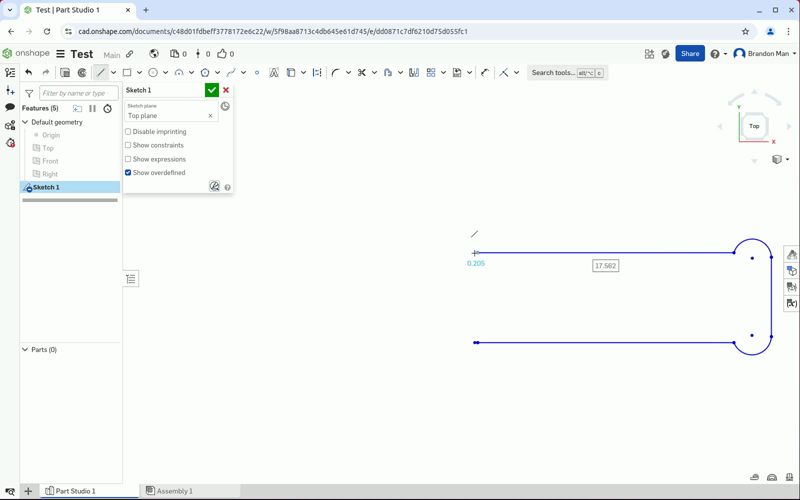
scroll(6)
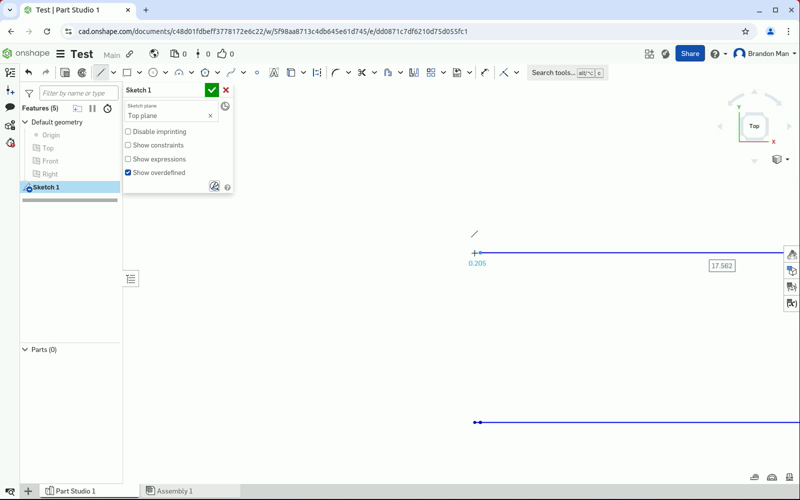
scroll(6)
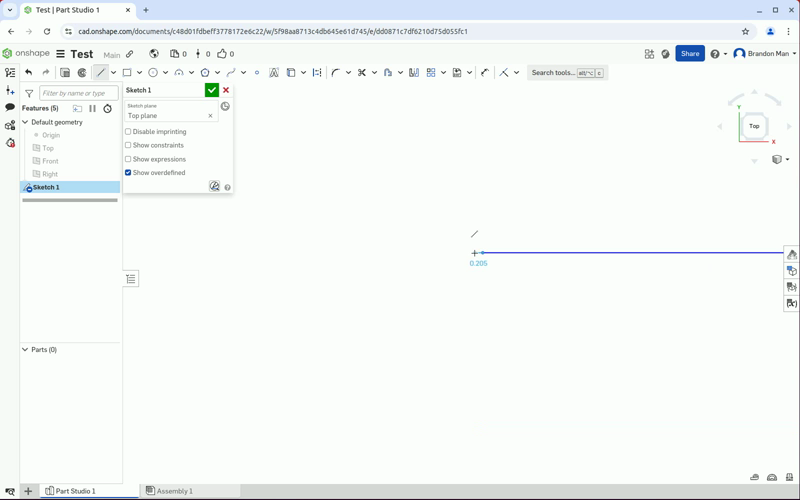
scroll(6)
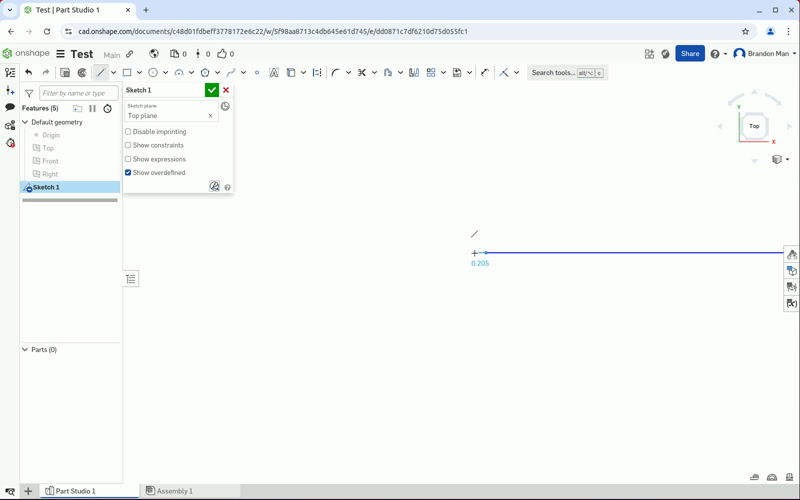
click(474, 252)
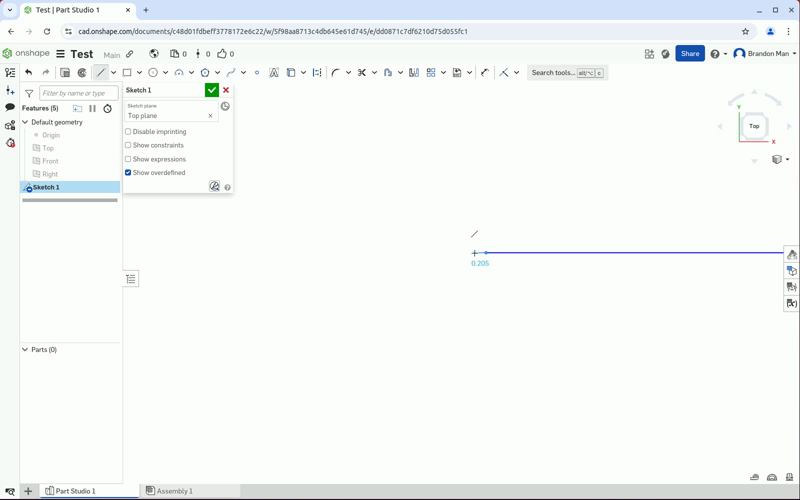
scroll(-6)
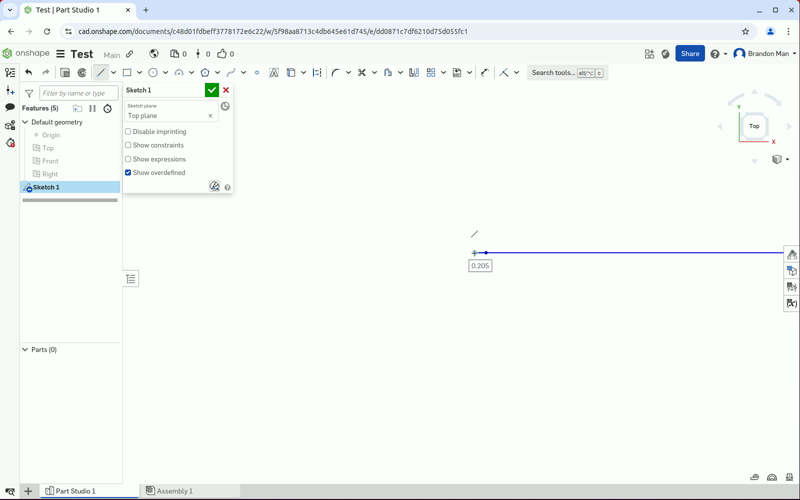
scroll(-6)
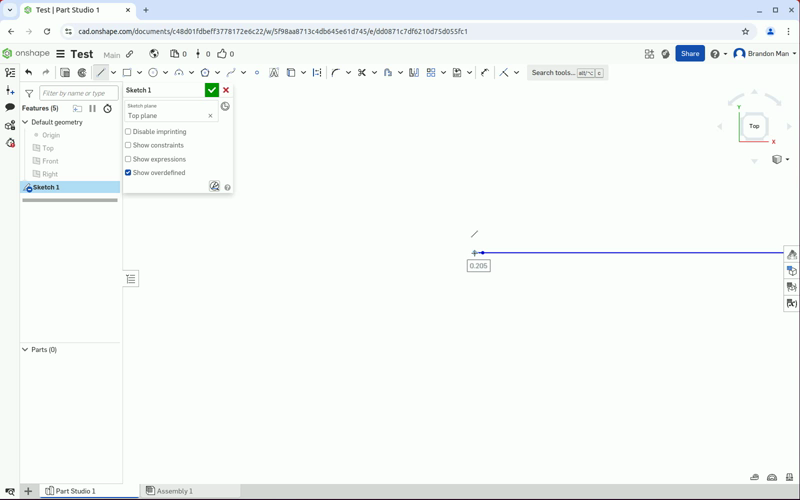
scroll(-6)
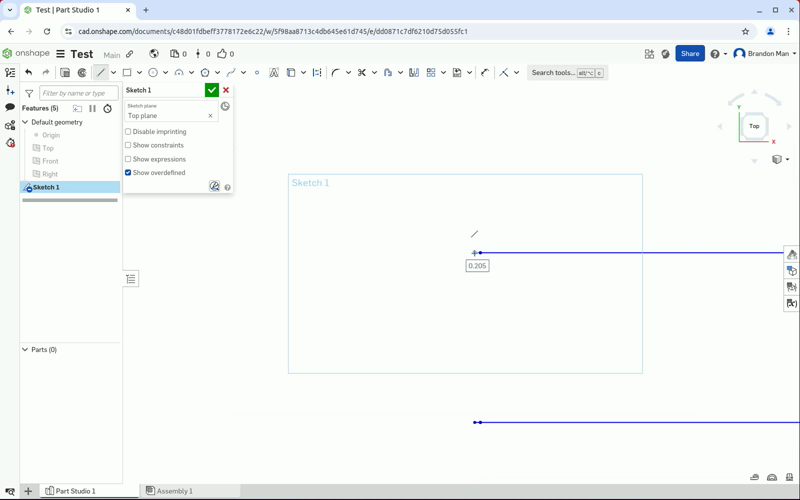
scroll(-6)
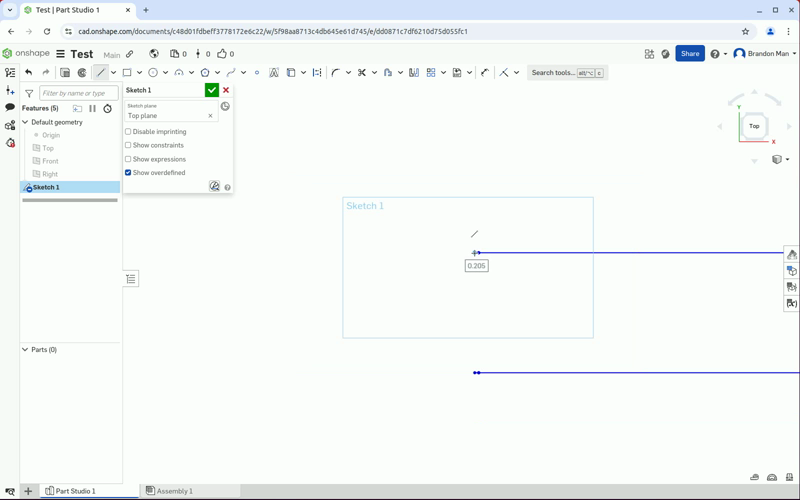
scroll(-6)
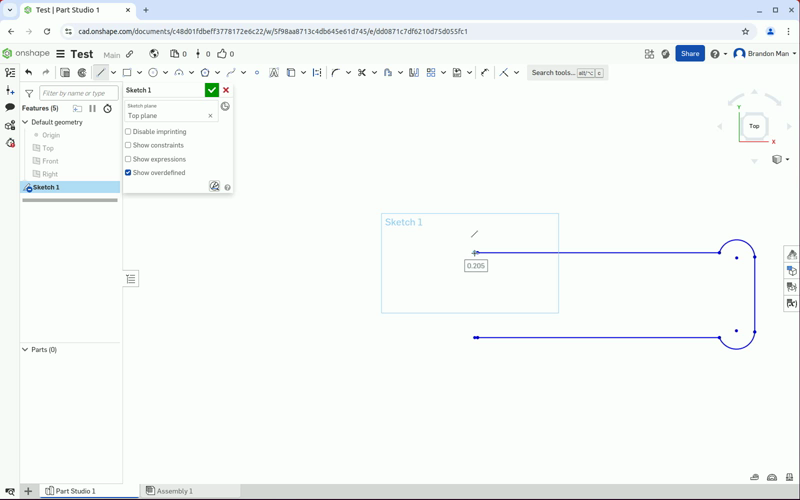
scroll(-6)
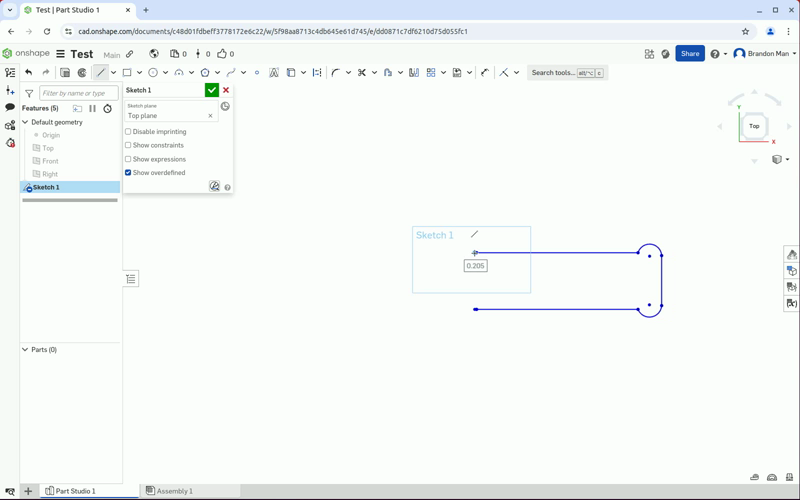
scroll(-6)
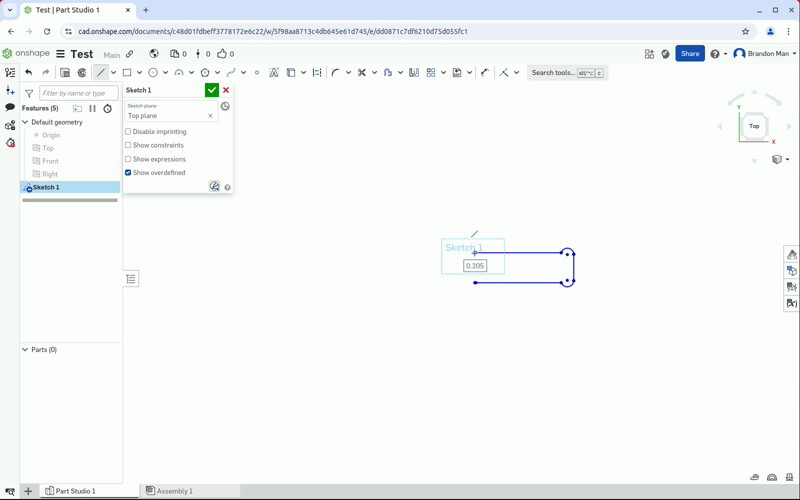
key_up(shift)
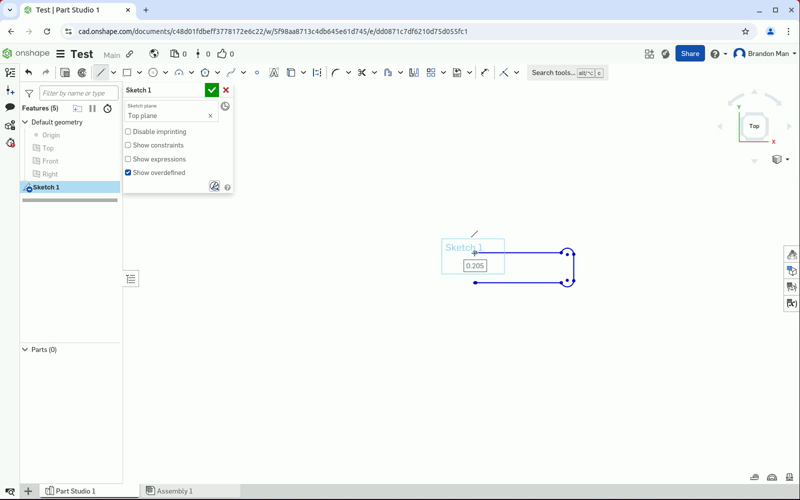
key(esc)
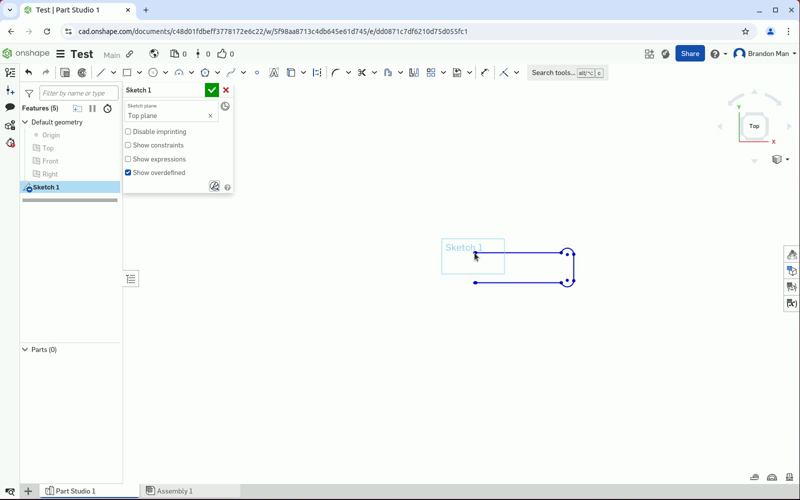
key(a)
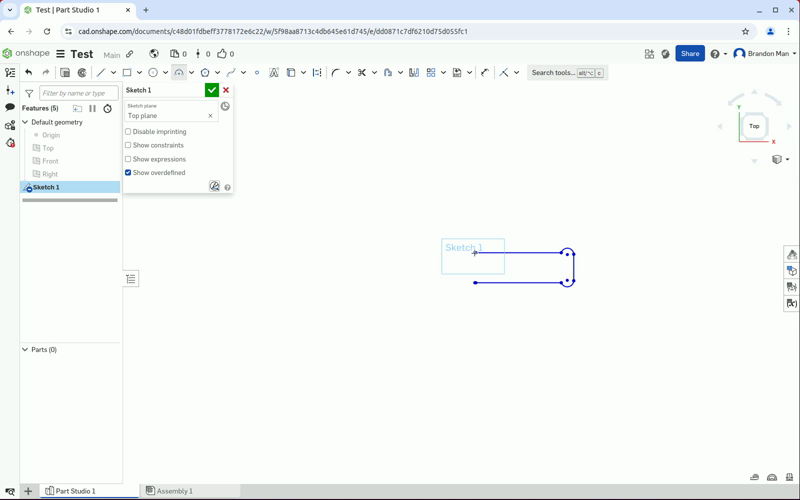
mouse_move(474, 252)
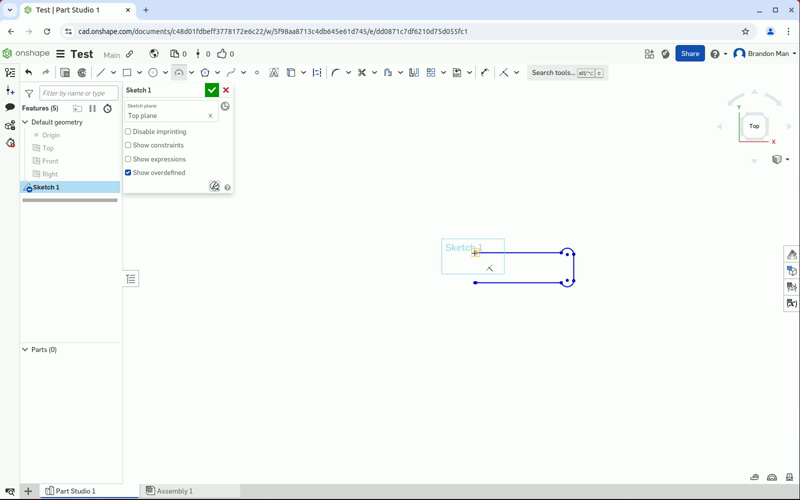
scroll(6)
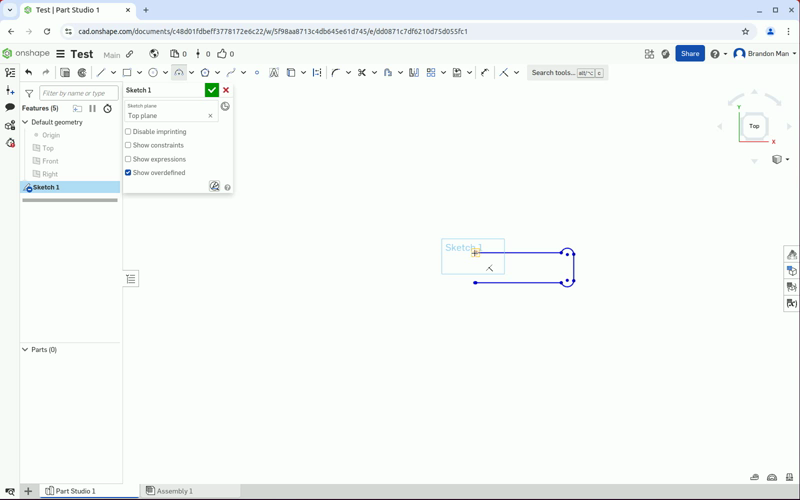
scroll(6)
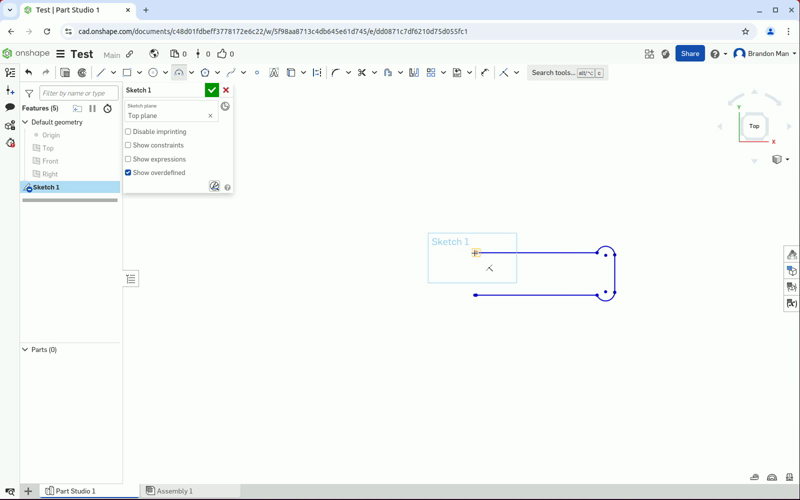
scroll(6)
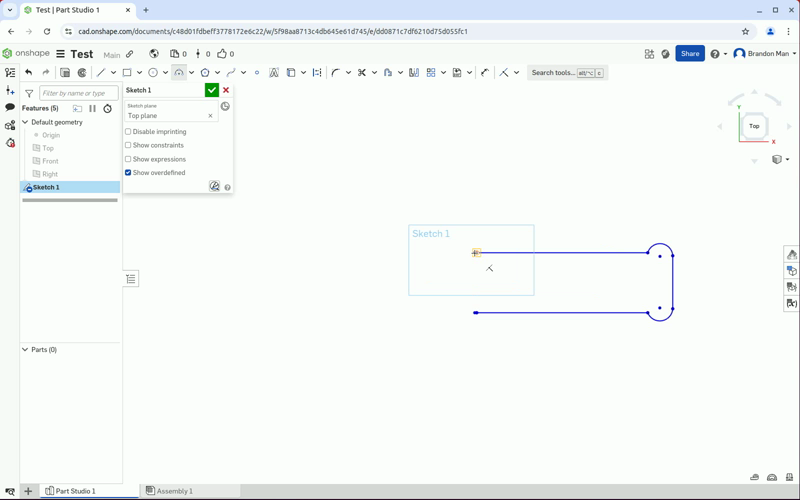
scroll(6)
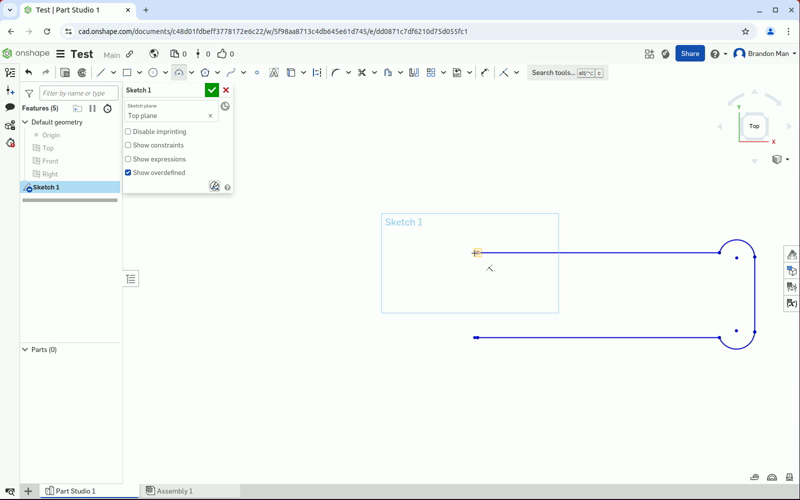
scroll(6)
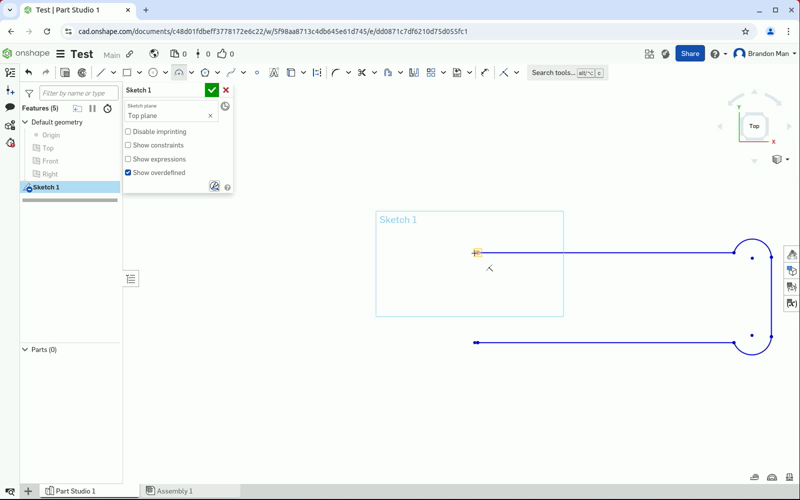
scroll(6)
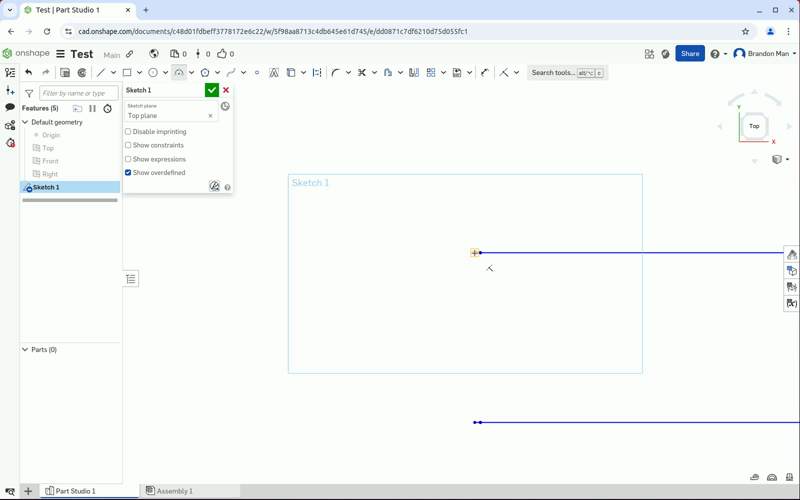
scroll(6)
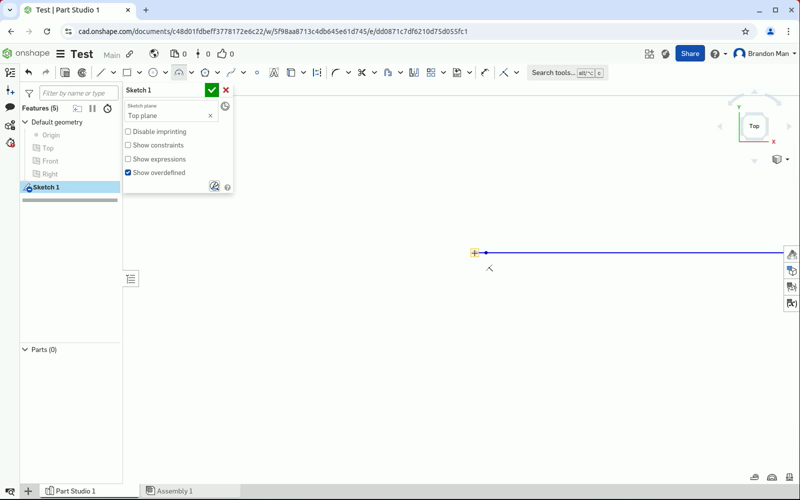
click(474, 252)
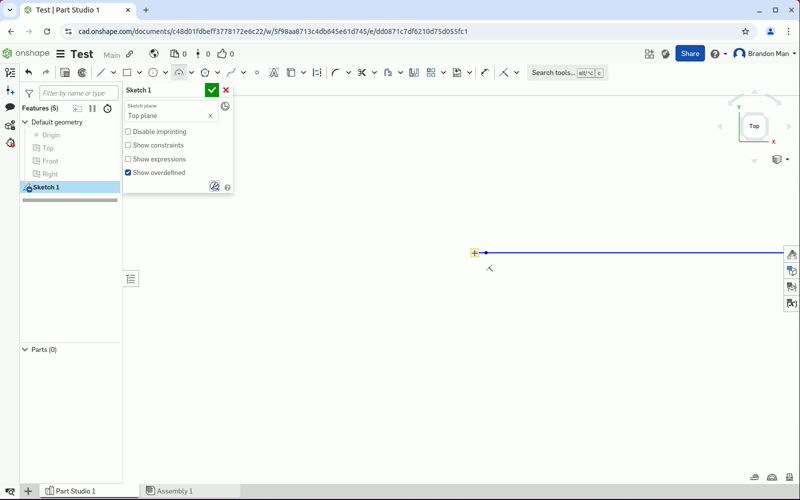
scroll(-6)
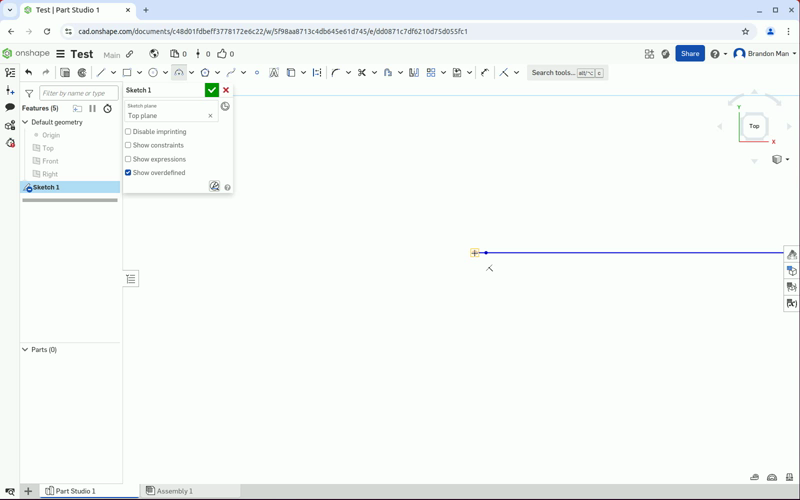
scroll(-6)
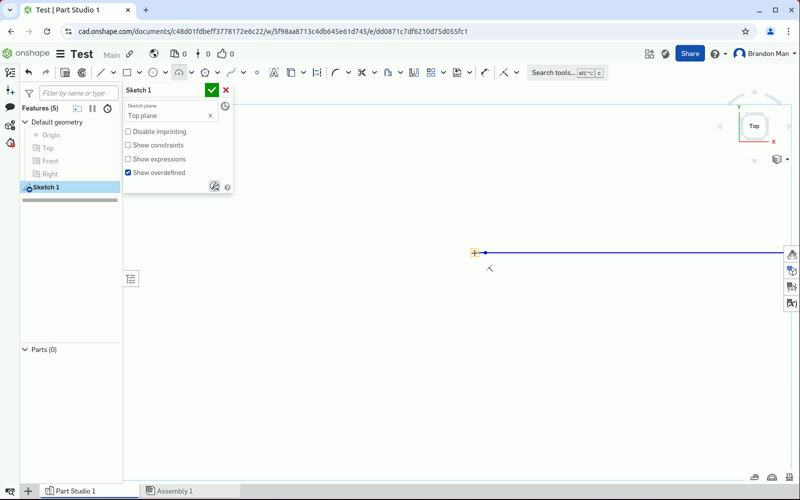
scroll(-6)
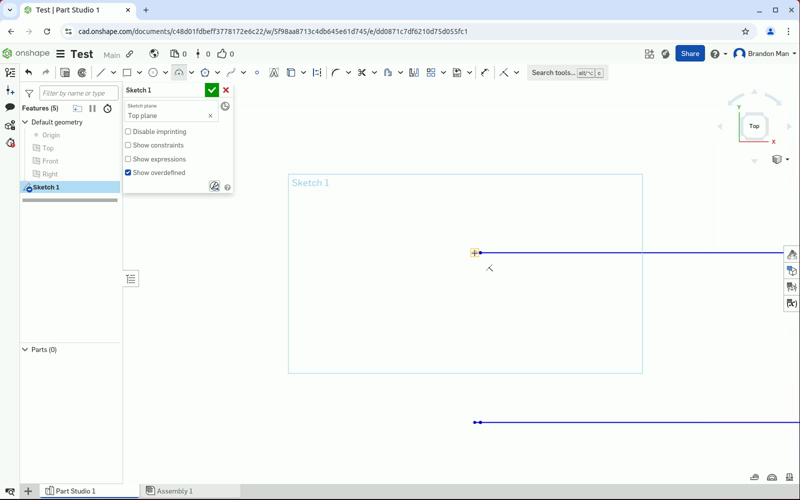
scroll(-6)
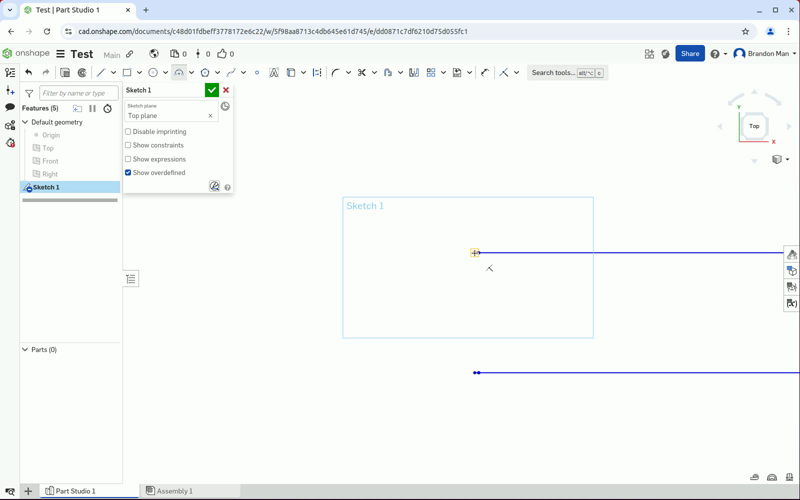
scroll(-6)
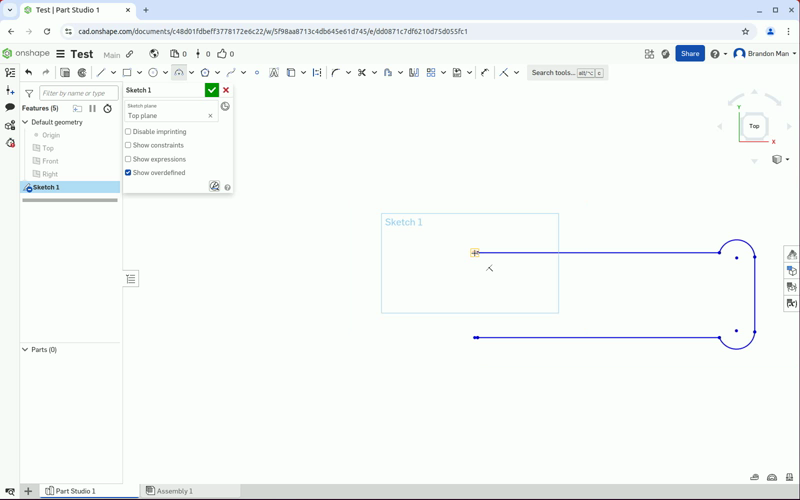
scroll(-6)
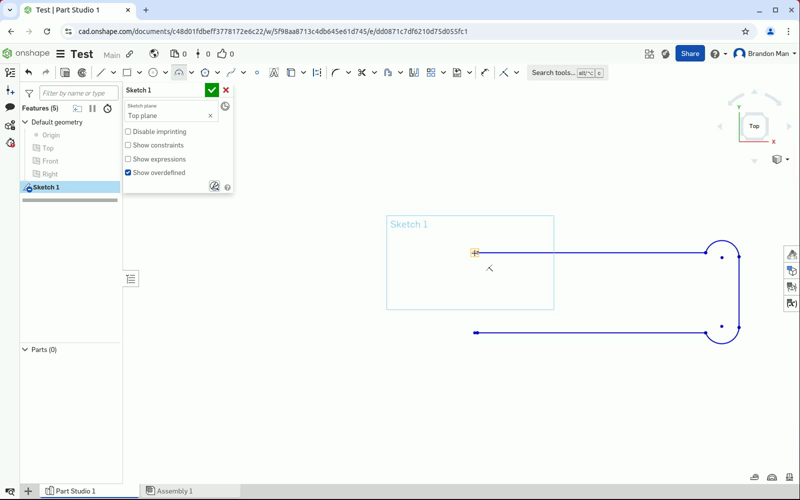
scroll(-6)
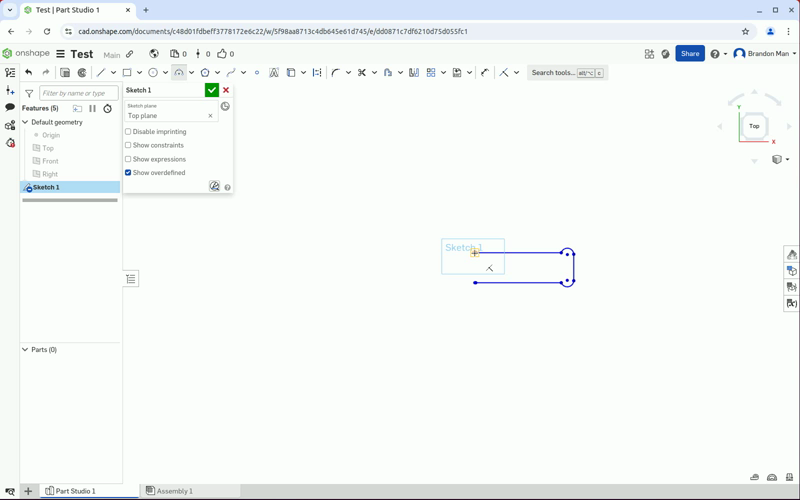
mouse_move(474, 282)
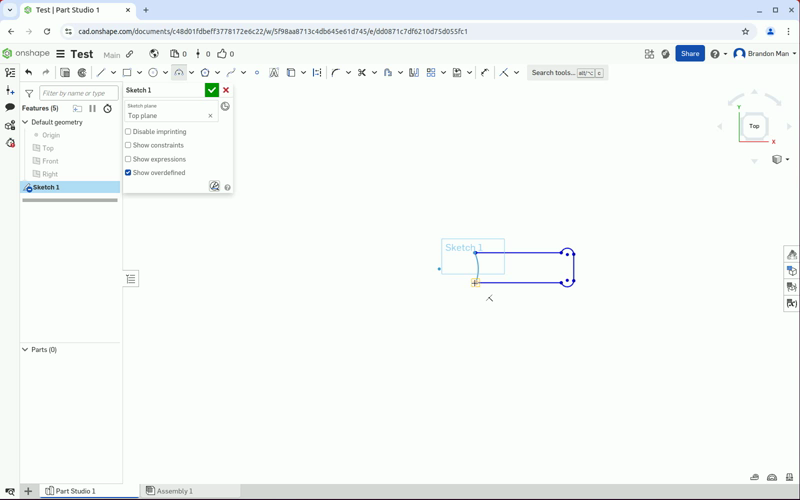
scroll(6)
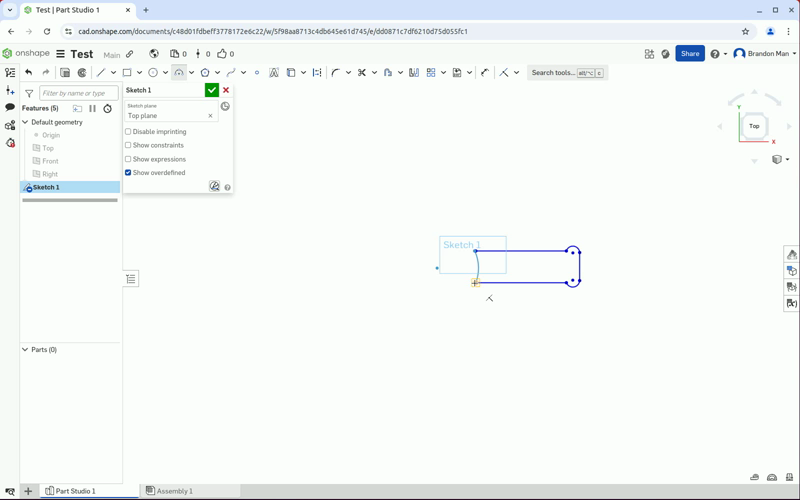
scroll(6)
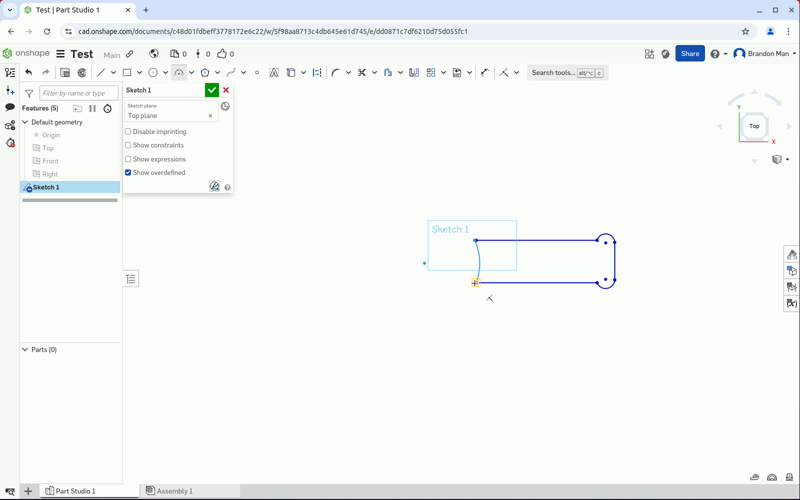
scroll(6)
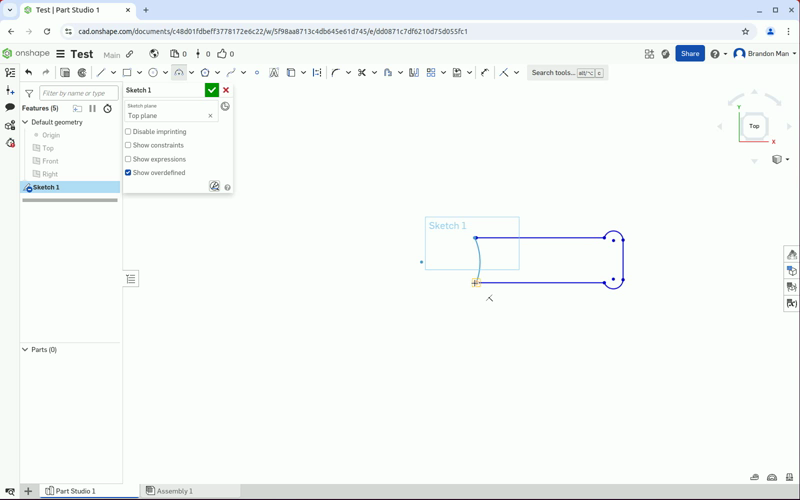
scroll(6)
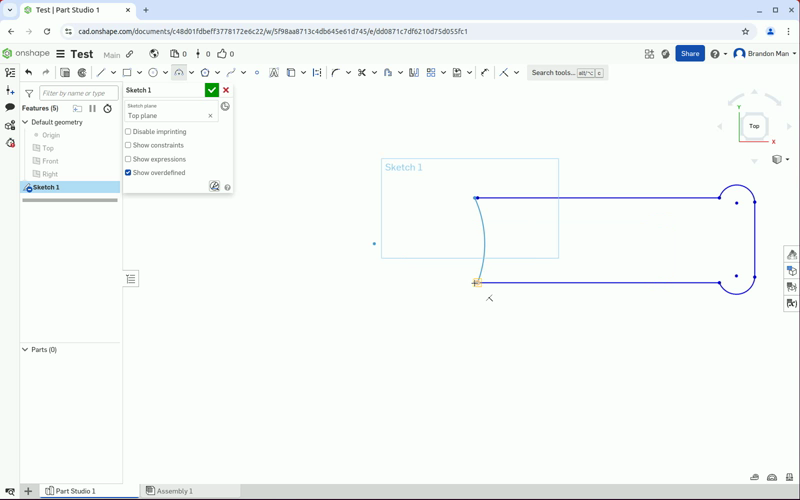
scroll(6)
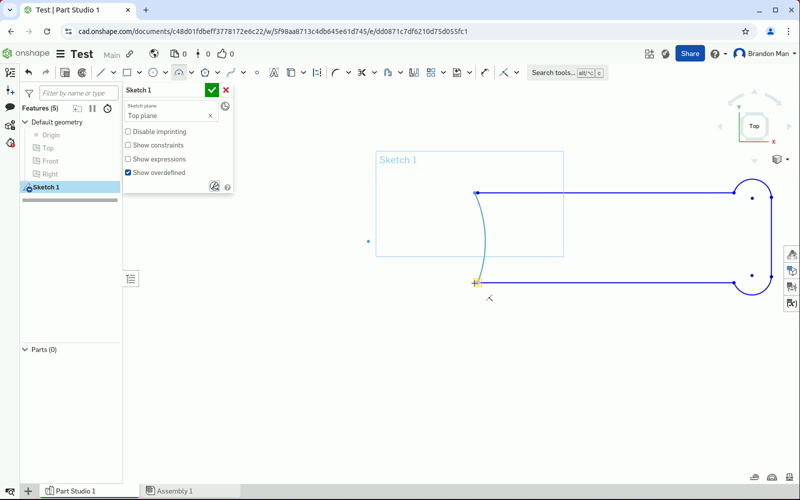
scroll(6)
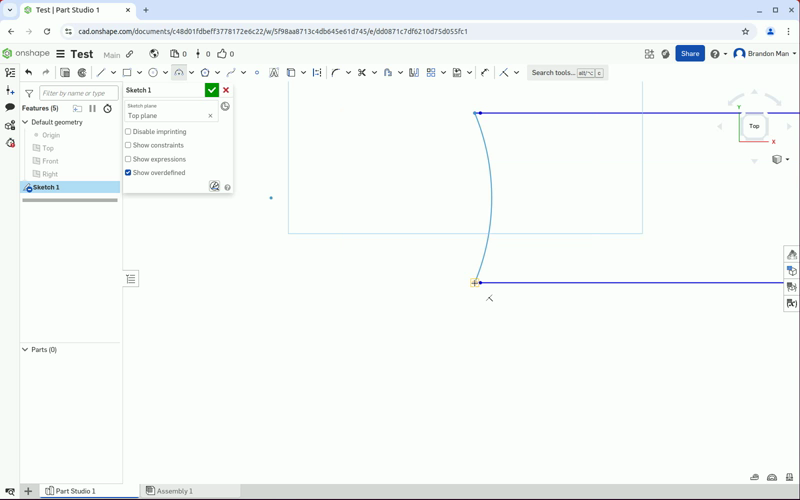
scroll(6)
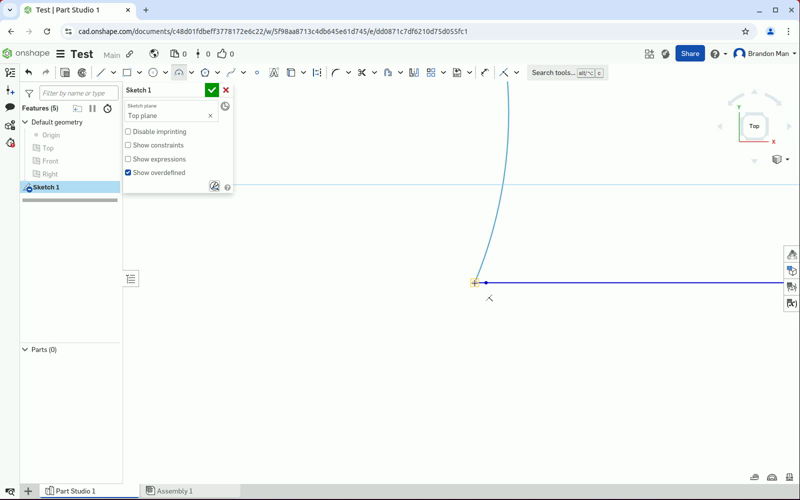
click(474, 282)
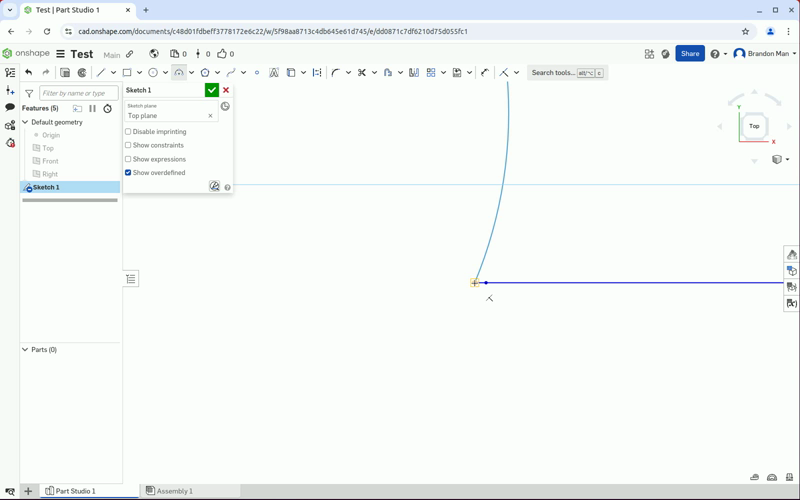
scroll(-6)
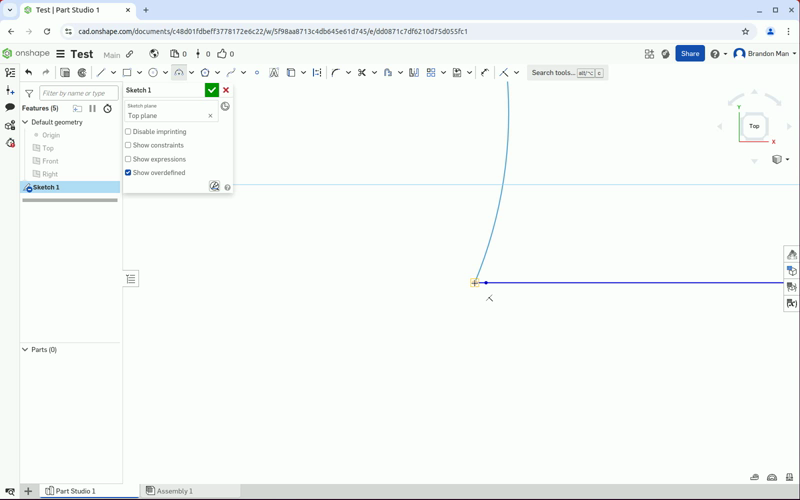
scroll(-6)
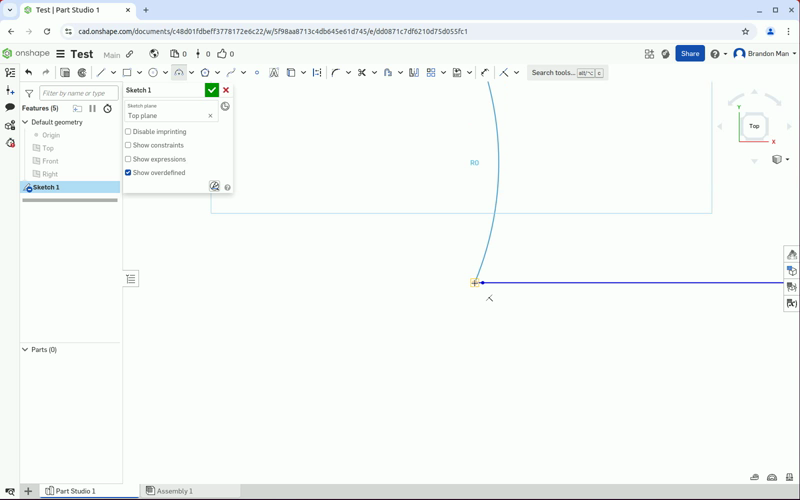
scroll(-6)
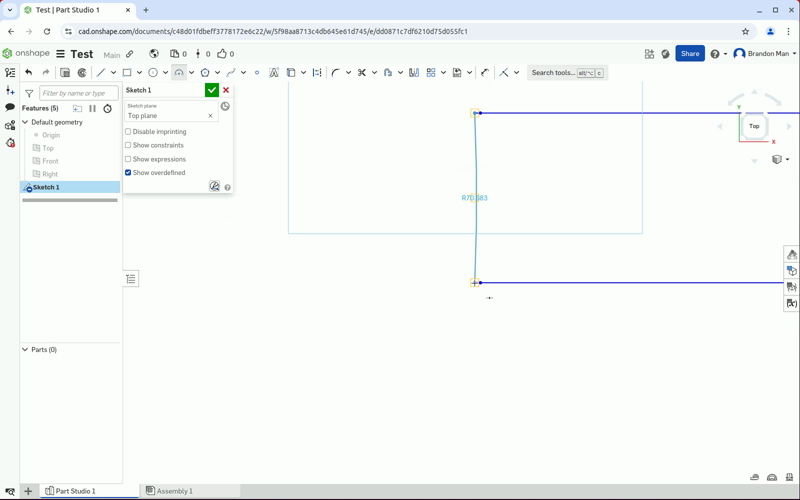
scroll(-6)
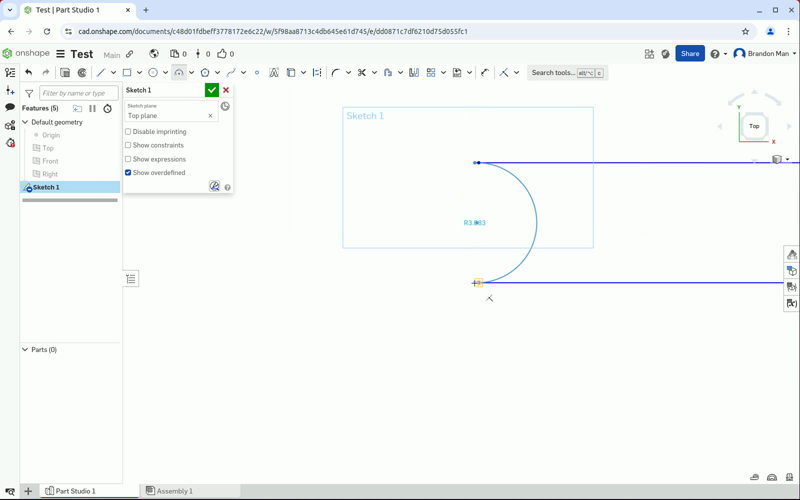
scroll(-6)
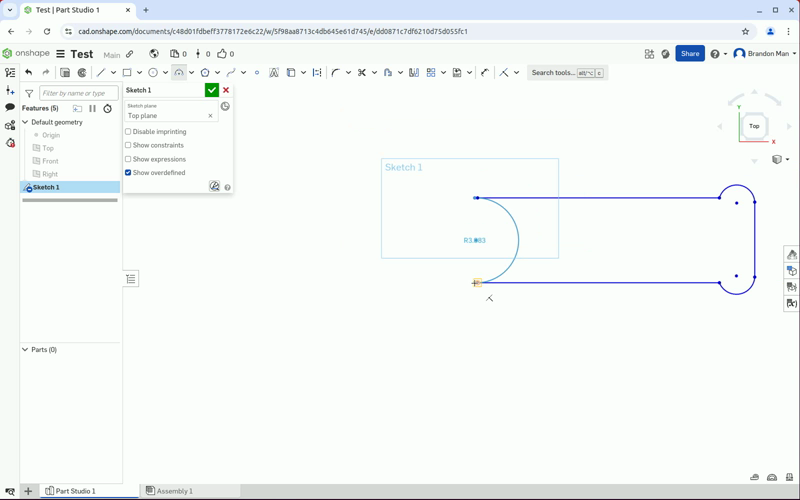
scroll(-6)
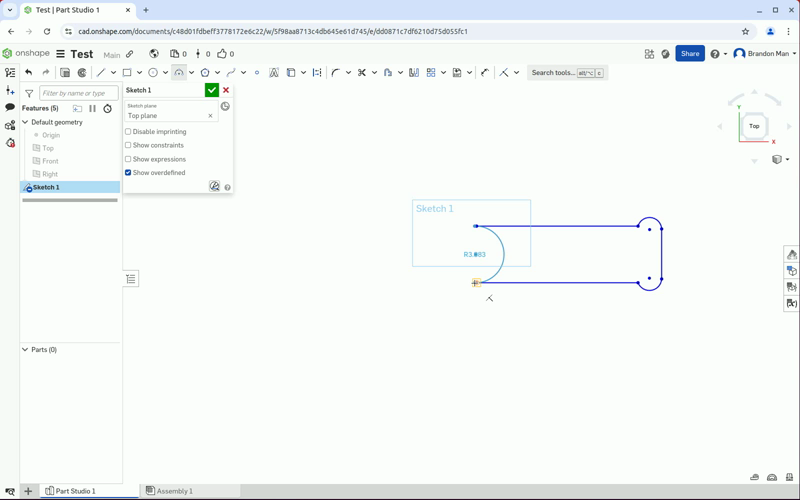
scroll(-6)
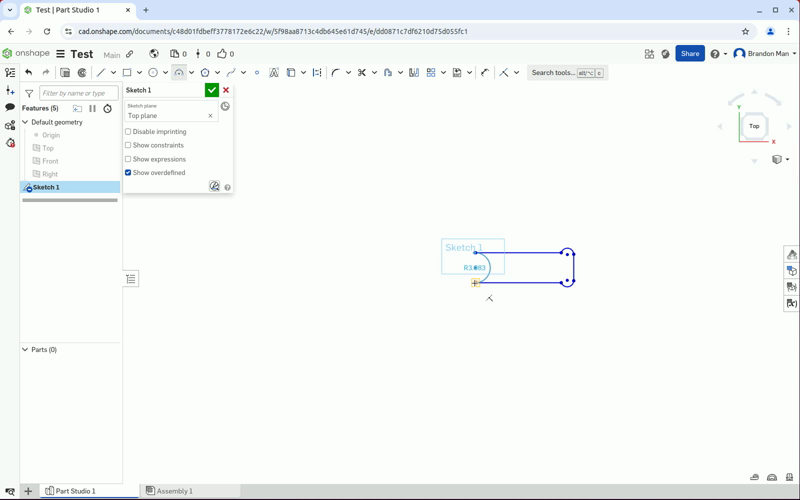
key_down(shift)
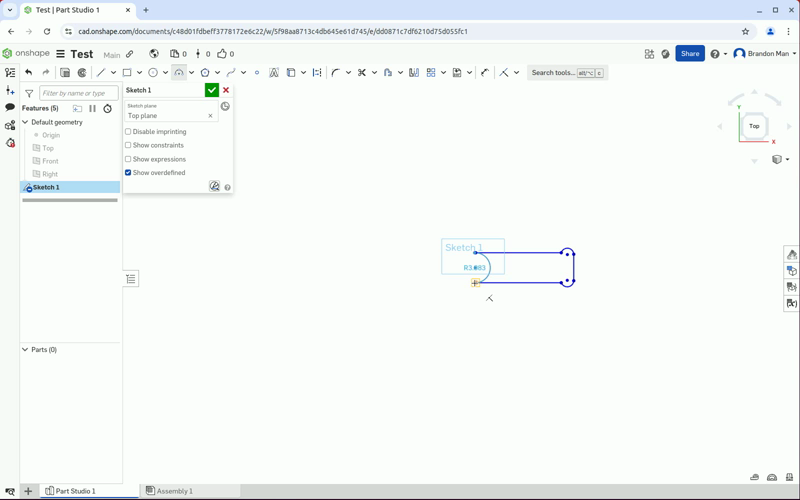
mouse_move(460, 267)
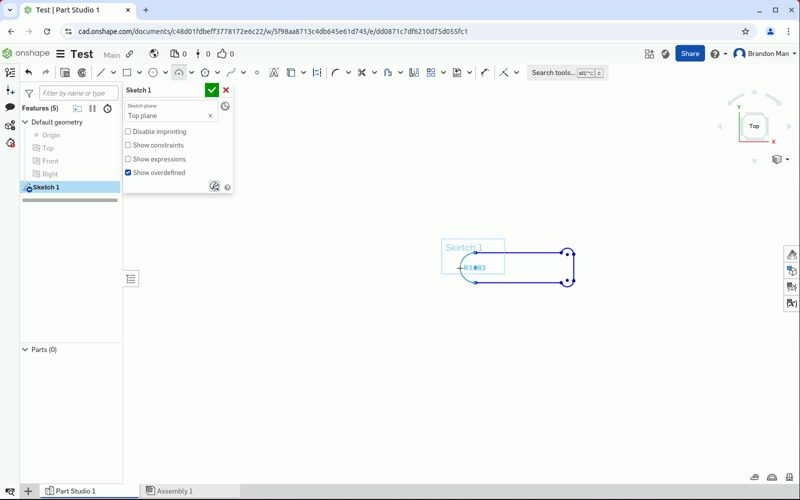
click(460, 267)
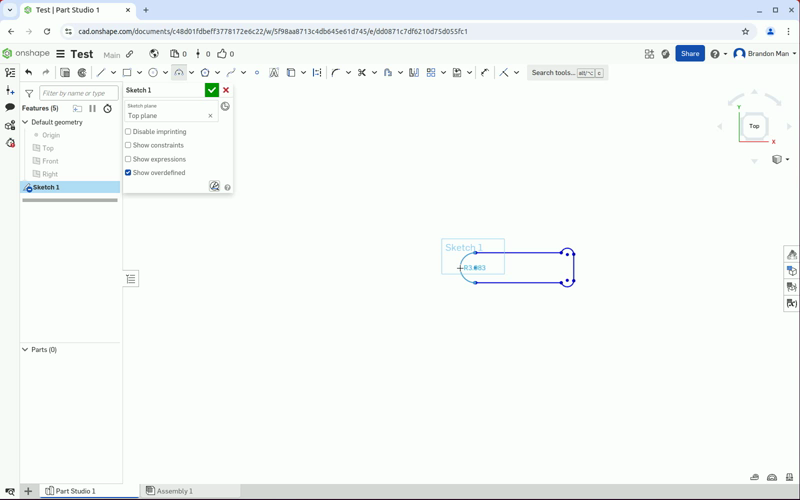
key_up(shift)
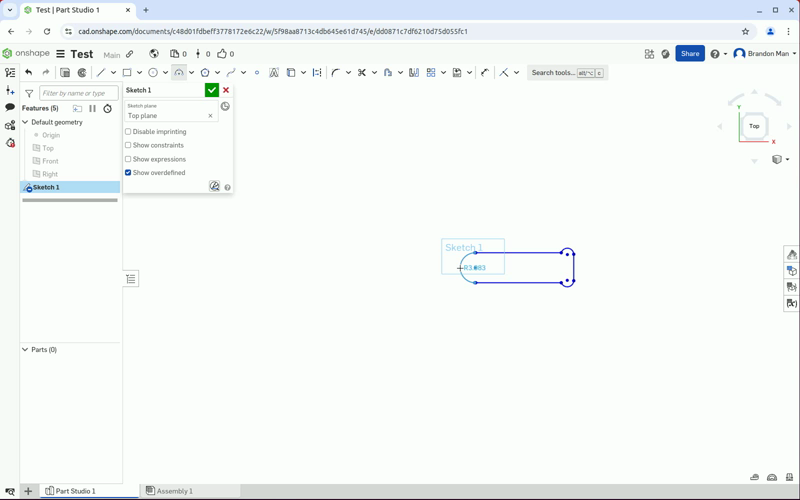
key(esc)
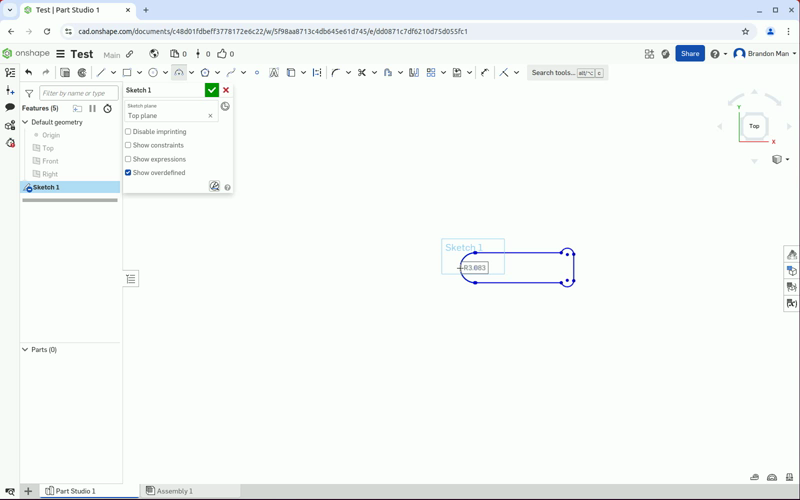
key(l)
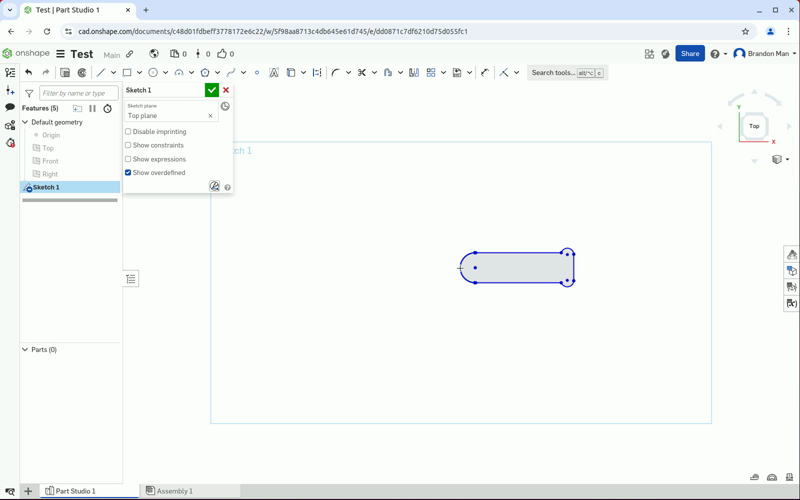
key_down(shift)
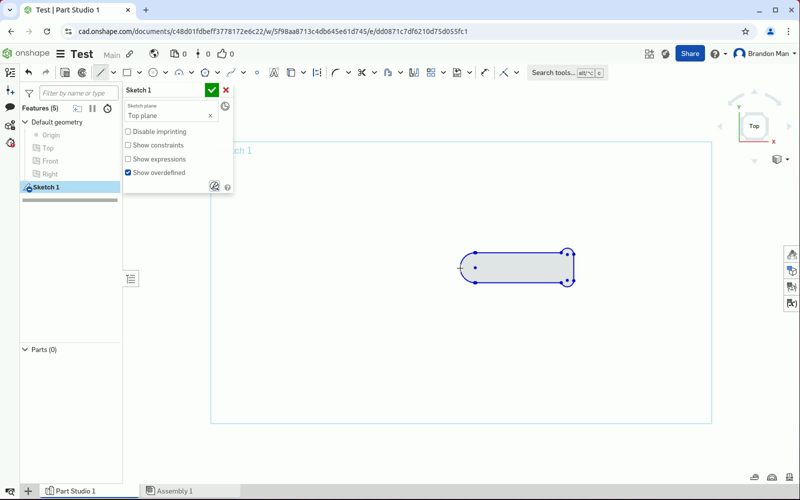
mouse_move(477, 276)
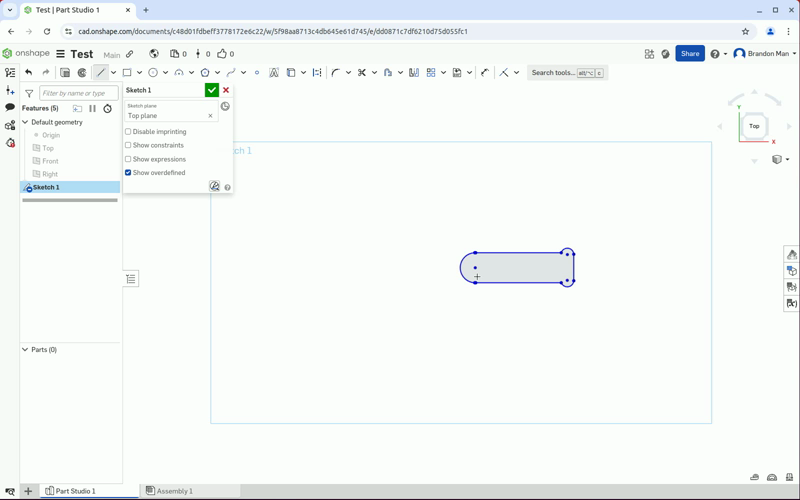
click(477, 276)
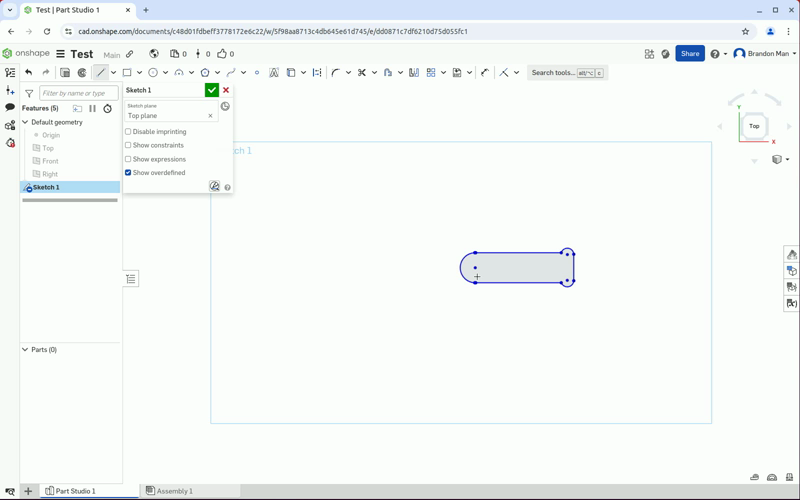
key_up(shift)
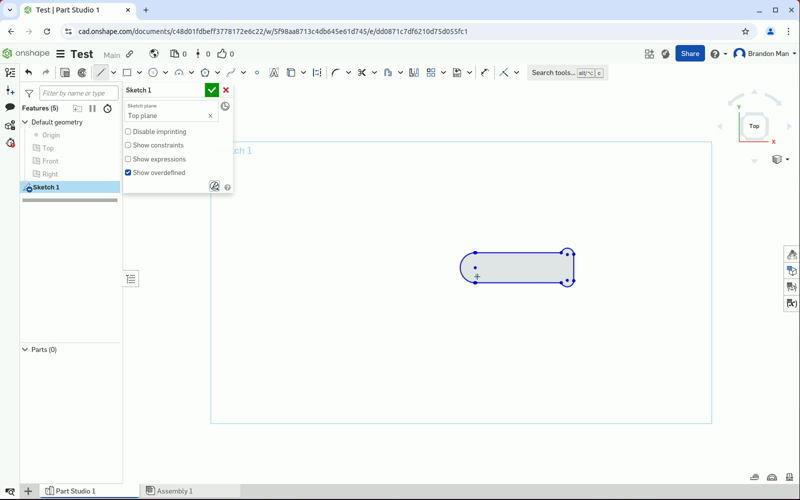
key_down(shift)
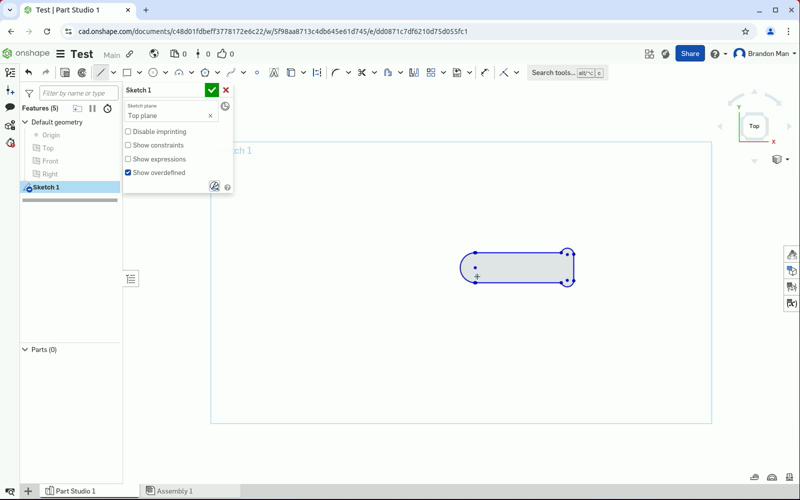
mouse_move(507, 276)
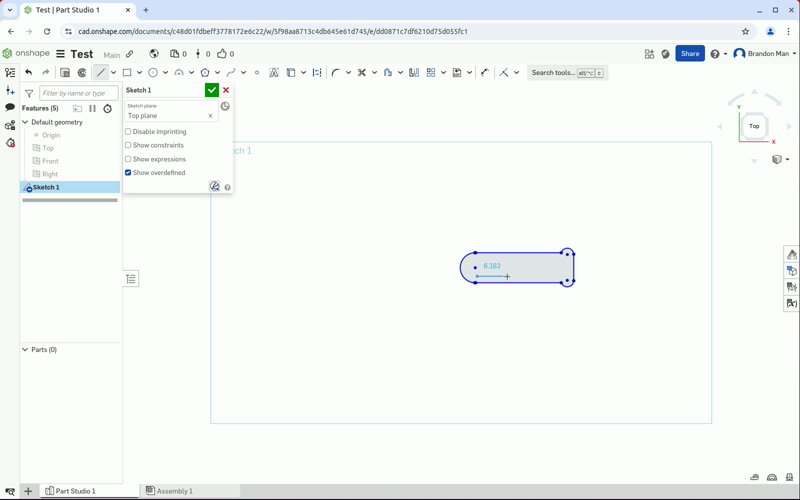
mouse_move(513, 272)
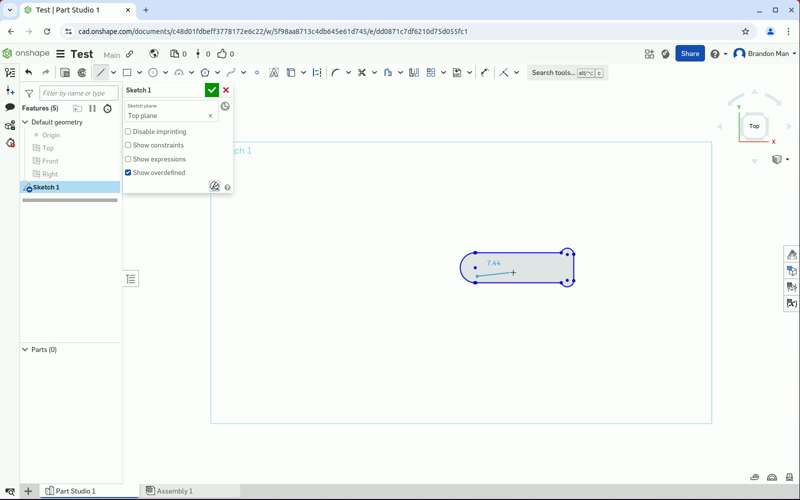
click(513, 272)
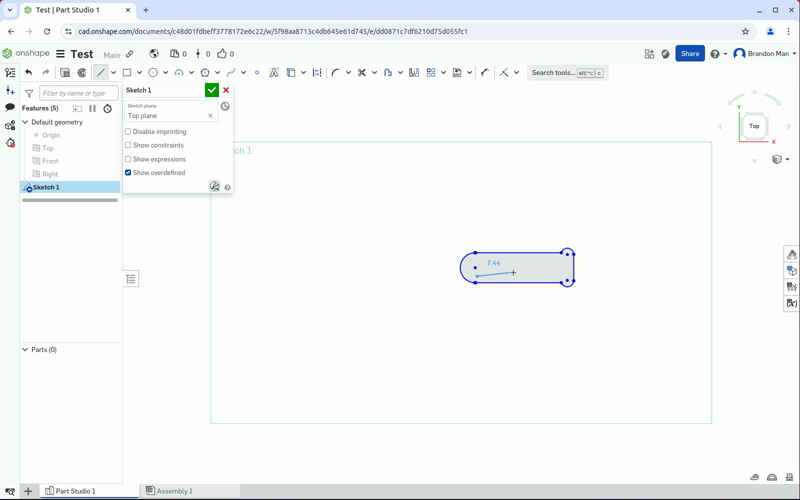
key_up(shift)
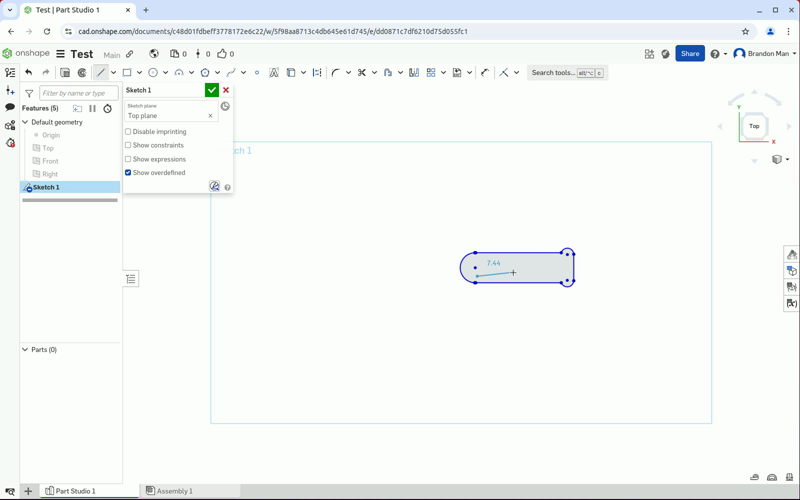
key(esc)
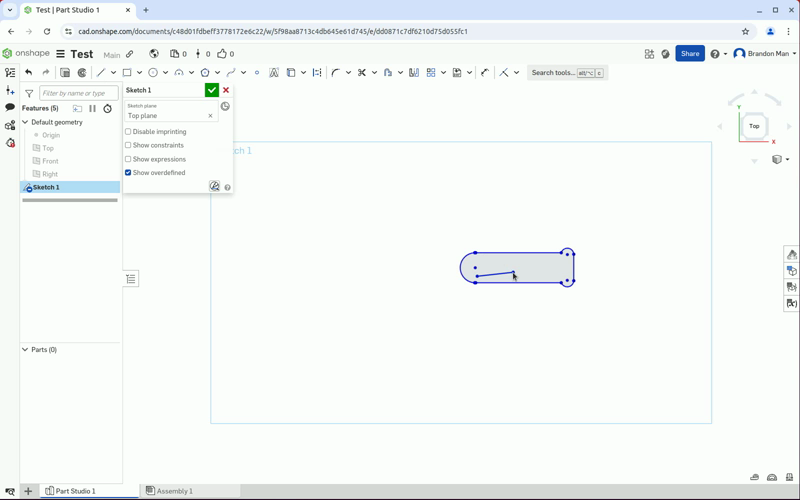
key(a)
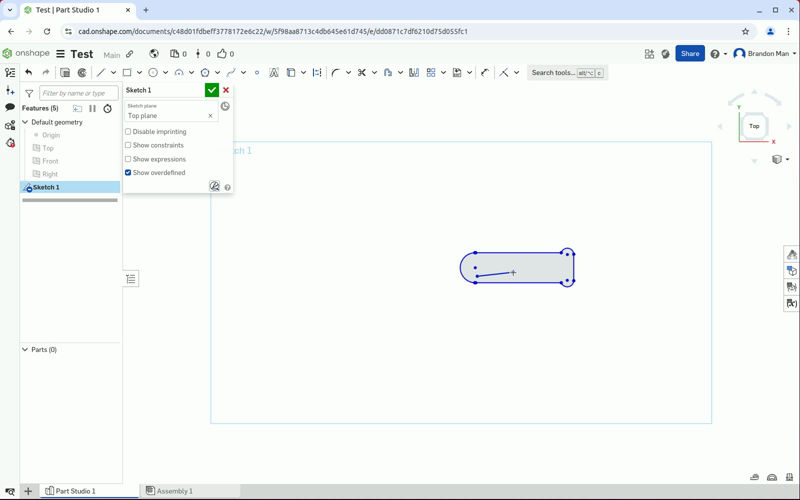
mouse_move(513, 272)
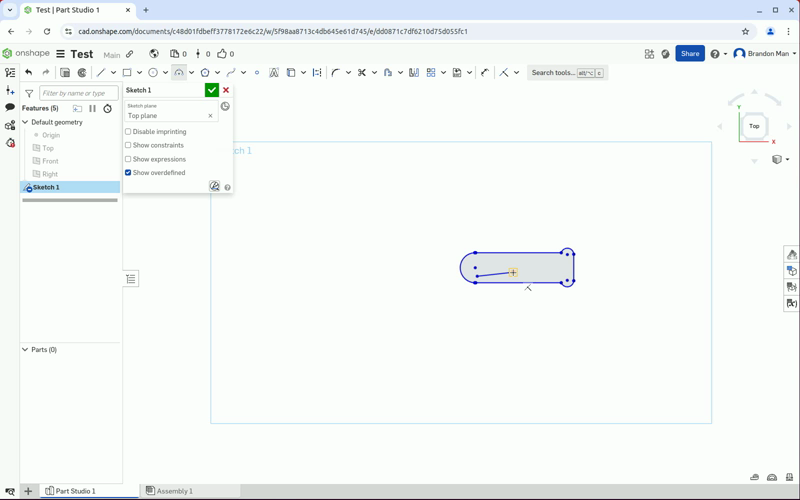
click(513, 272)
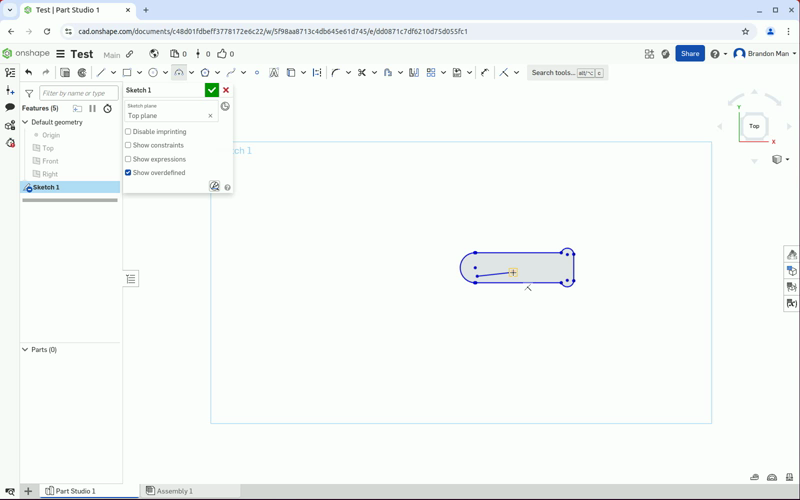
key_down(shift)
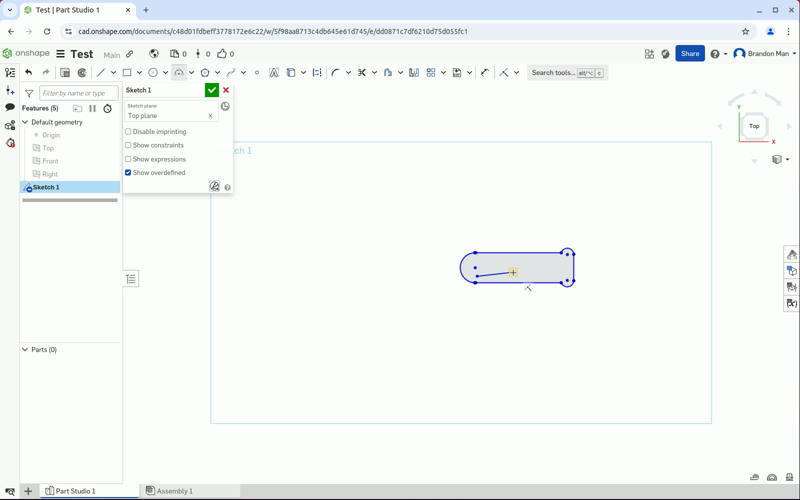
mouse_move(513, 262)
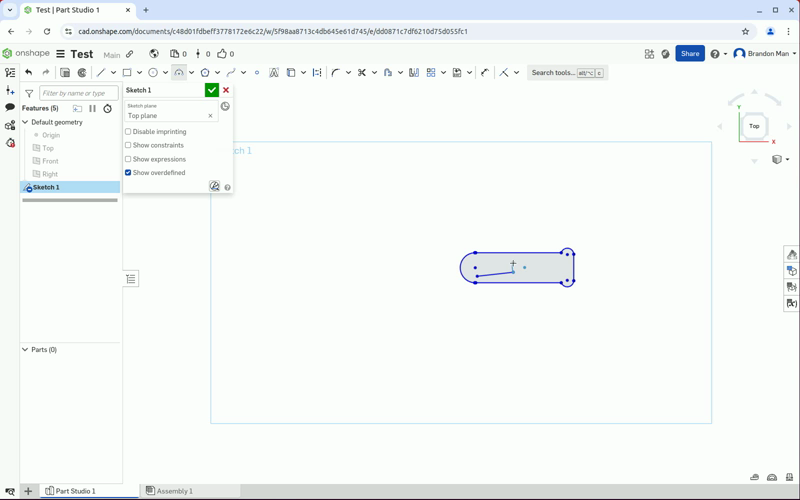
click(513, 262)
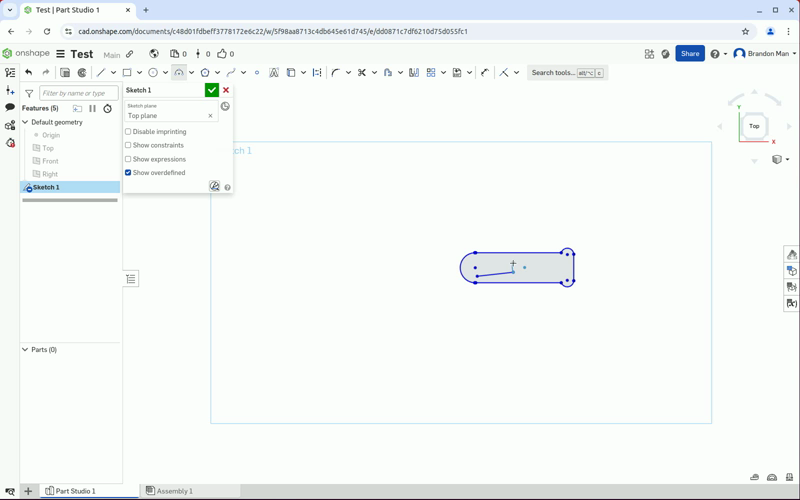
mouse_move(517, 267)
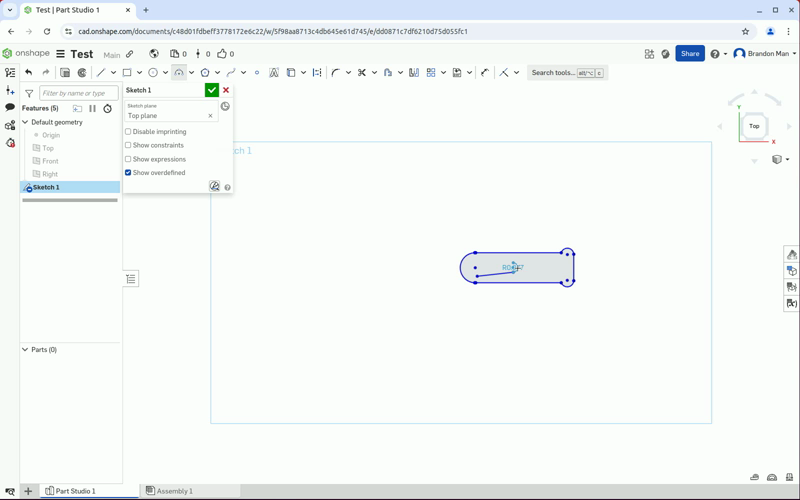
click(517, 267)
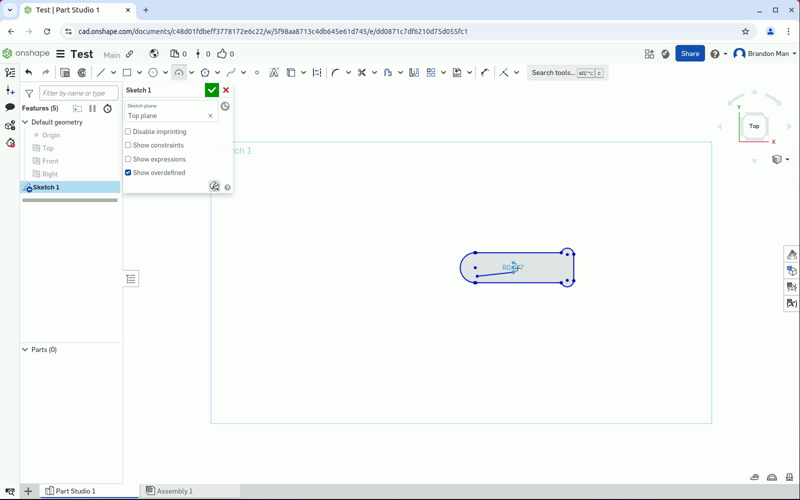
key_up(shift)
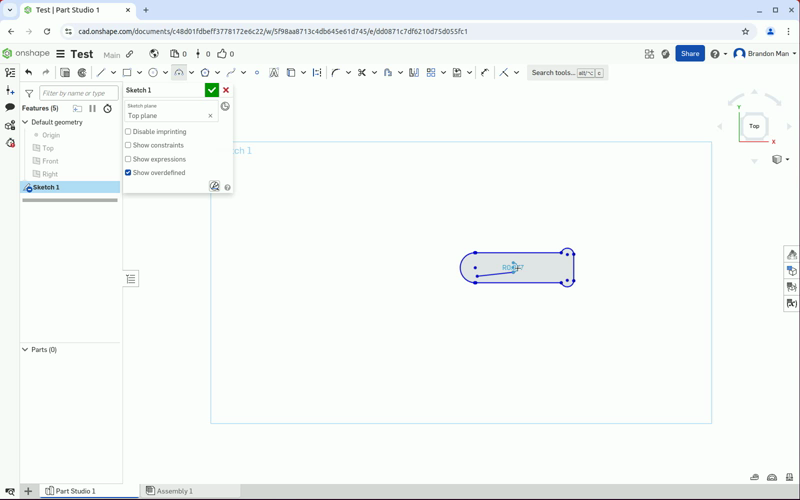
key(esc)
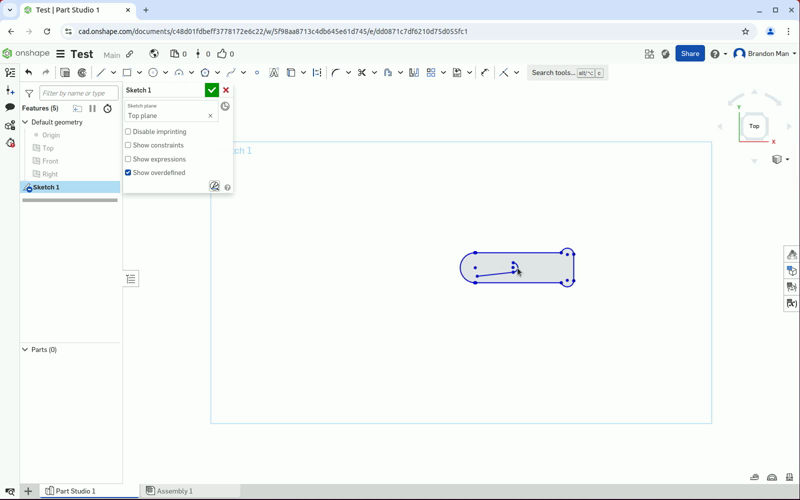
key(l)
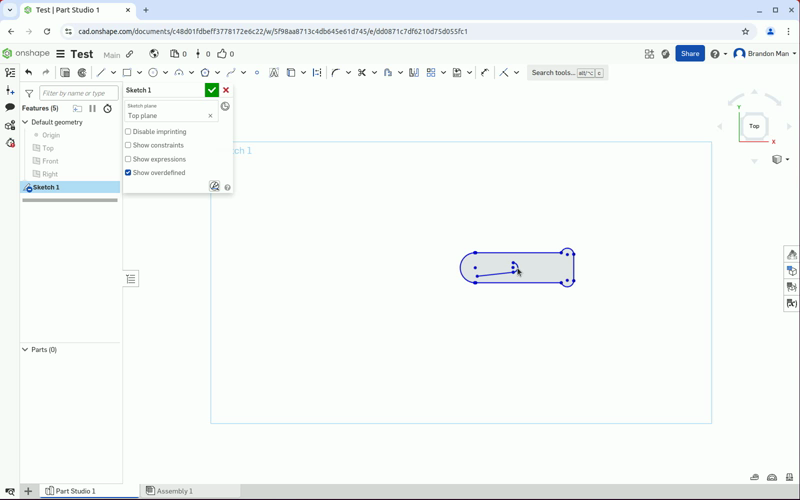
mouse_move(513, 262)
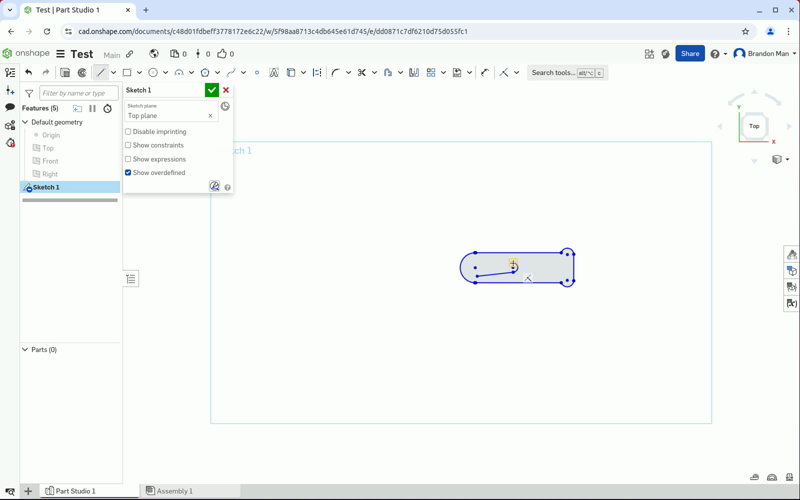
click(513, 262)
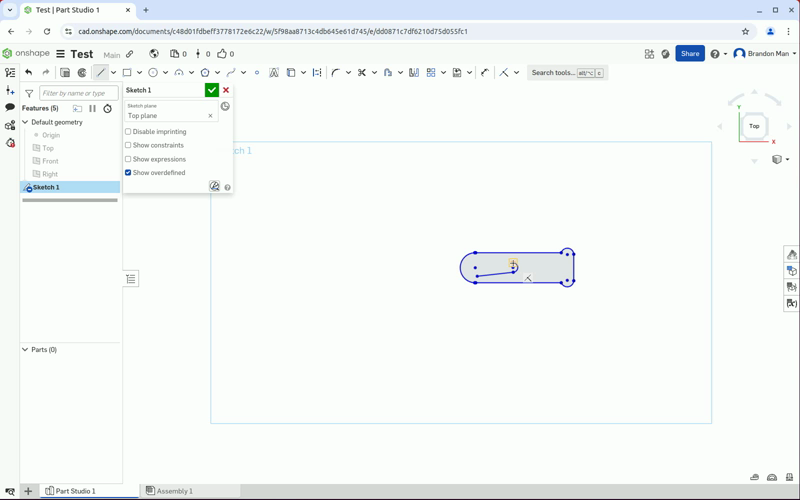
key_down(shift)
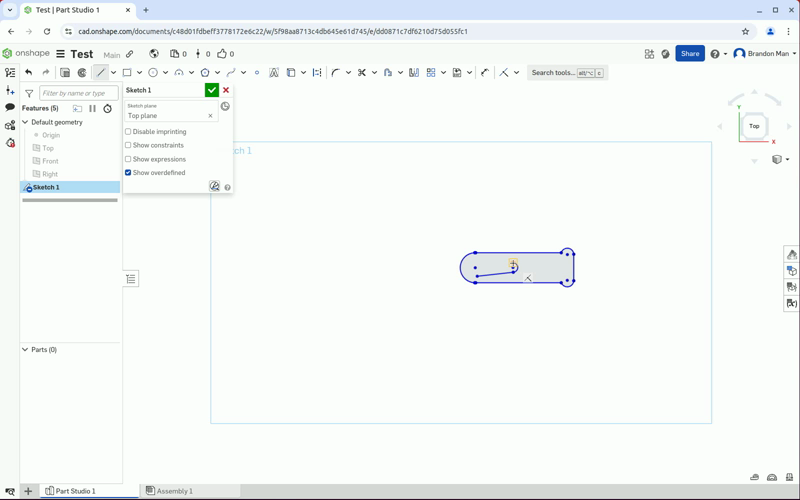
mouse_move(543, 262)
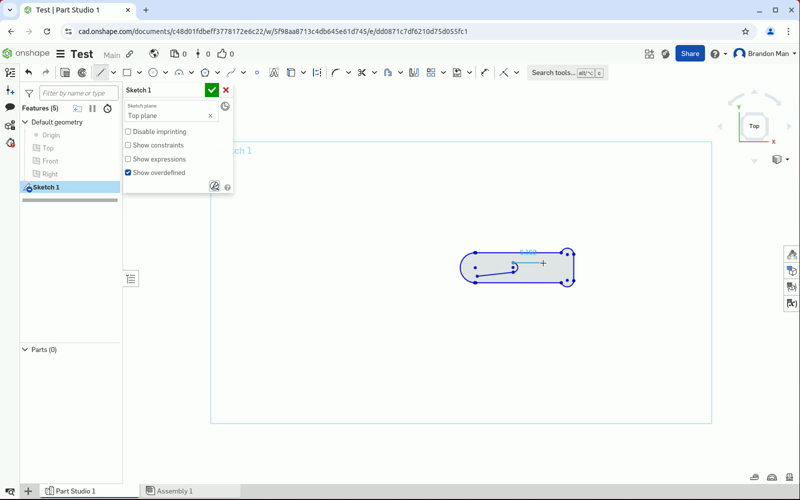
mouse_move(477, 258)
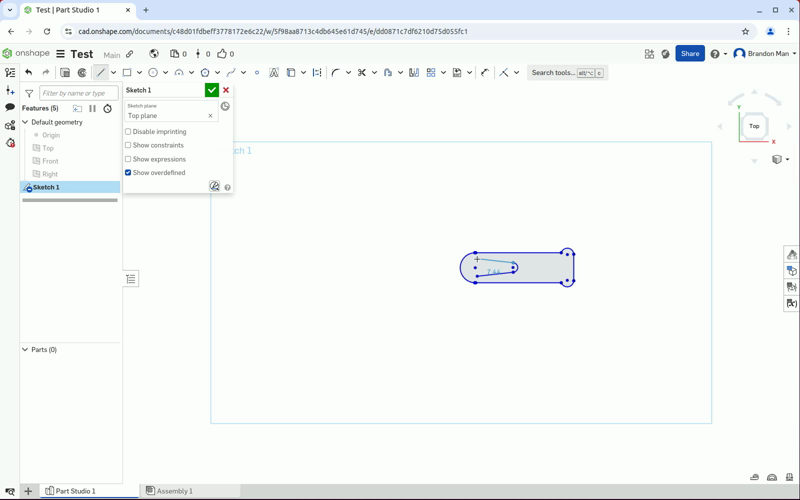
click(477, 258)
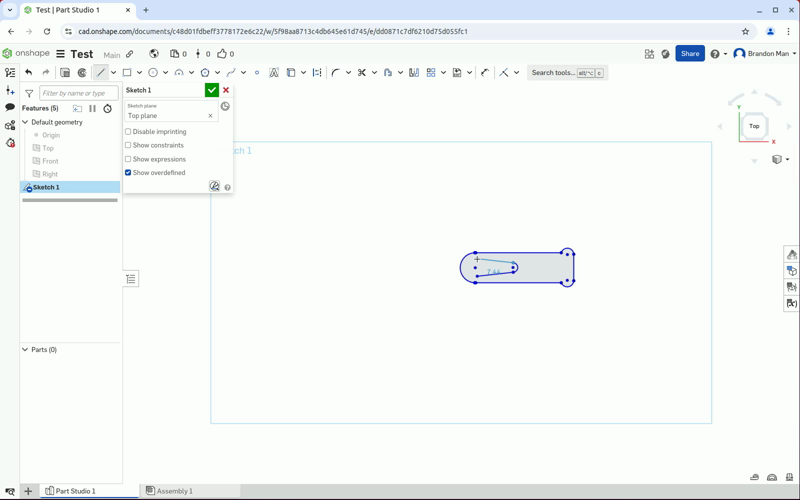
key_up(shift)
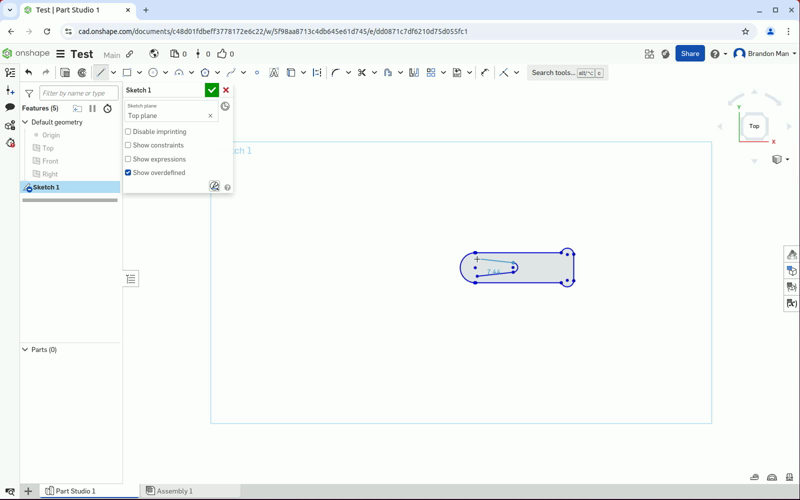
key(esc)
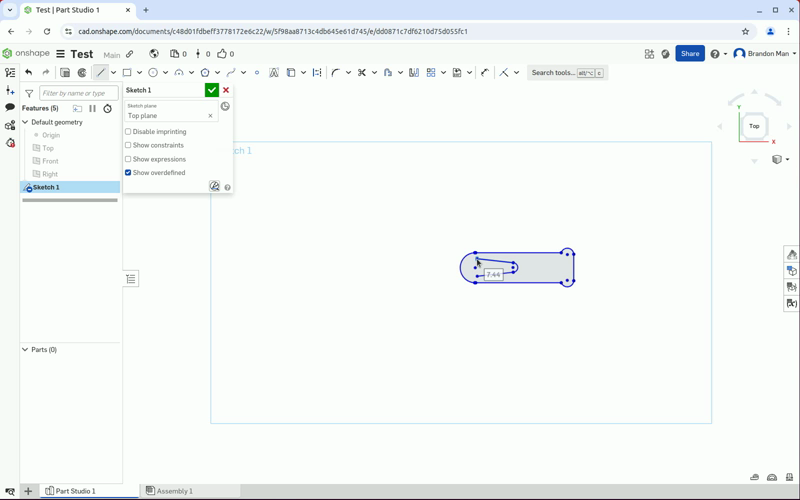
key(a)
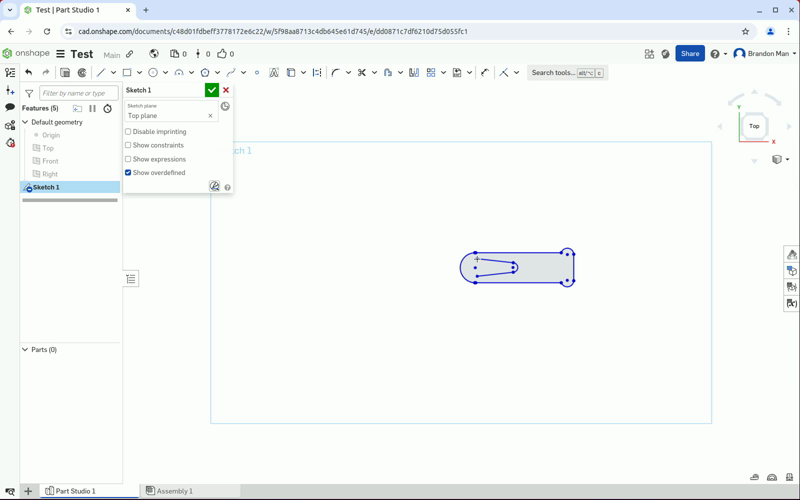
mouse_move(477, 258)
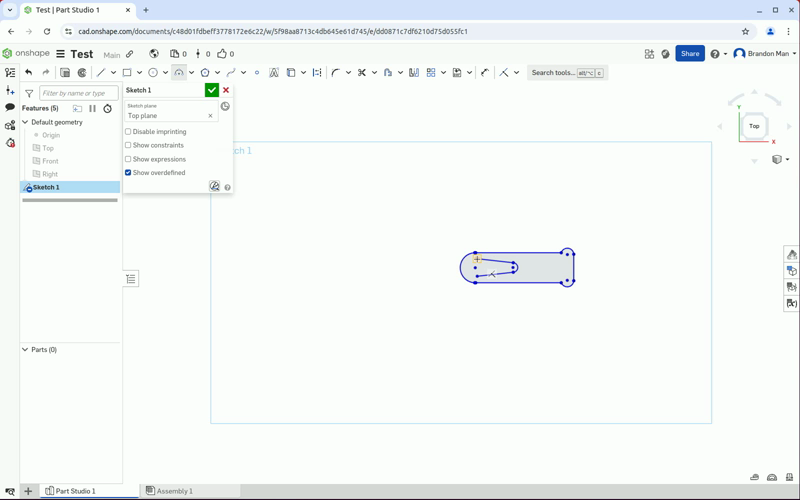
click(477, 258)
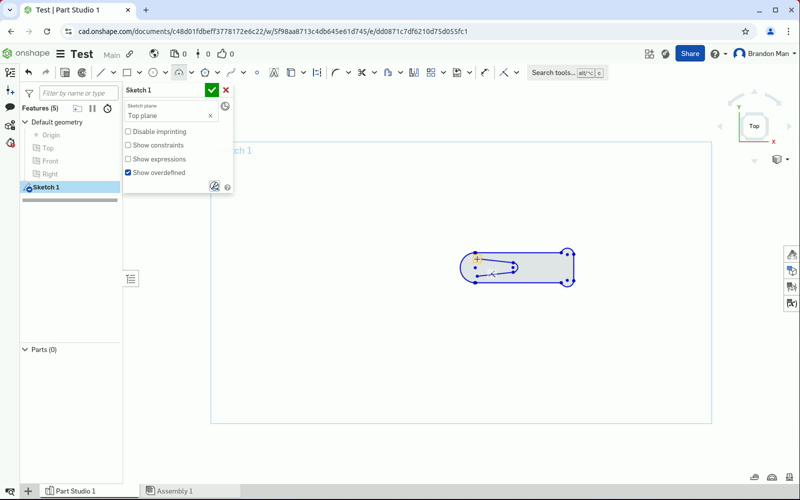
mouse_move(477, 276)
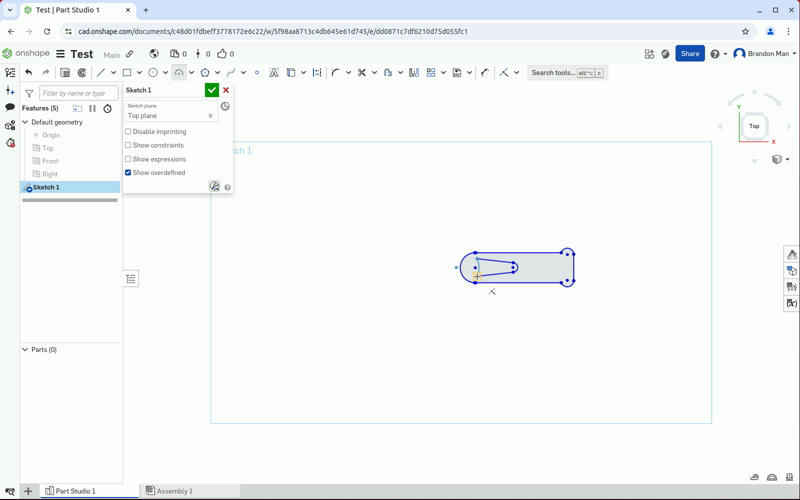
click(477, 276)
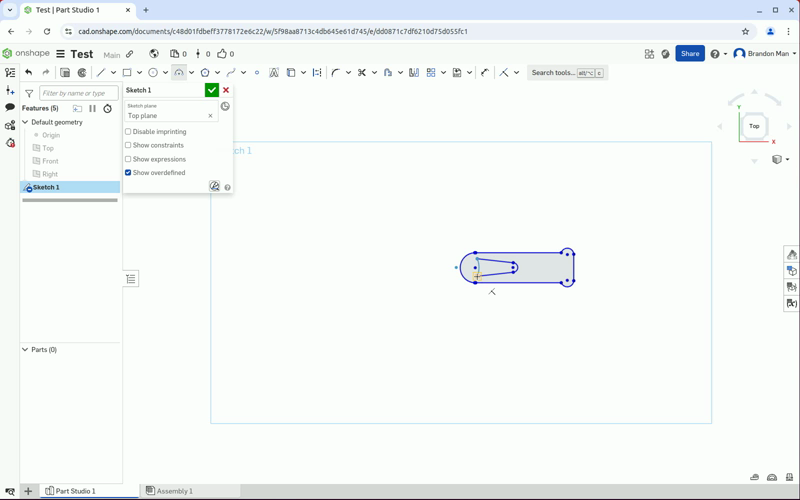
key_down(shift)
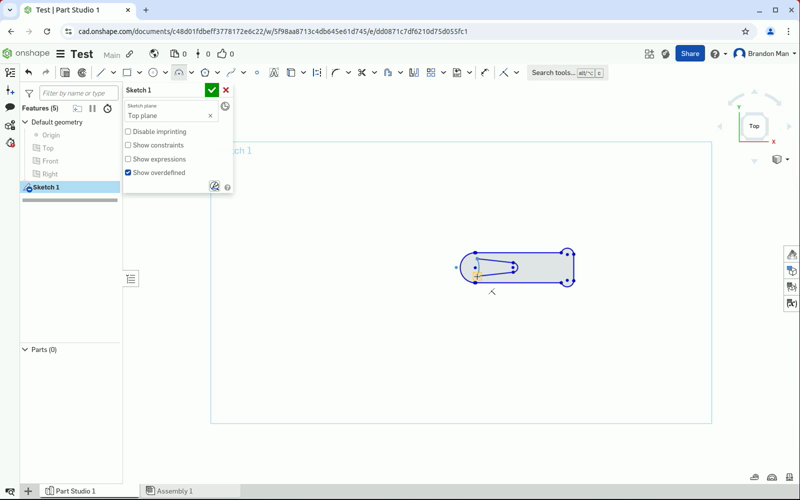
mouse_move(466, 267)
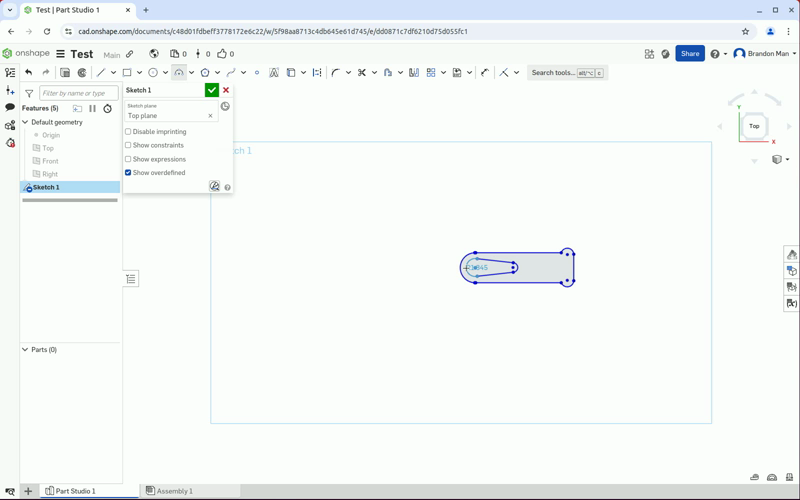
click(466, 267)
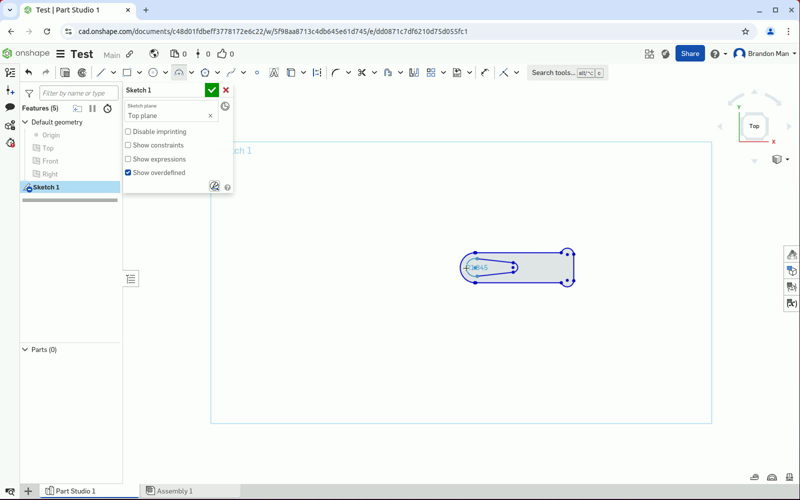
key_up(shift)
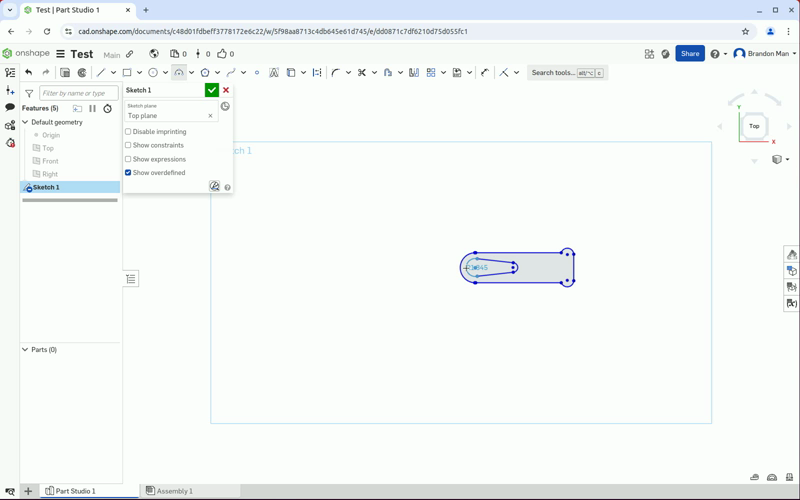
key(esc)
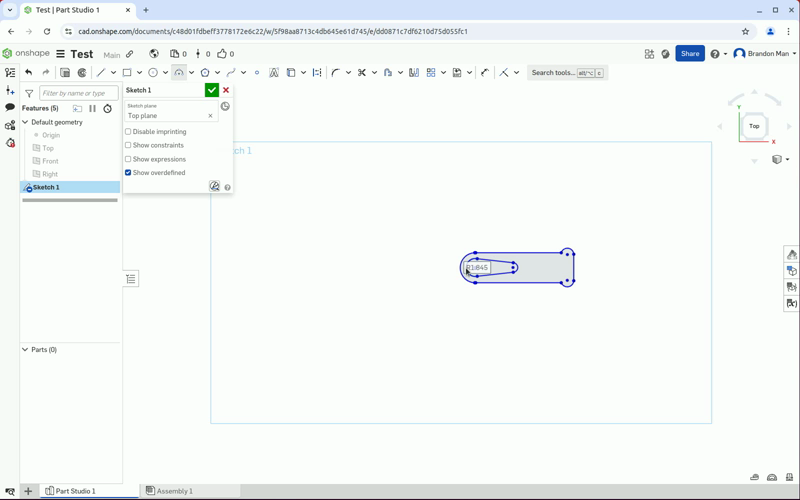
key(c)
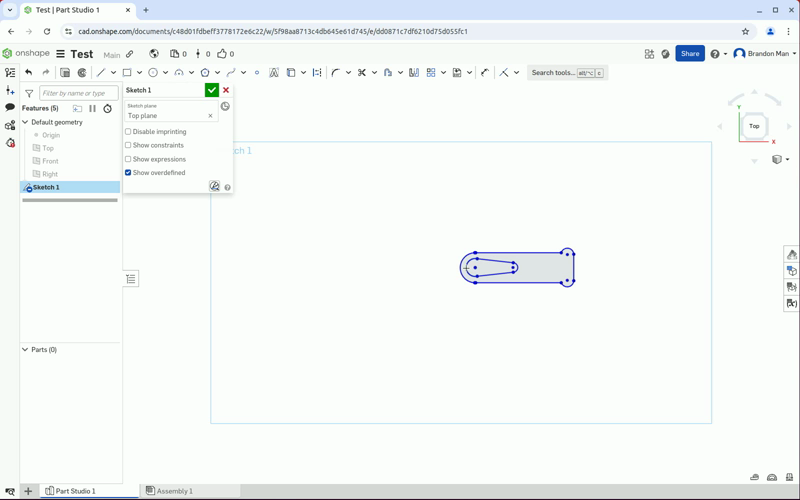
key_down(shift)
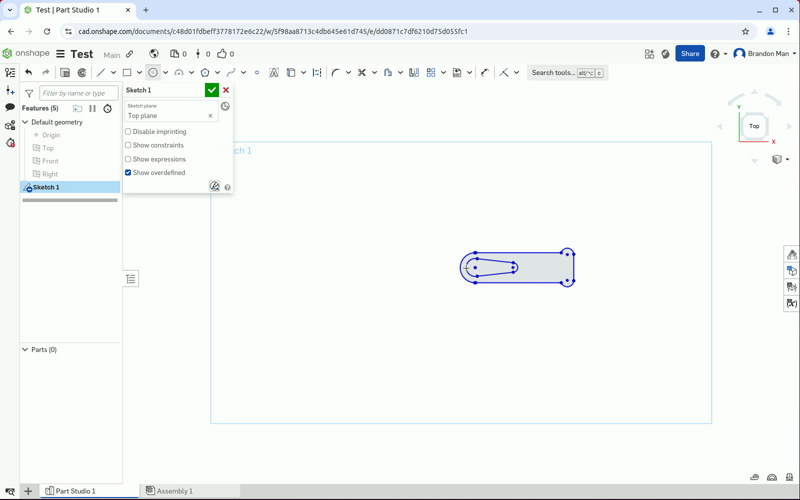
mouse_move(567, 280)
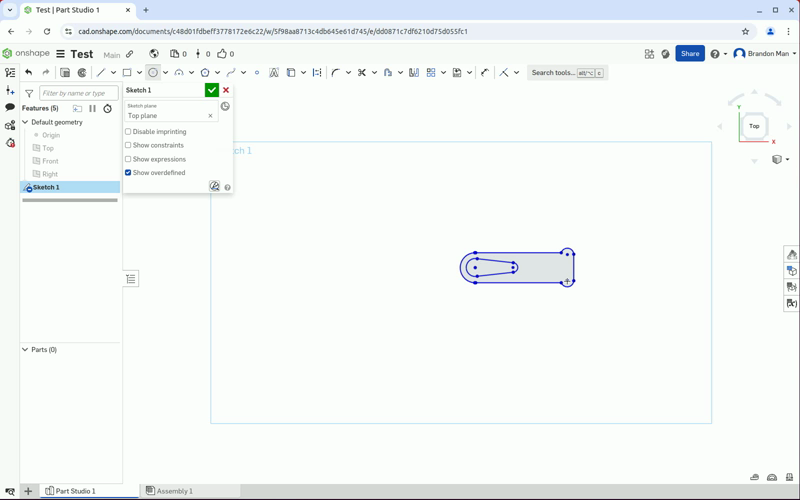
click(567, 280)
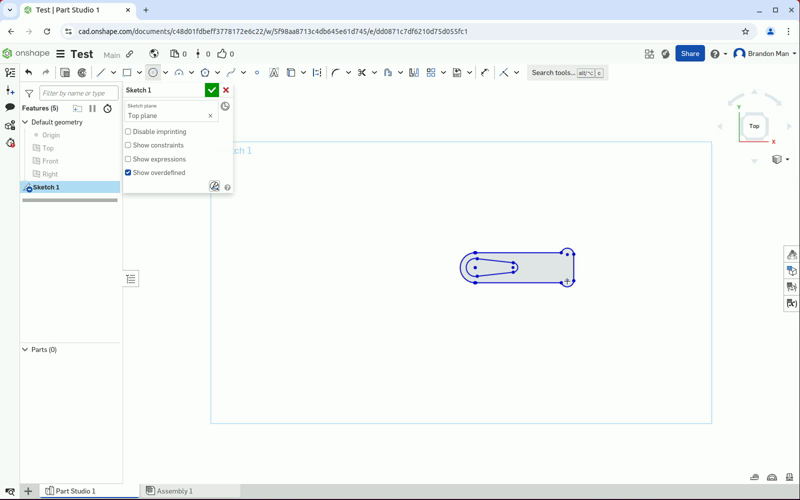
key_up(shift)
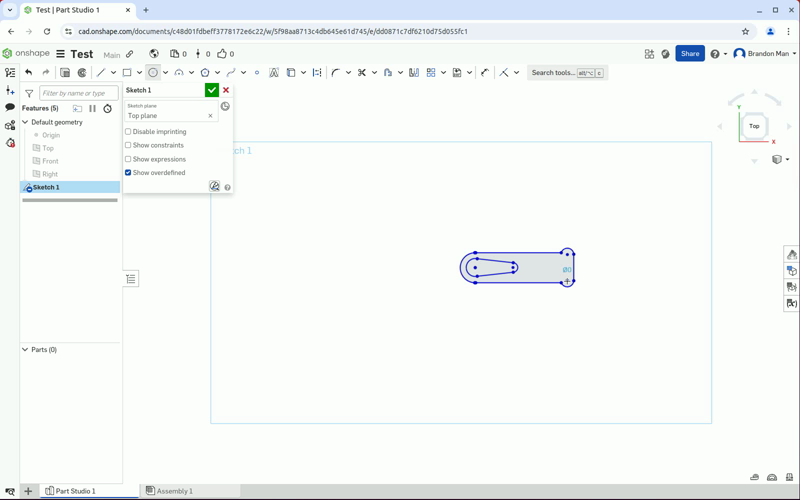
mouse_move(571, 280)
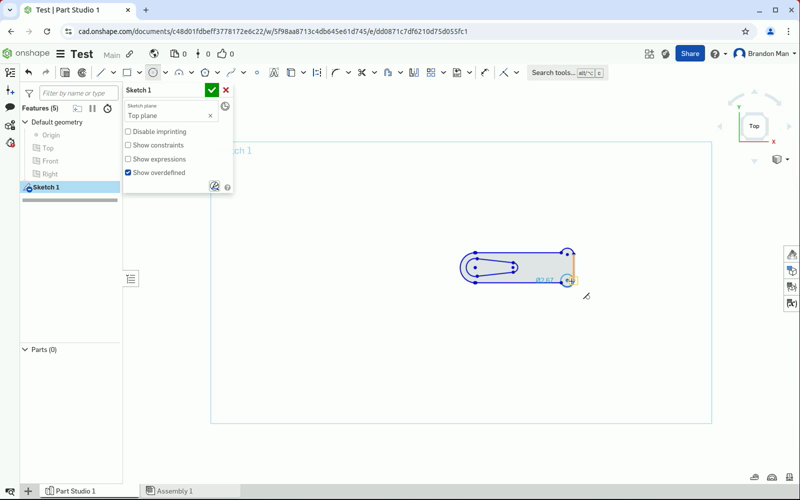
scroll(6)
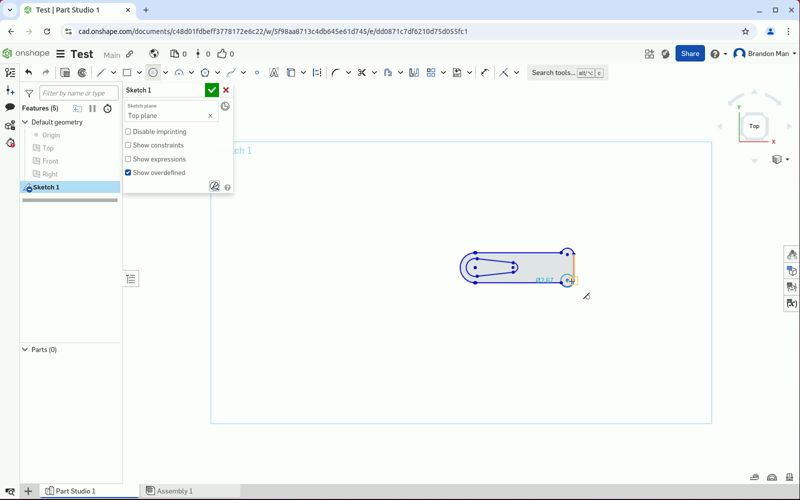
scroll(6)
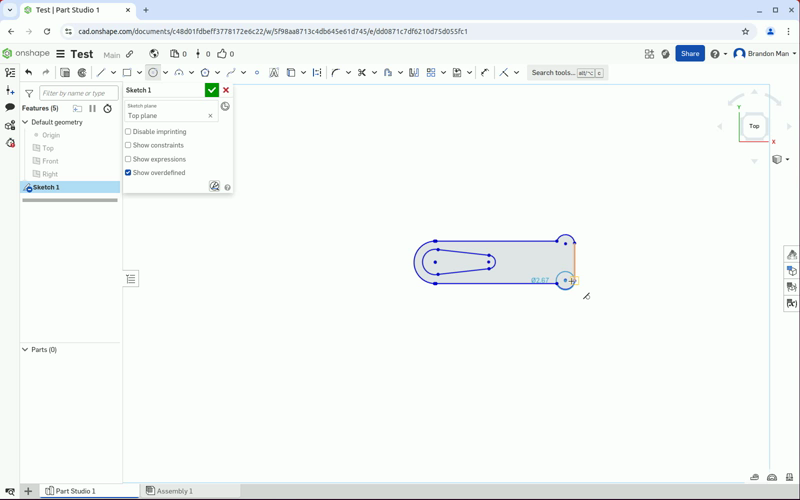
scroll(6)
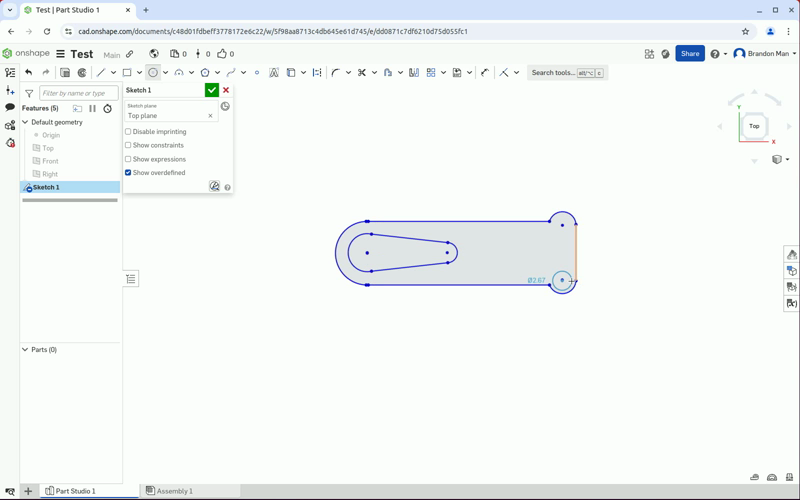
scroll(6)
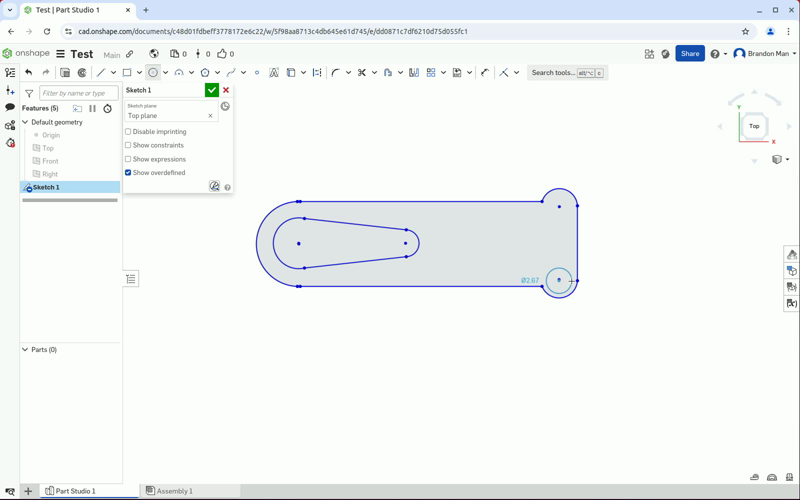
scroll(6)
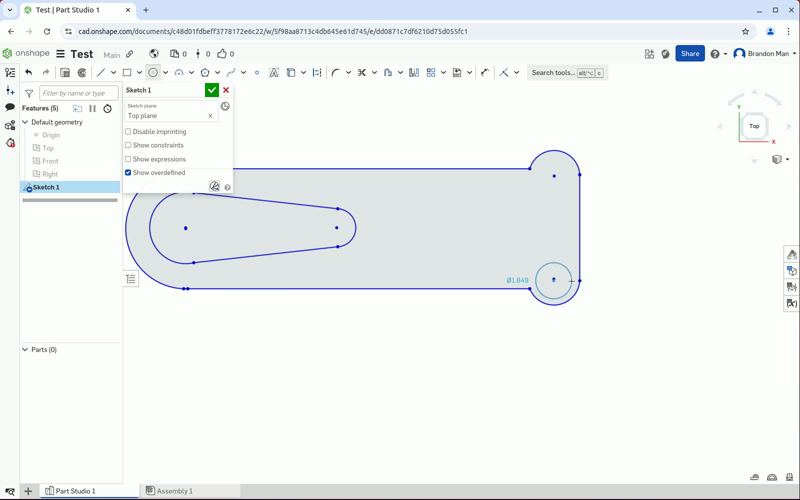
scroll(6)
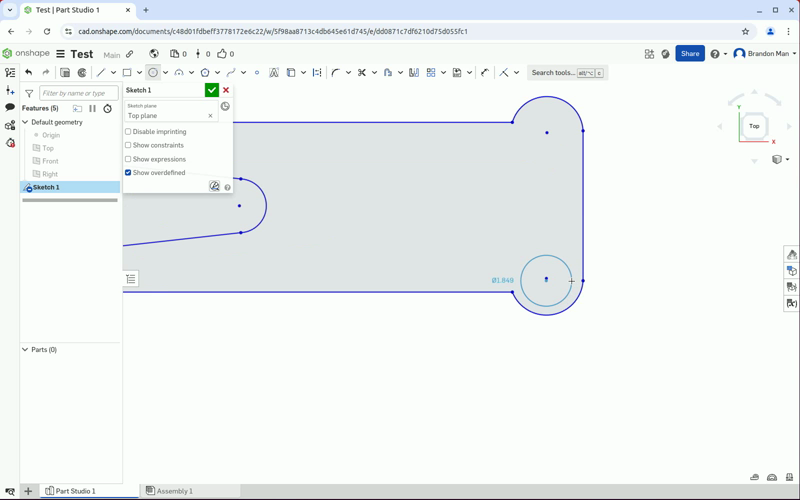
scroll(6)
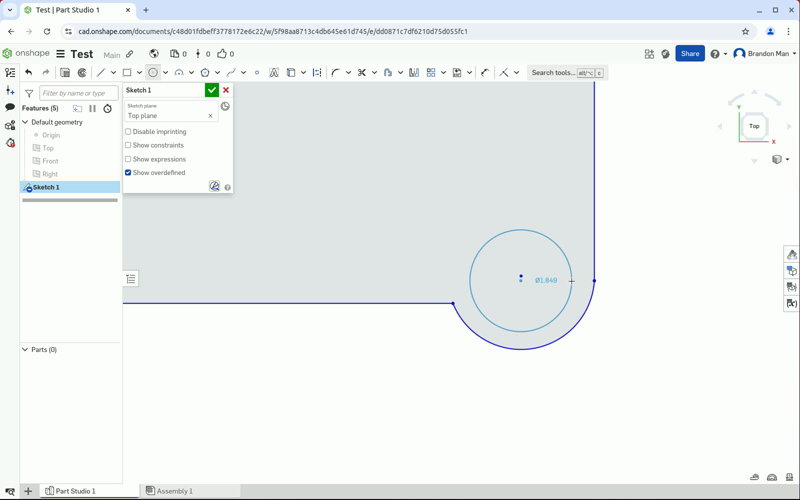
click(571, 280)
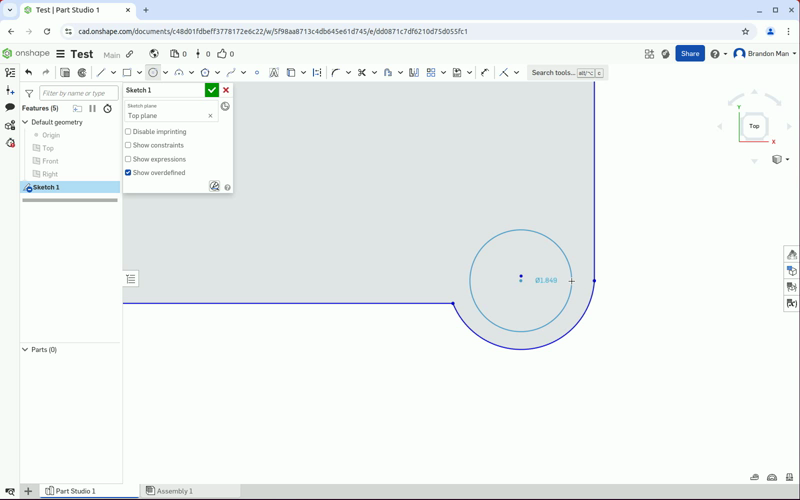
scroll(-6)
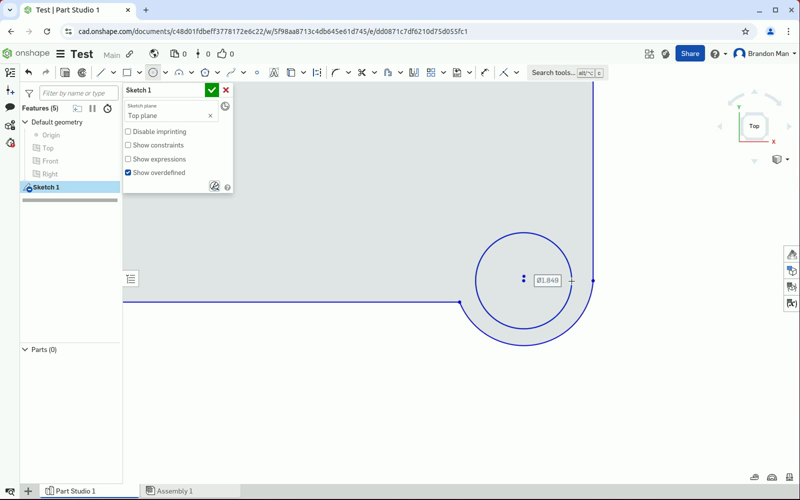
scroll(-6)
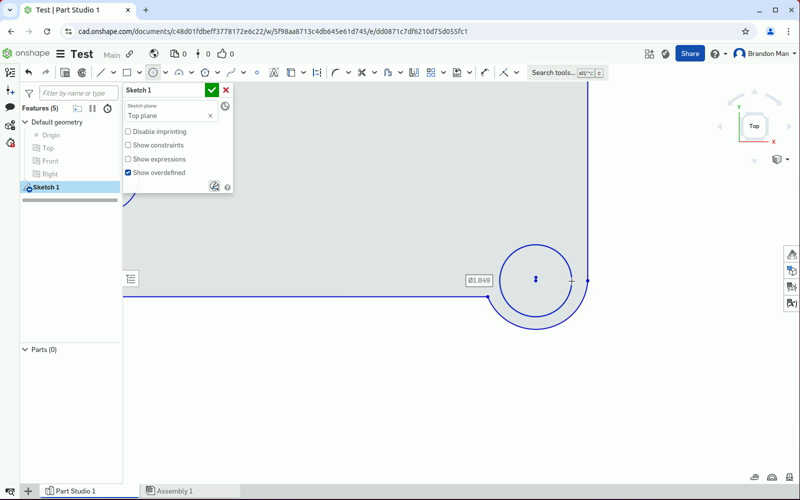
scroll(-6)
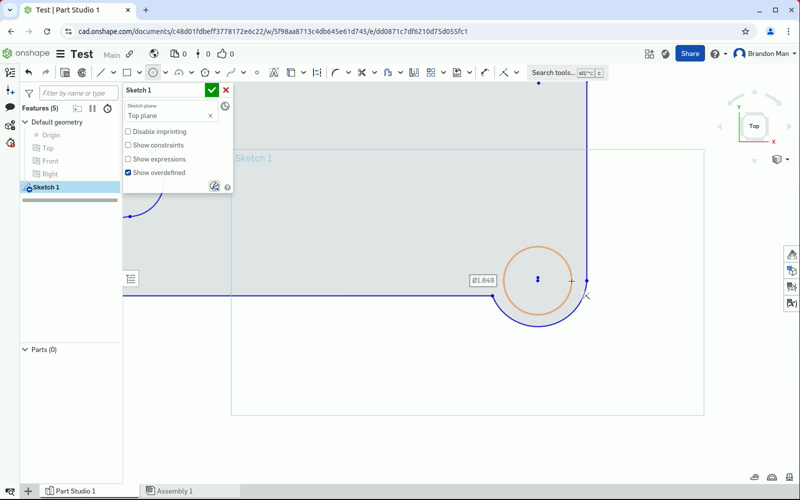
scroll(-6)
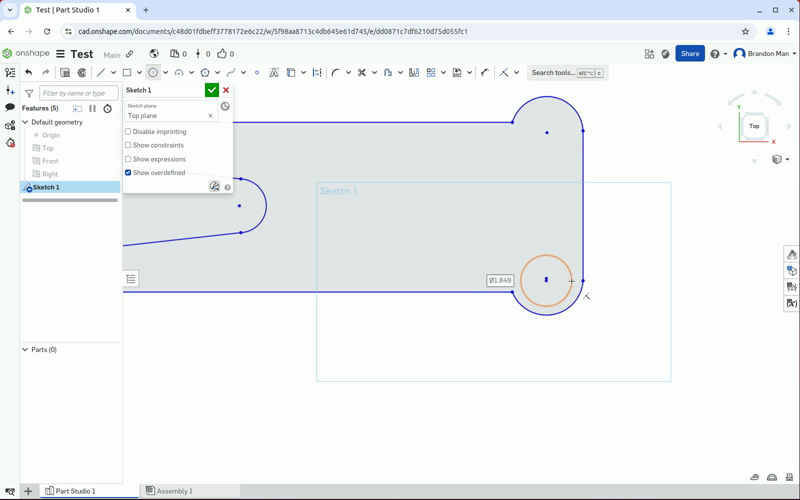
scroll(-6)
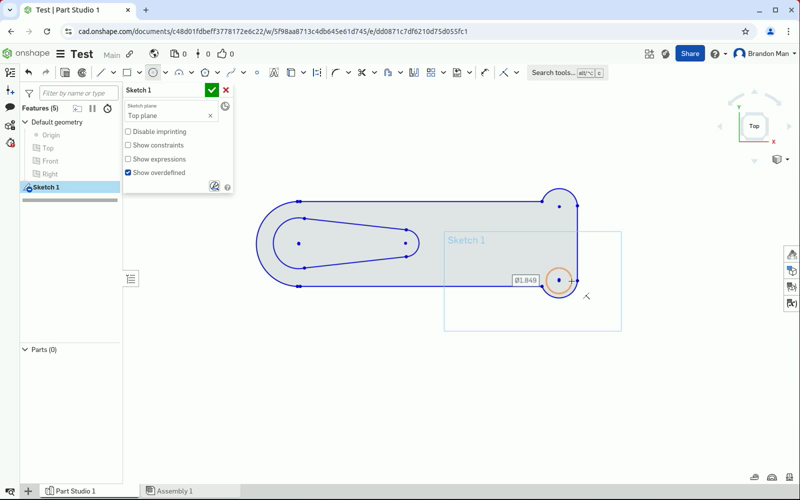
scroll(-6)
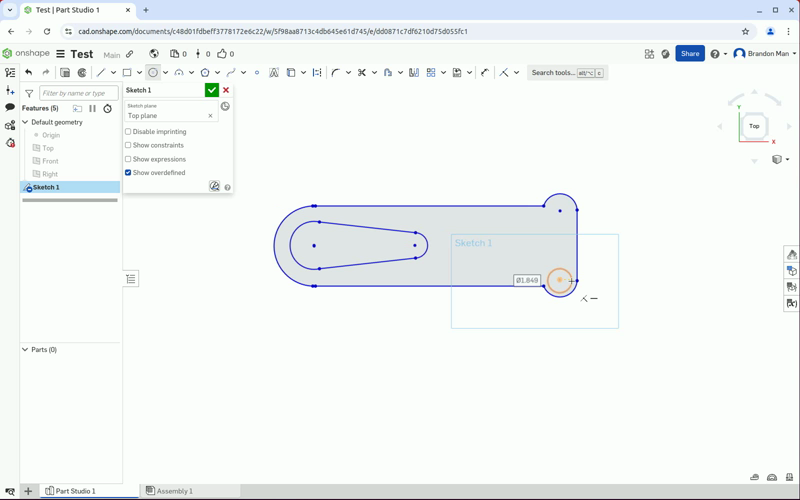
scroll(-6)
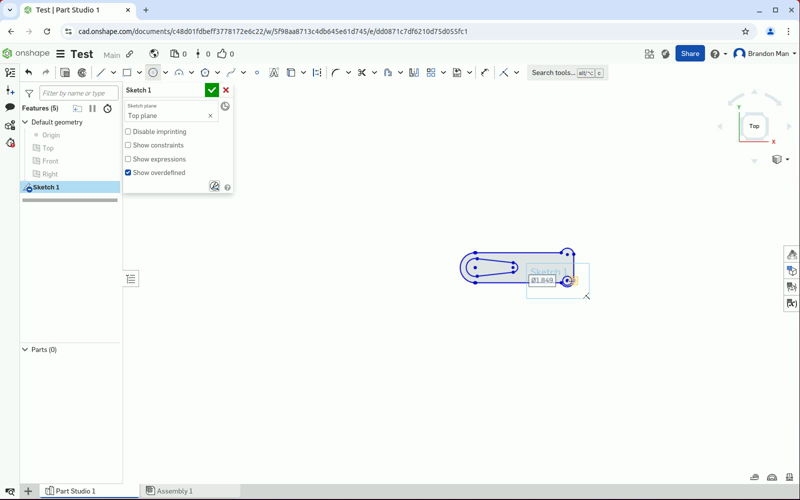
key(esc)
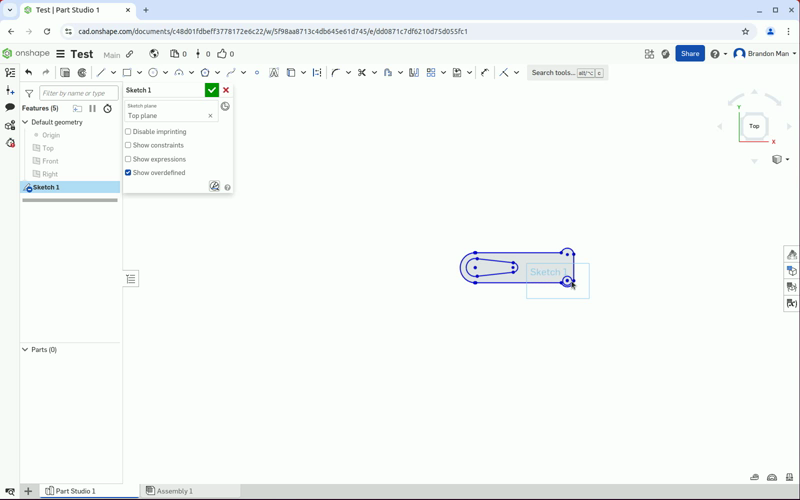
key(c)
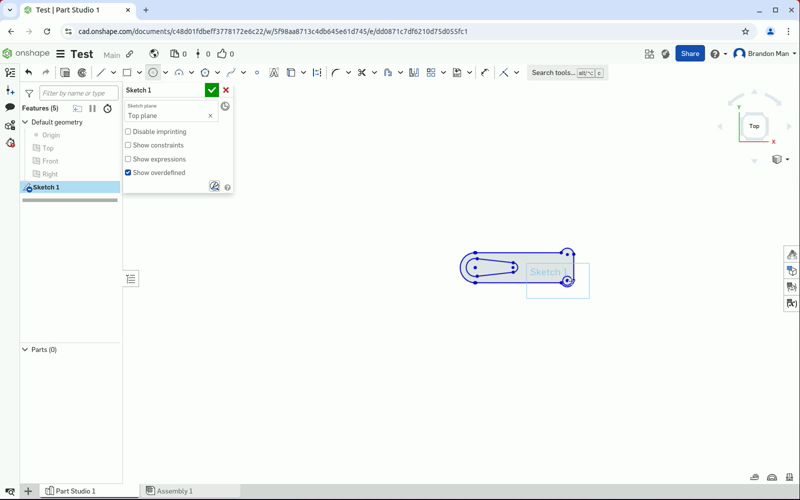
key_down(shift)
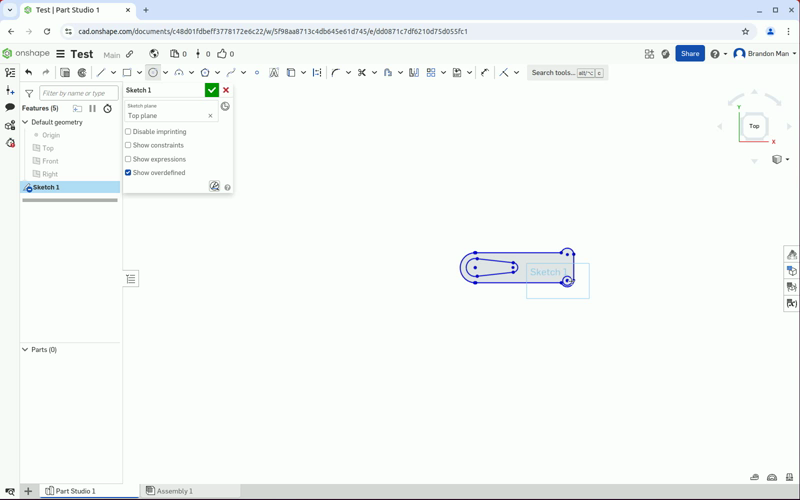
mouse_move(567, 254)
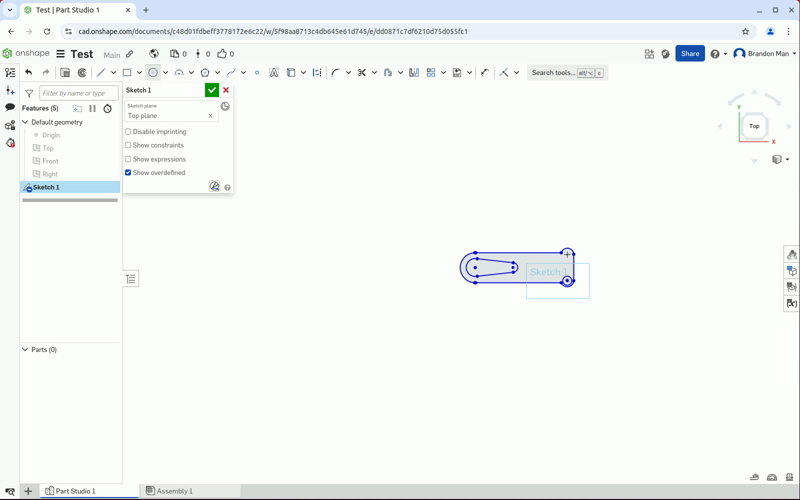
click(567, 254)
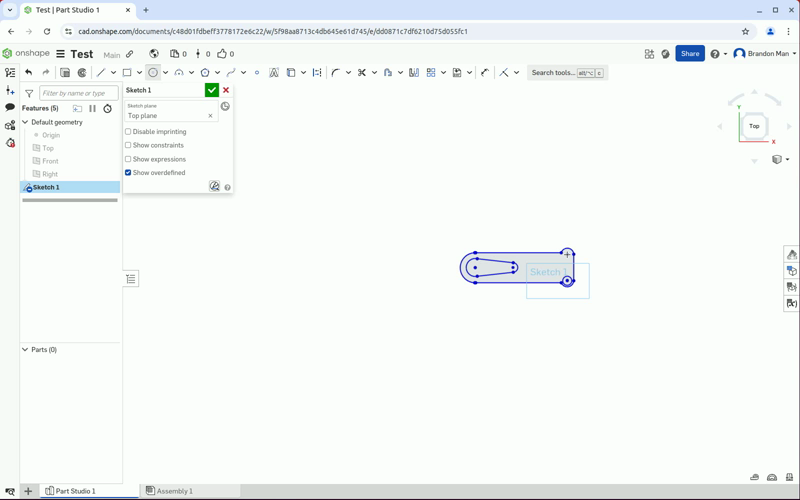
key_up(shift)
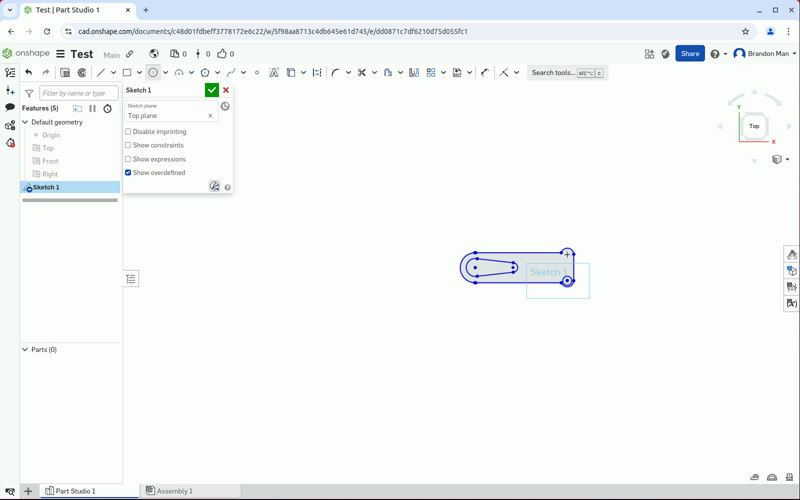
mouse_move(571, 254)
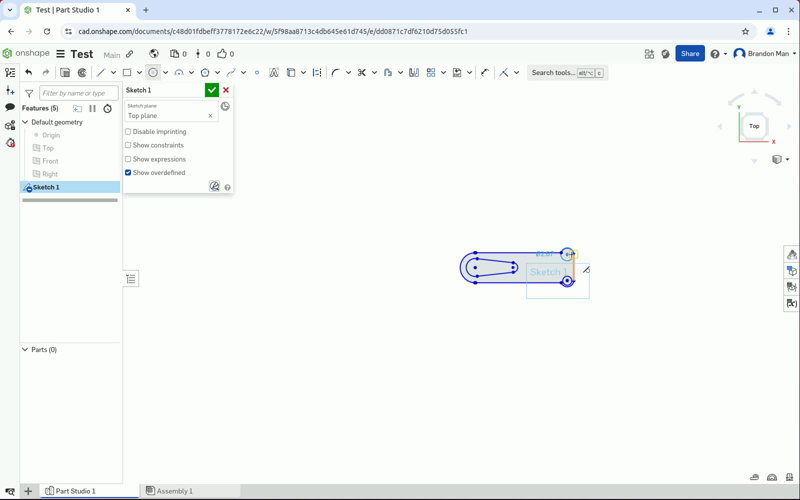
scroll(6)
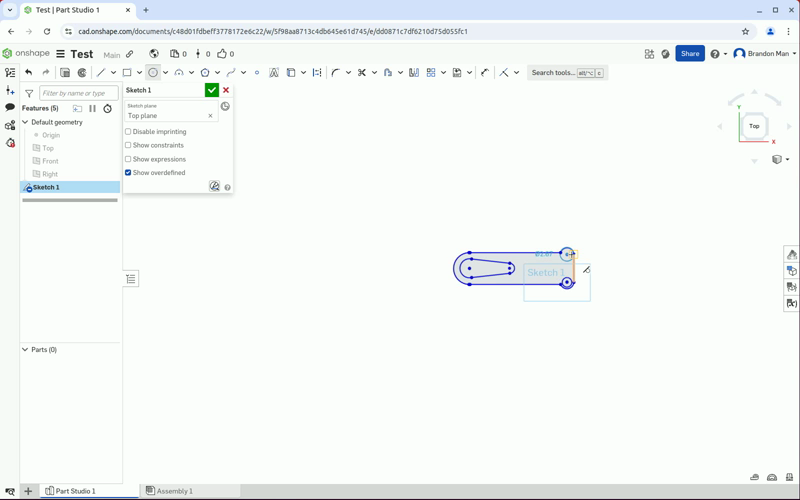
scroll(6)
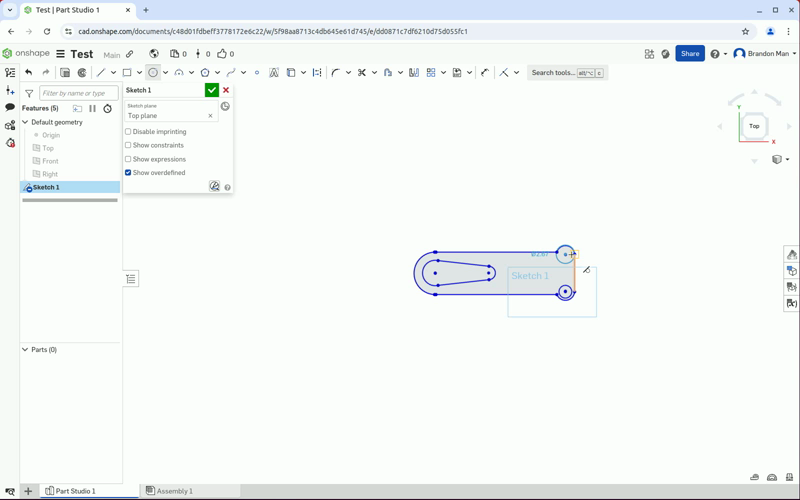
scroll(6)
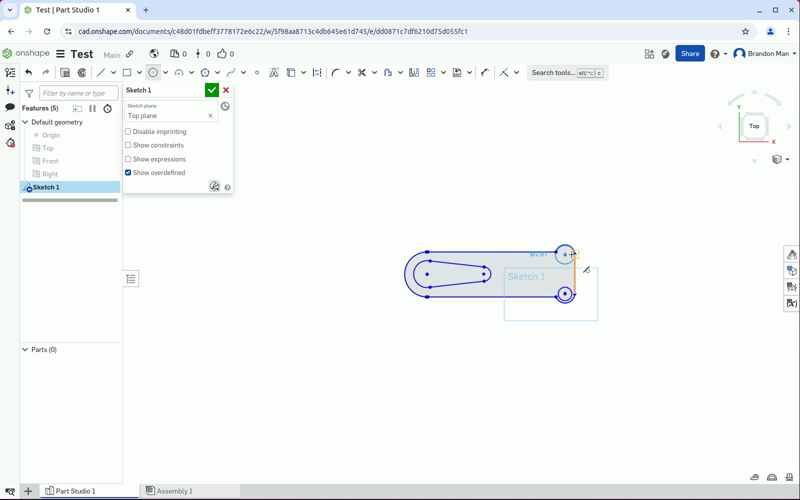
scroll(6)
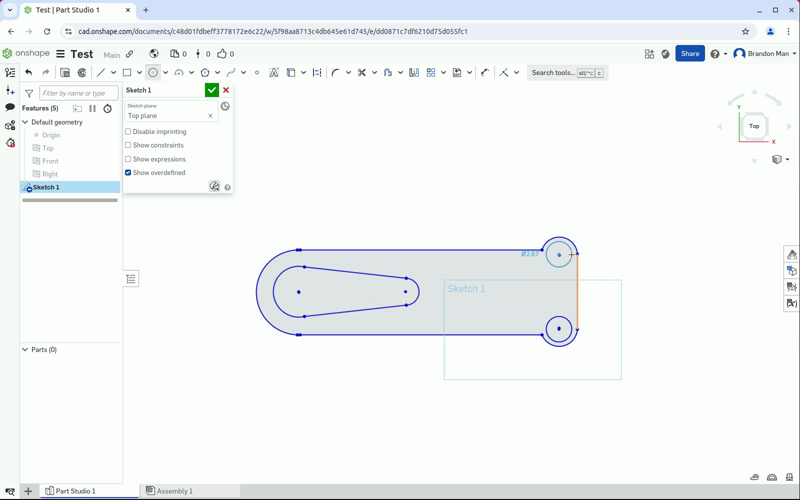
scroll(6)
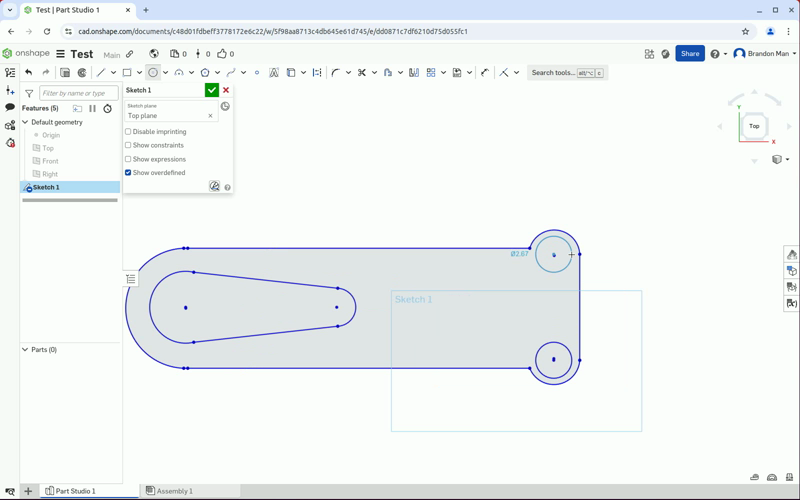
scroll(6)
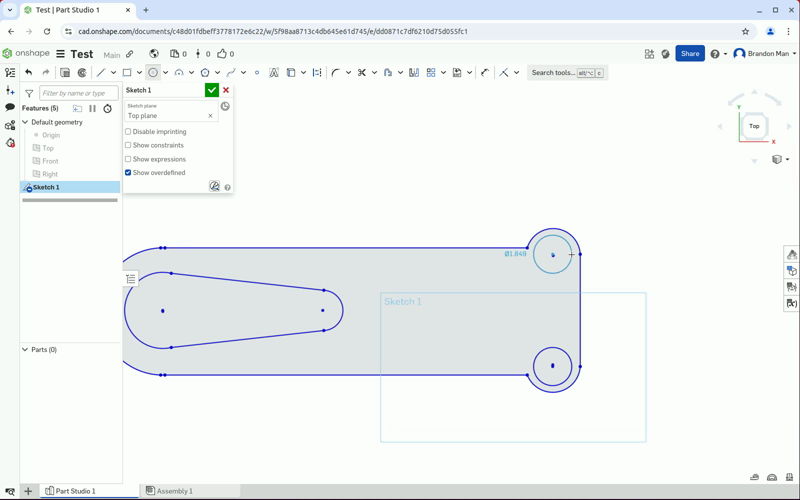
scroll(6)
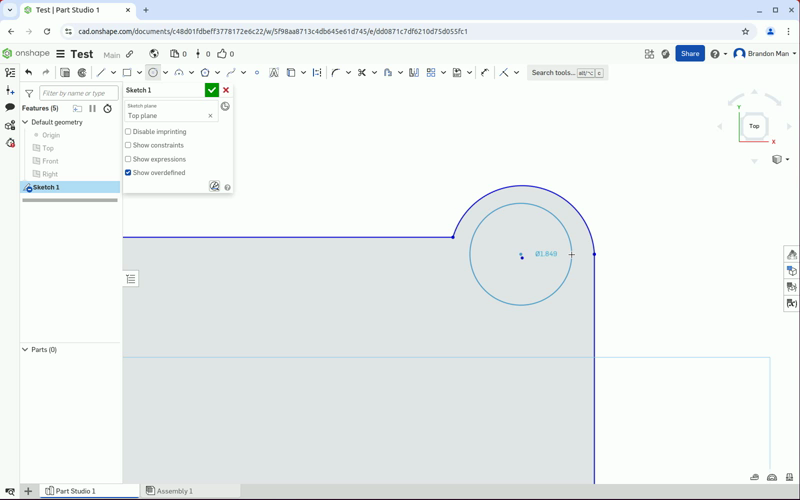
click(571, 254)
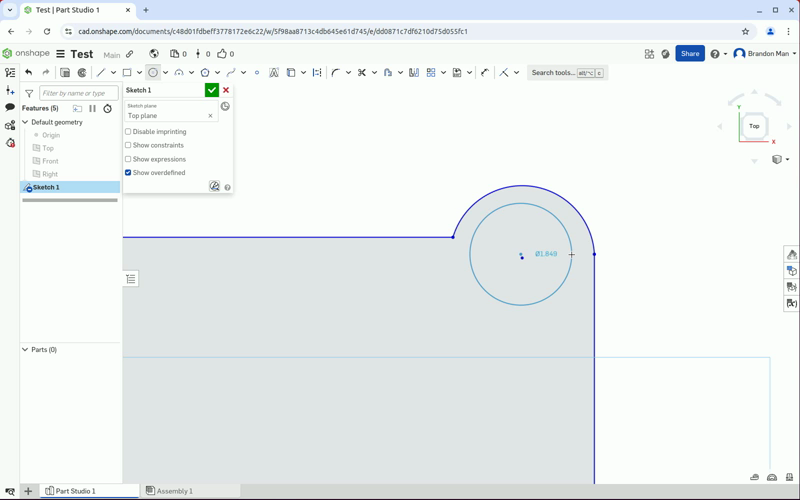
scroll(-6)
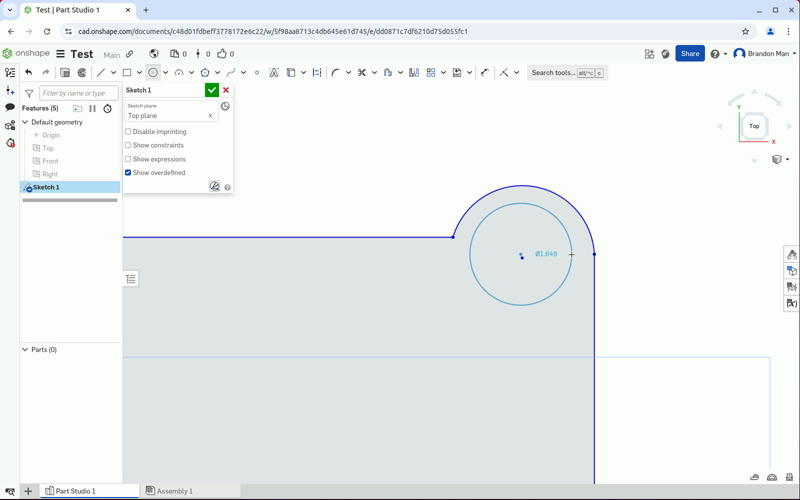
scroll(-6)
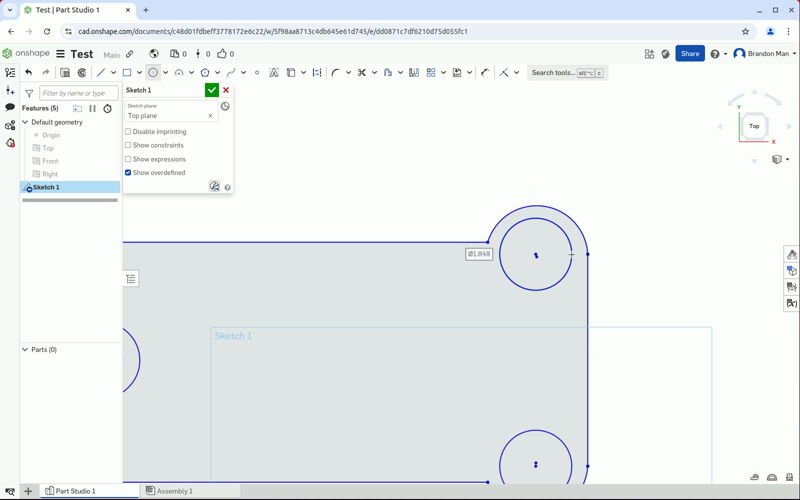
scroll(-6)
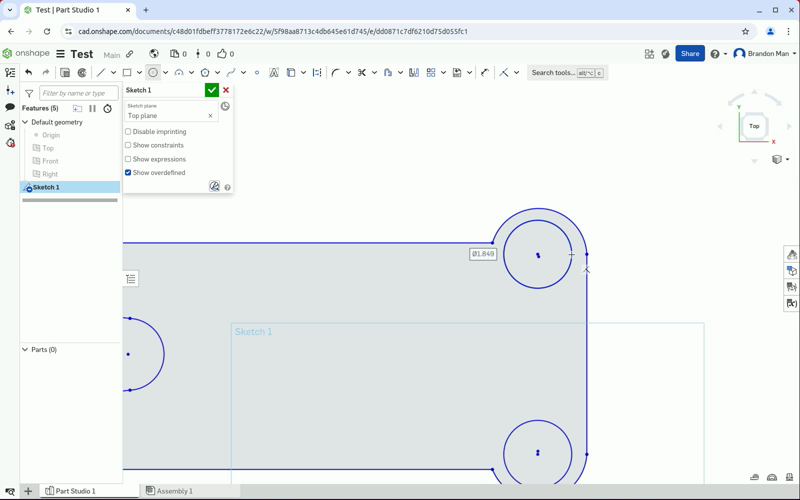
scroll(-6)
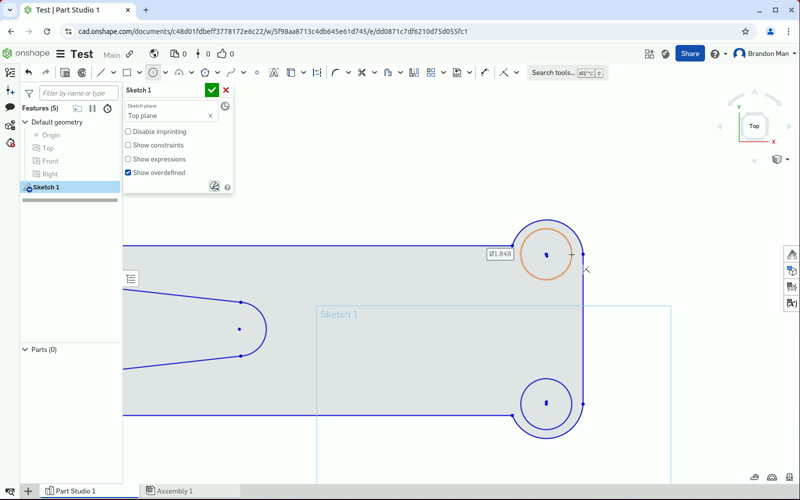
scroll(-6)
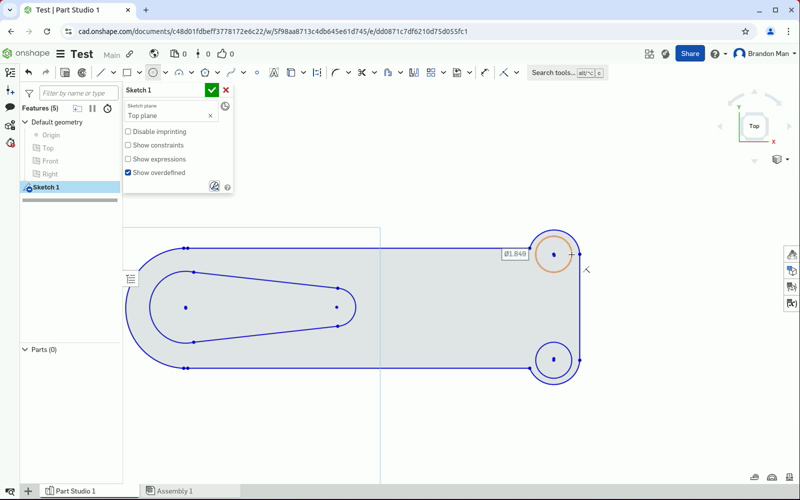
scroll(-6)
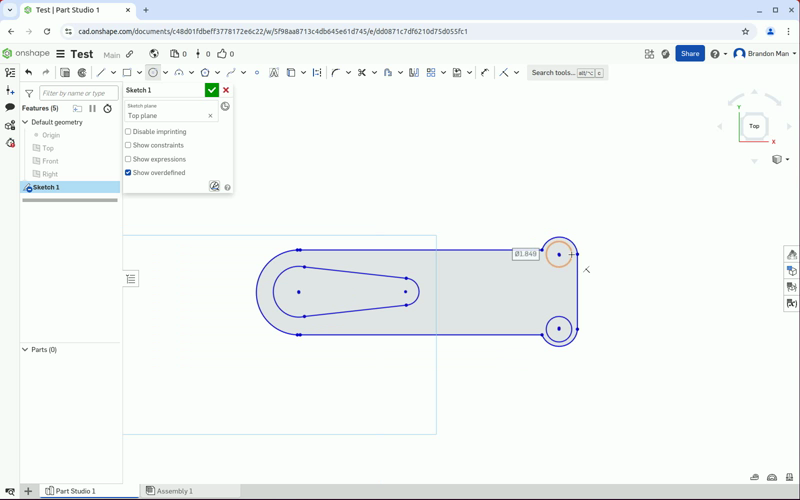
scroll(-6)
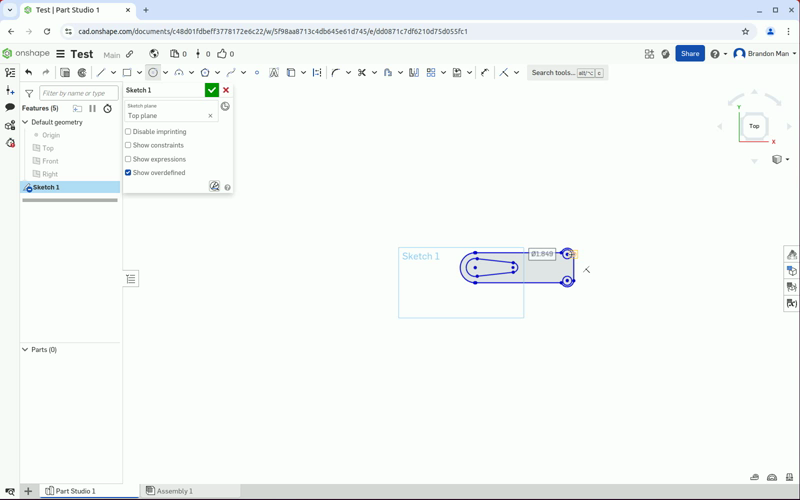
key(esc)
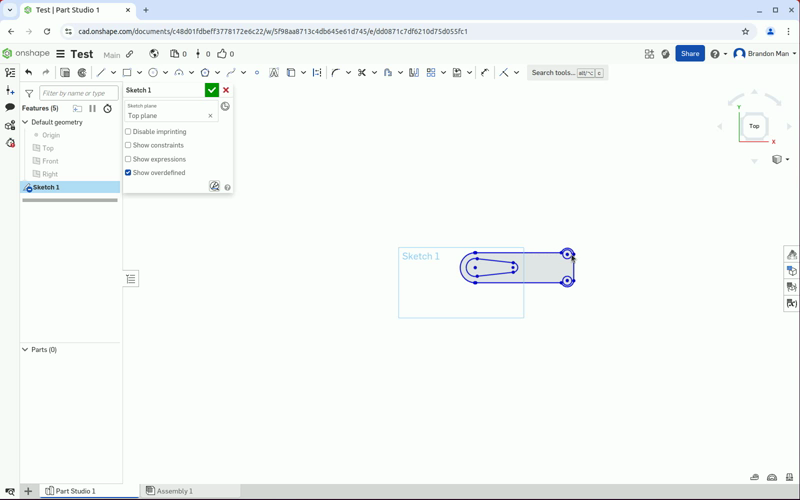
mouse_move(543, 279)
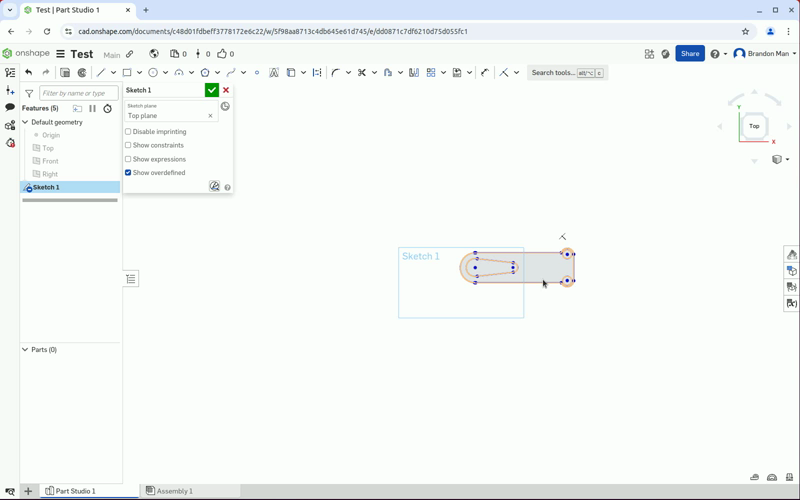
click(543, 279)
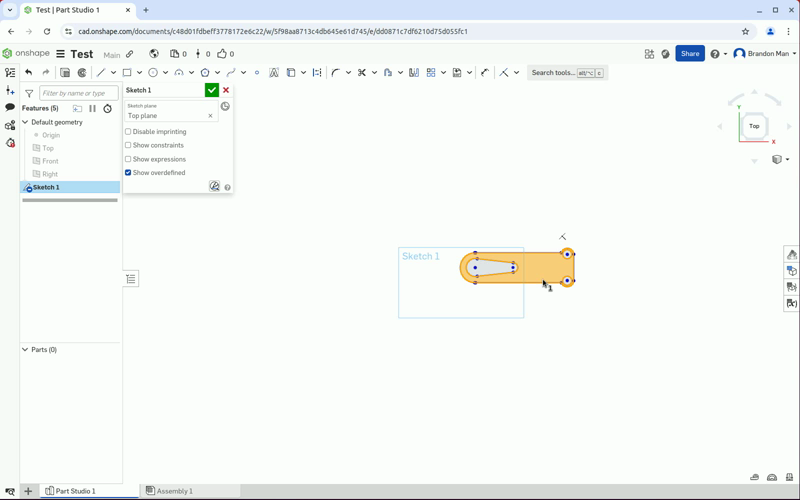
mouse_move(73, 352)
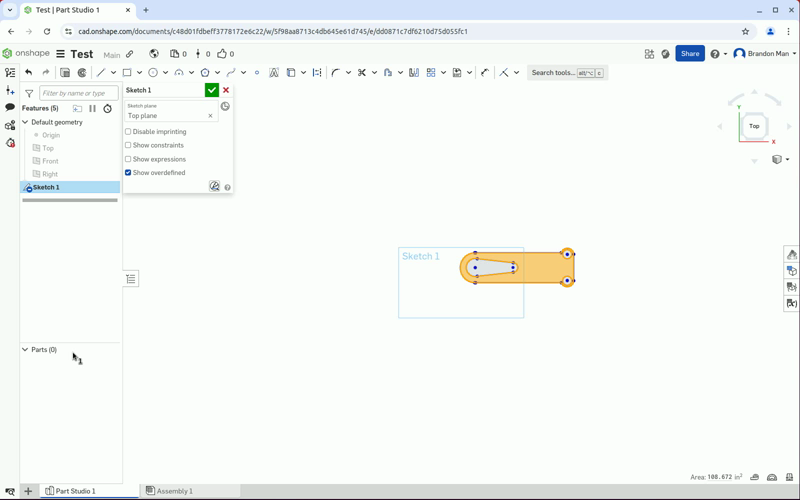
key(shift+y)
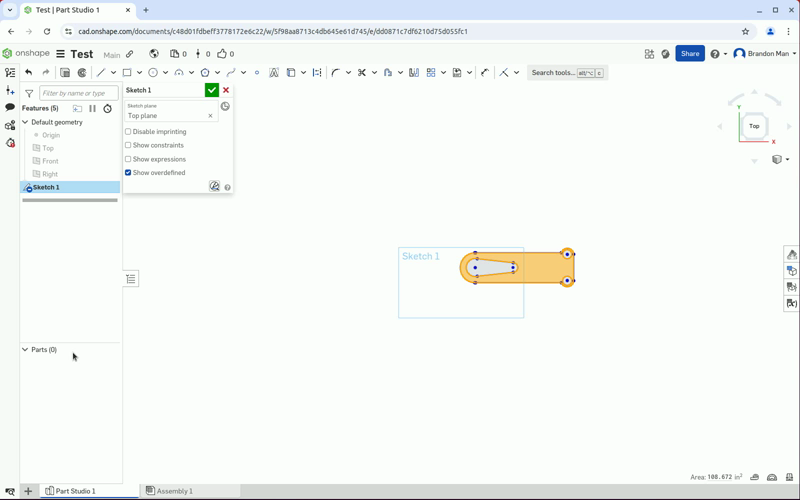
key(shift+e)
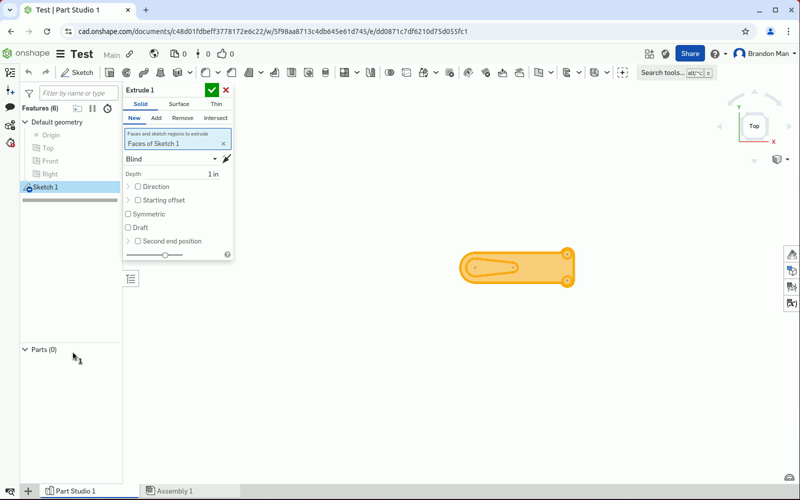
mouse_move(143, 106)
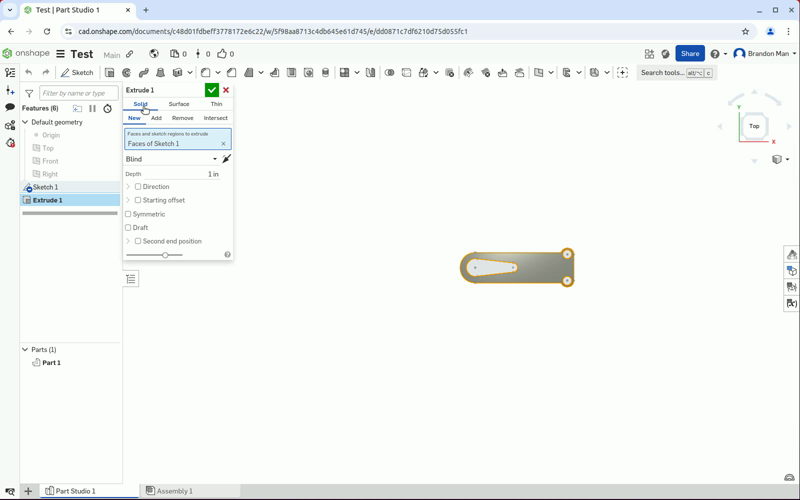
click(143, 106)
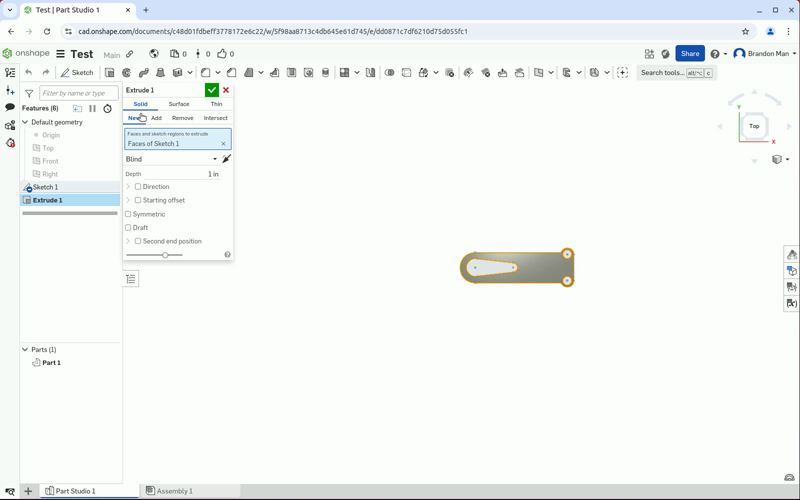
mouse_move(137, 120)
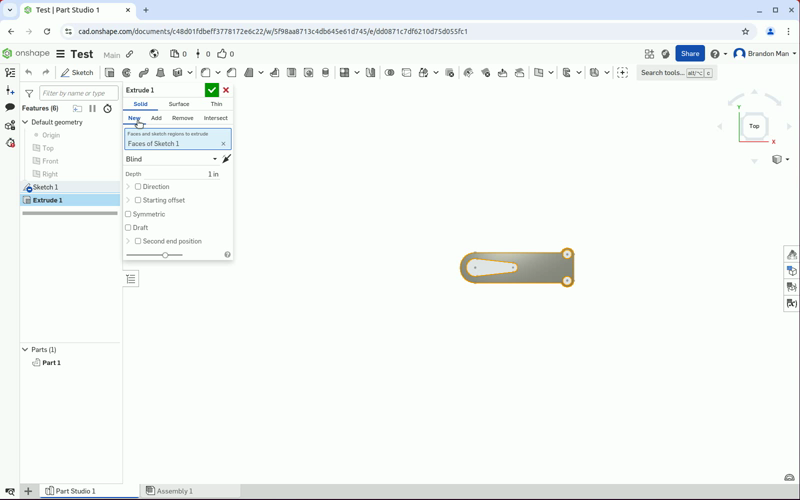
click(137, 120)
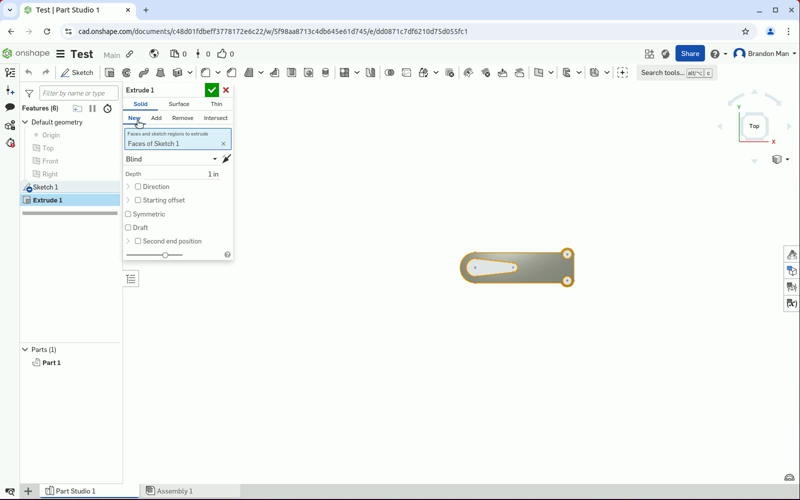
key(tab, 4)
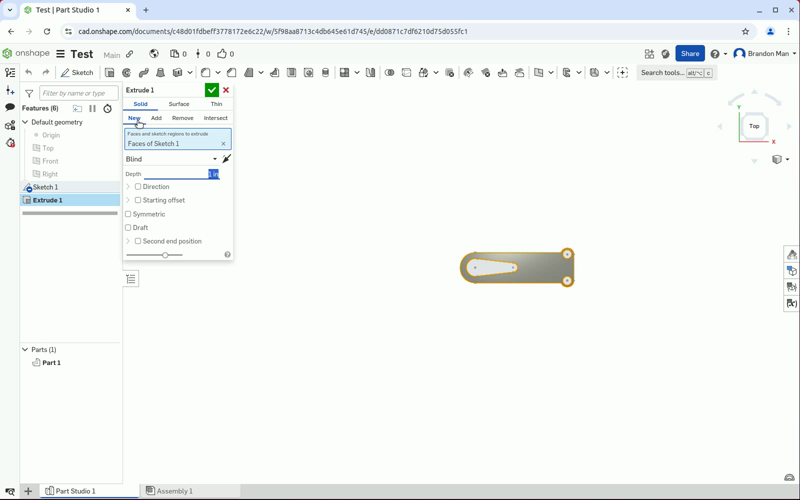
text(2.407)
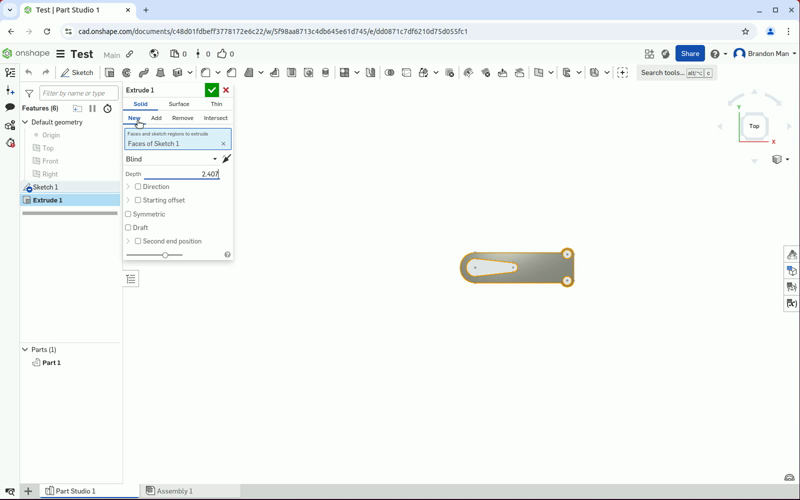
key(enter)
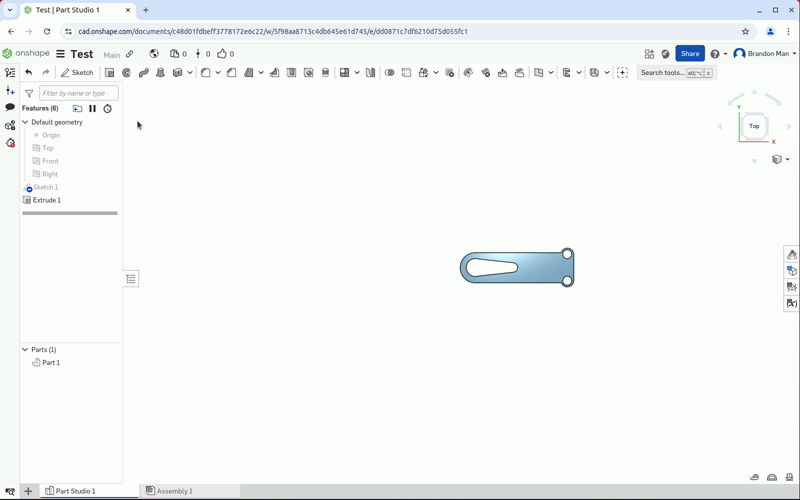
key(shift+h)
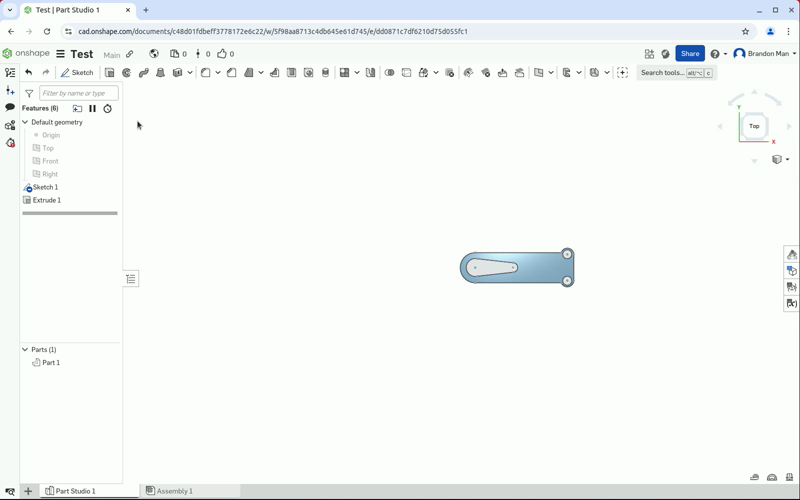
key(shift+h)
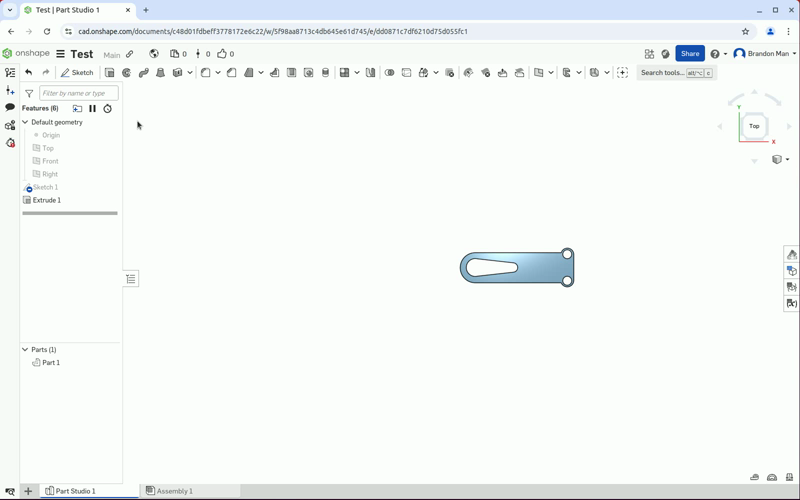
mouse_move(73, 189)
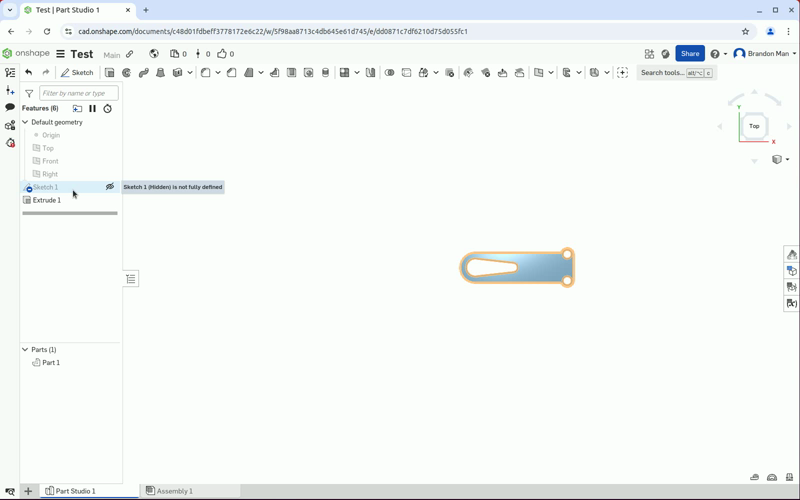
click(73, 189)
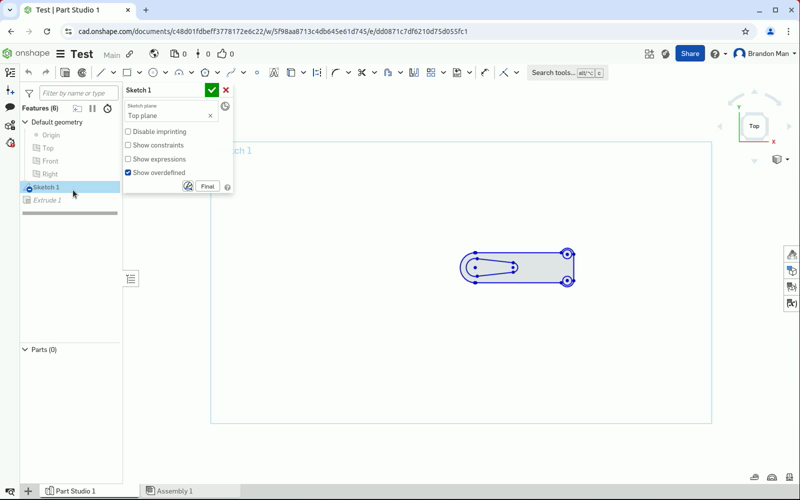
mouse_move(229, 92)
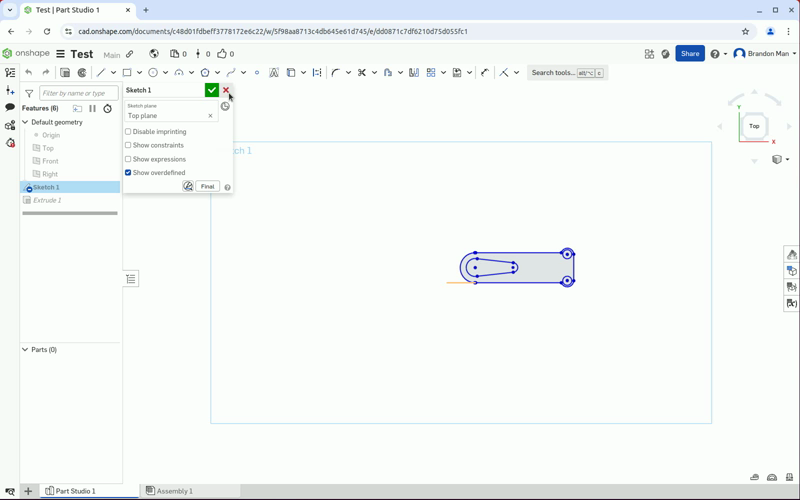
click(229, 92)
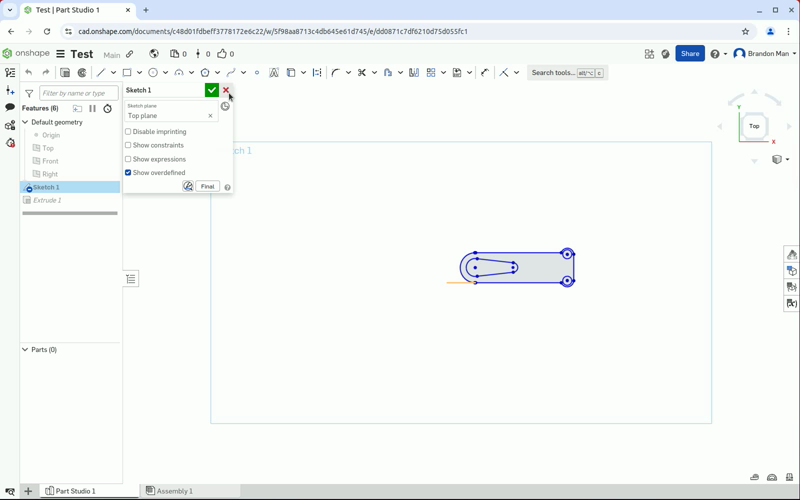
key(shift+s)
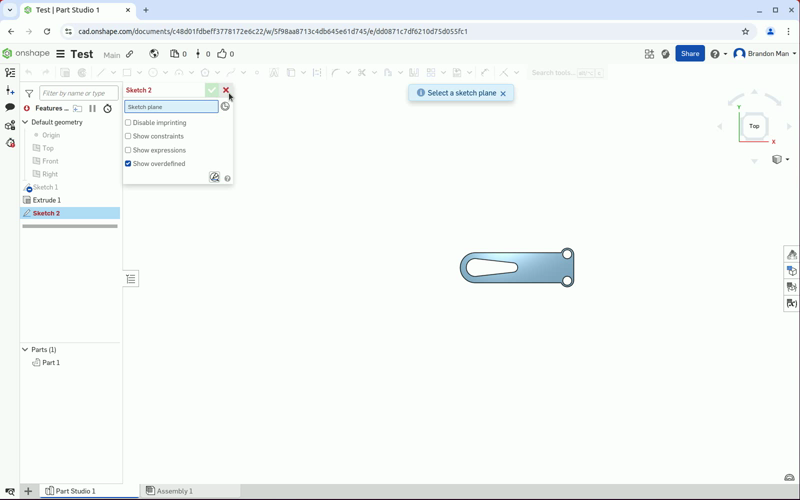
mouse_move(73, 150)
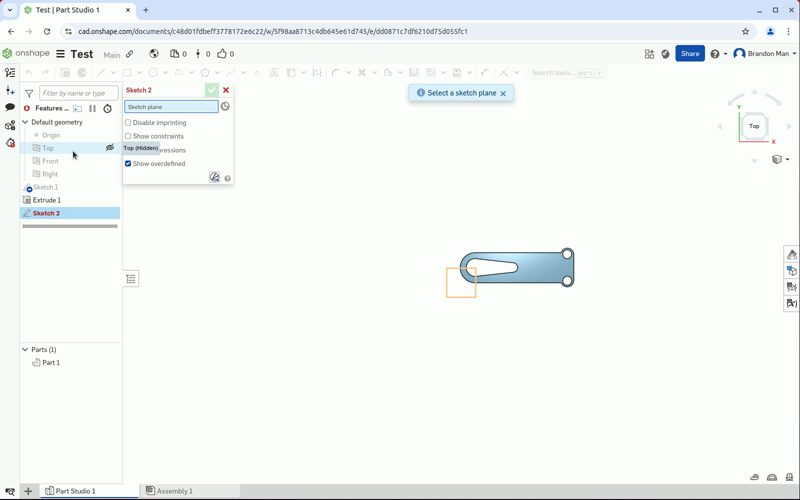
click(73, 150)
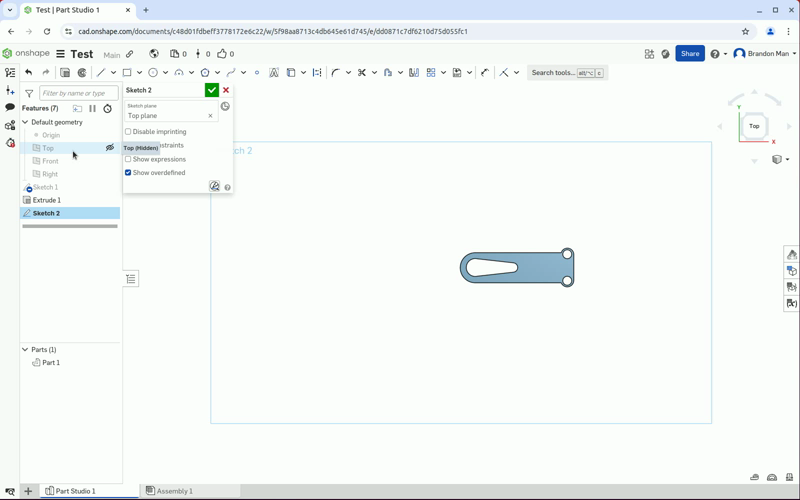
mouse_move(73, 352)
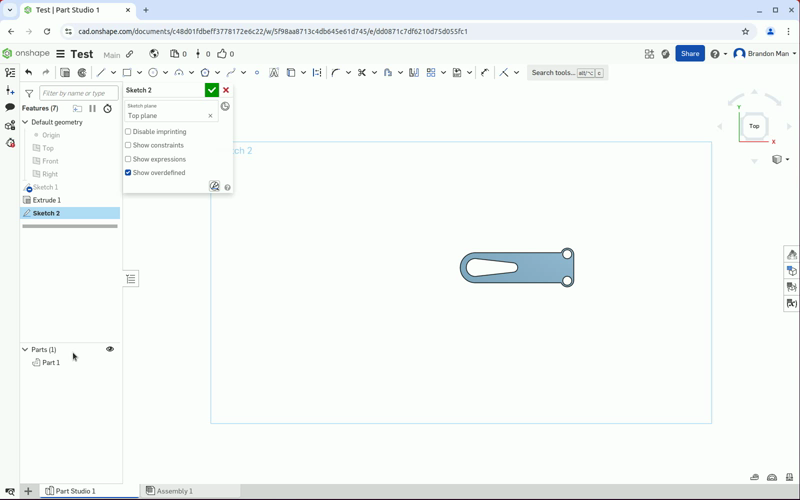
key(y)
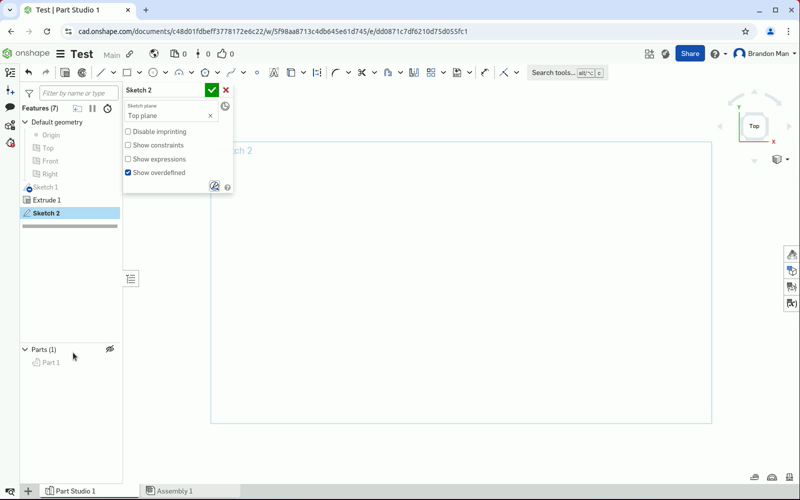
key(a)
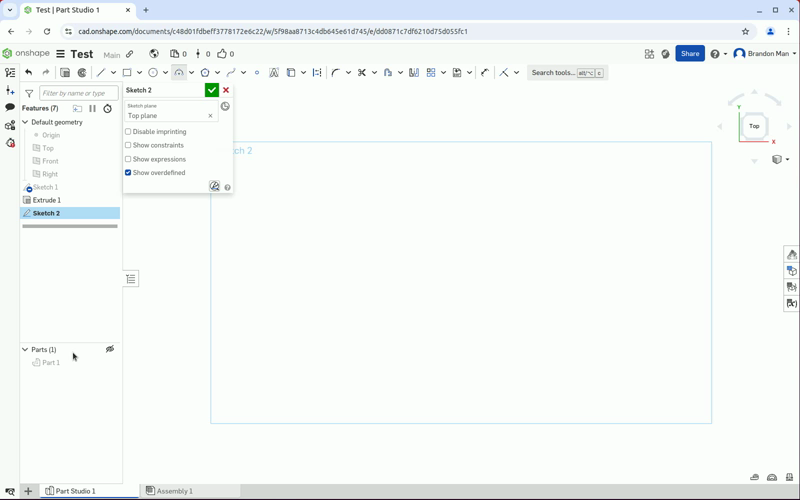
key_down(shift)
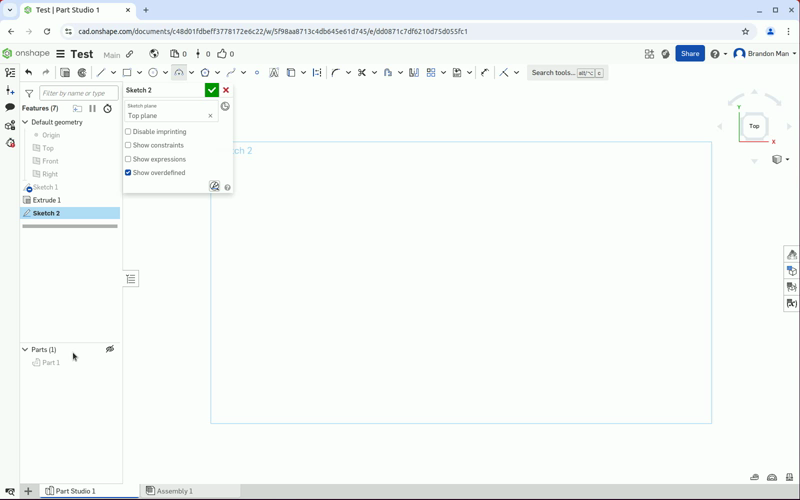
mouse_move(477, 259)
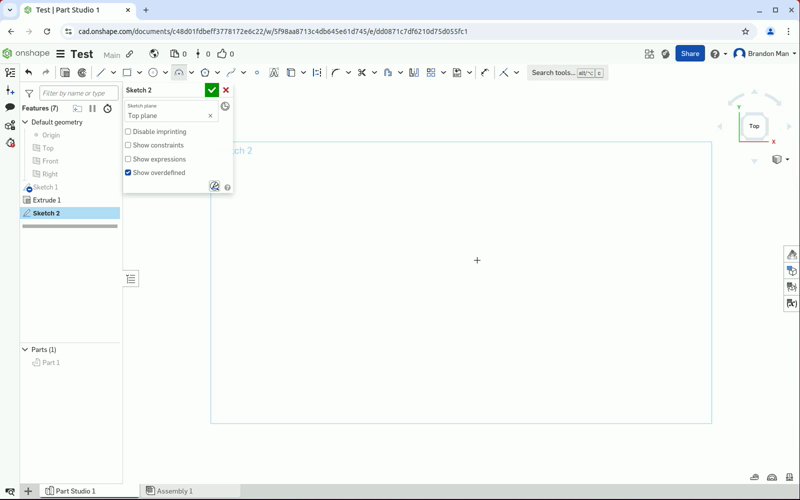
click(477, 259)
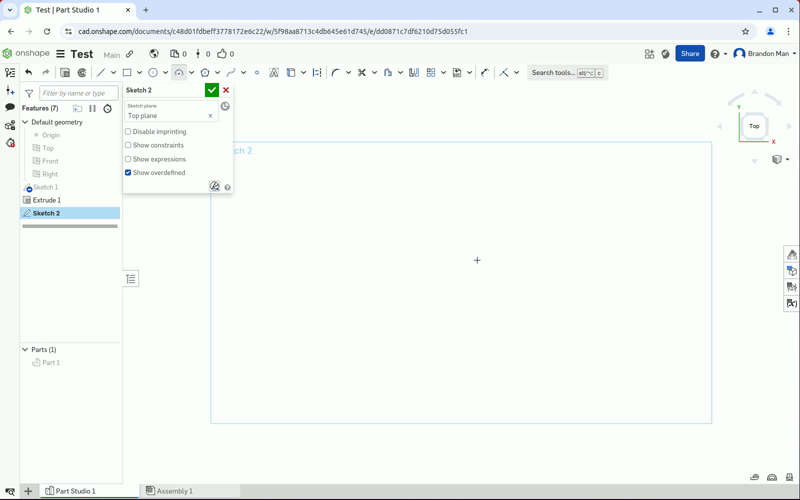
key_up(shift)
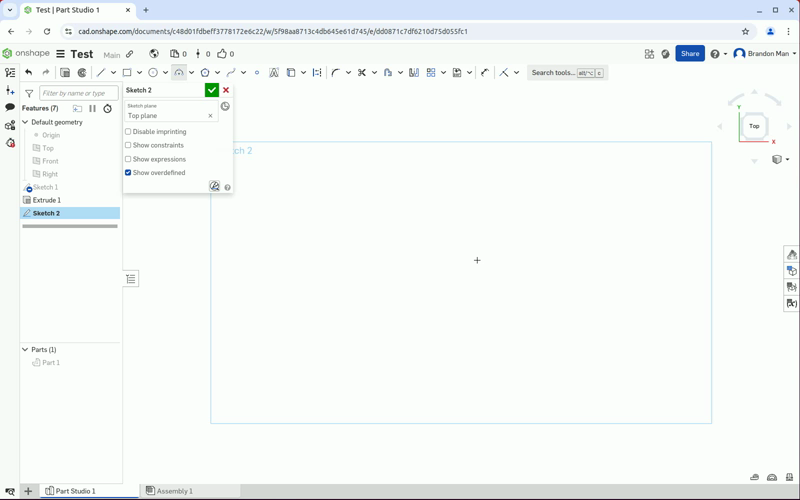
key_down(shift)
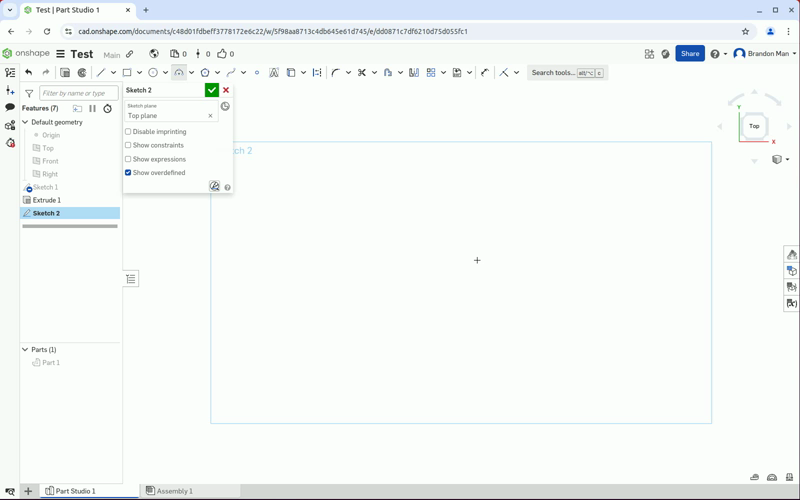
mouse_move(477, 277)
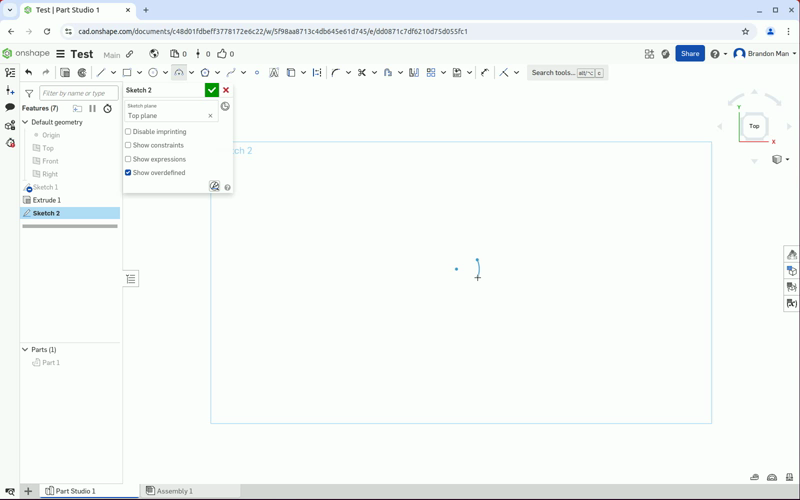
click(477, 277)
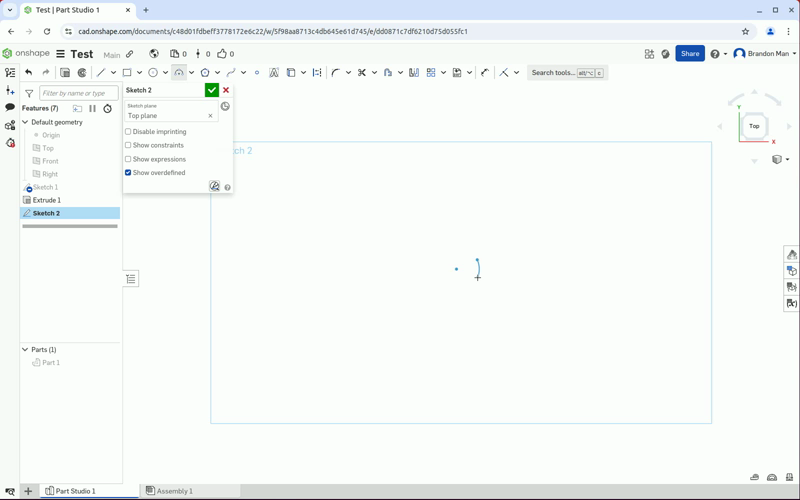
mouse_move(484, 268)
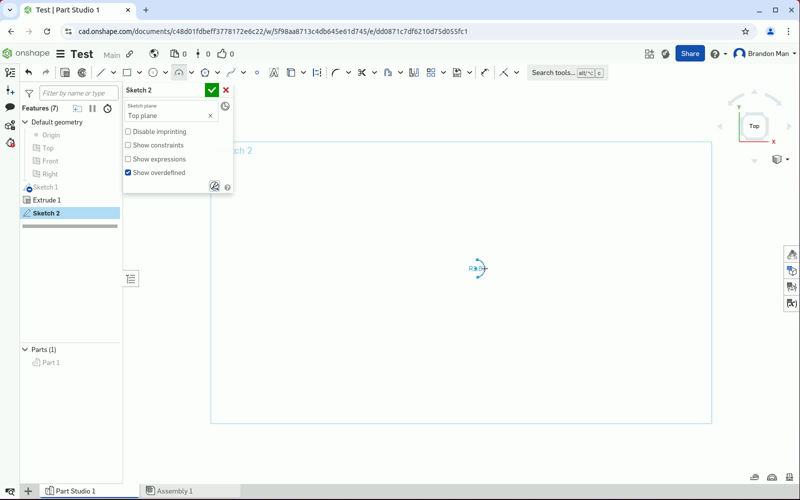
click(484, 268)
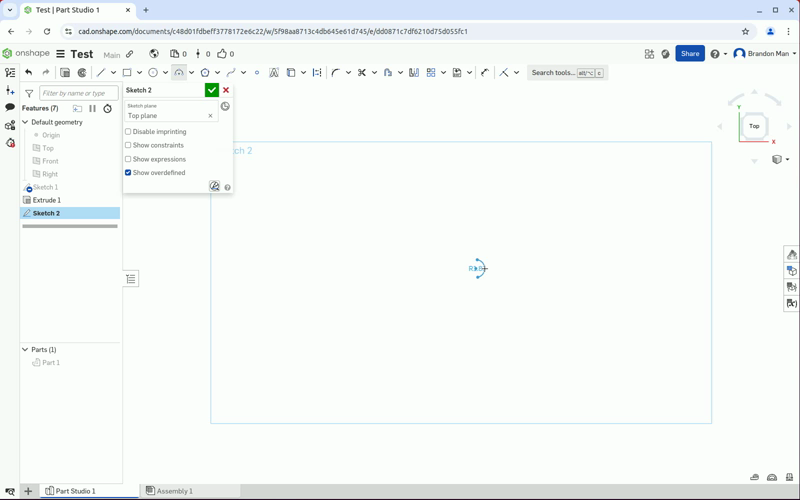
key_up(shift)
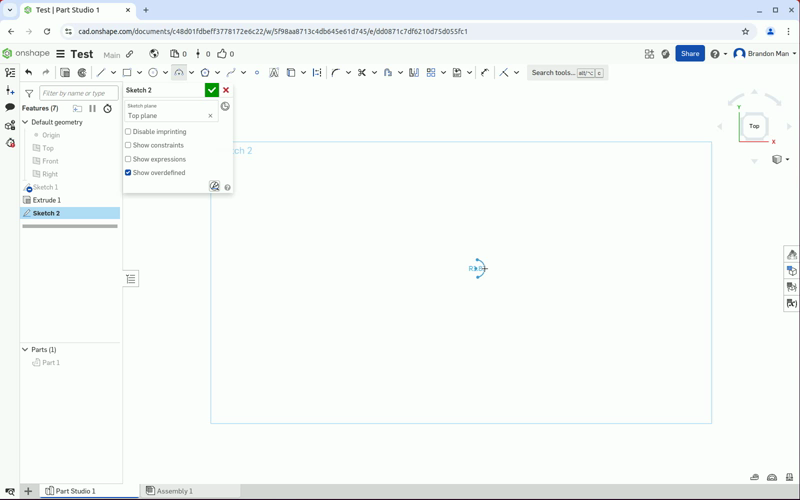
key(esc)
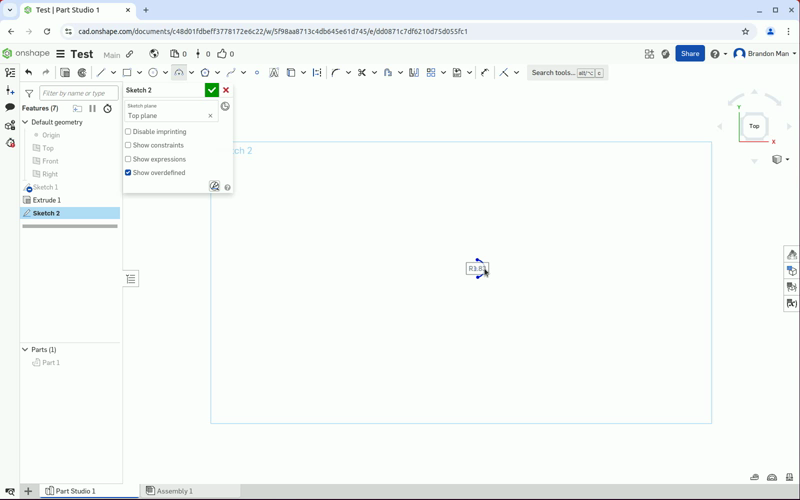
key(l)
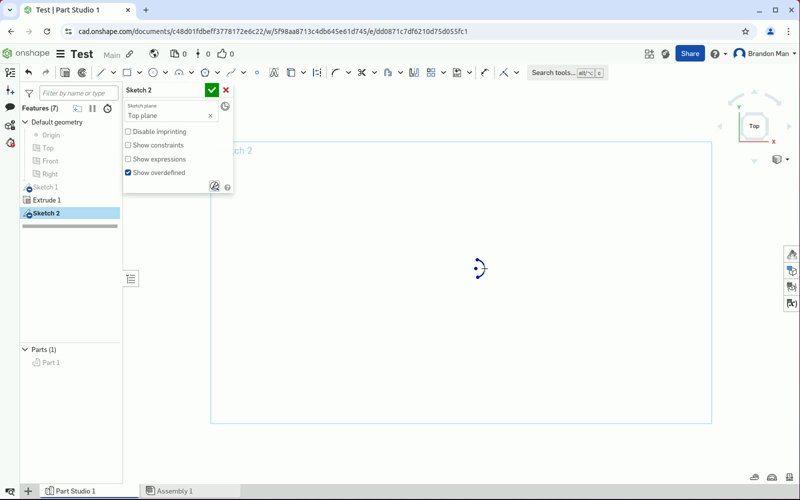
mouse_move(477, 277)
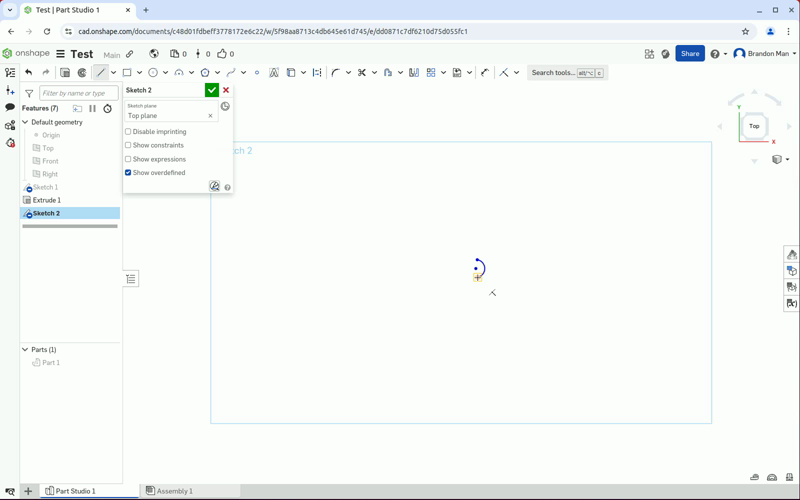
click(477, 277)
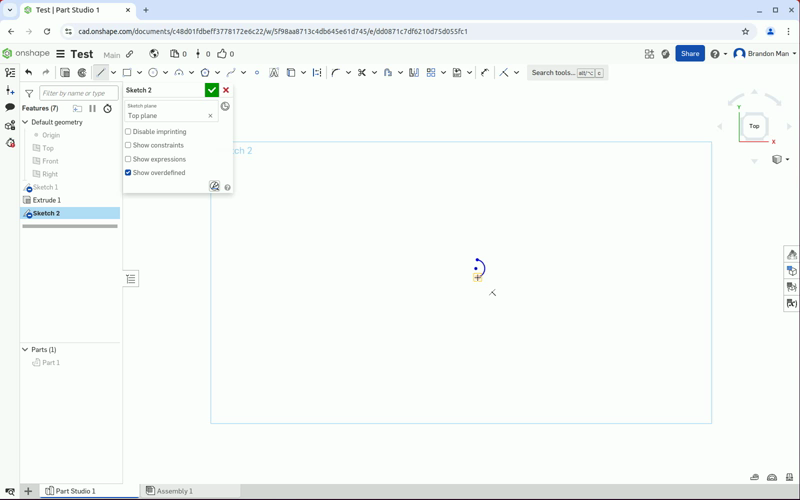
key_down(shift)
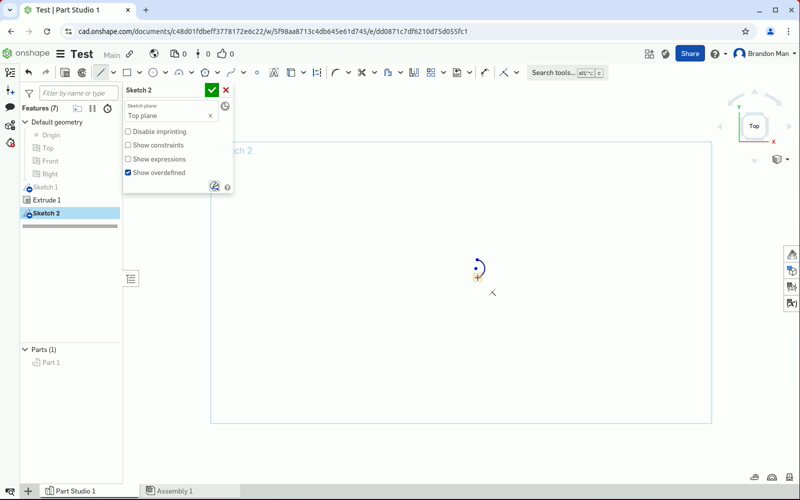
mouse_move(507, 277)
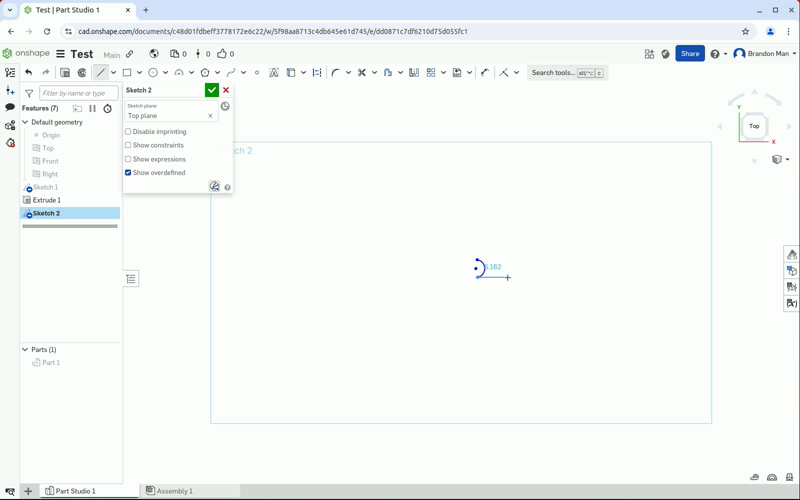
mouse_move(514, 273)
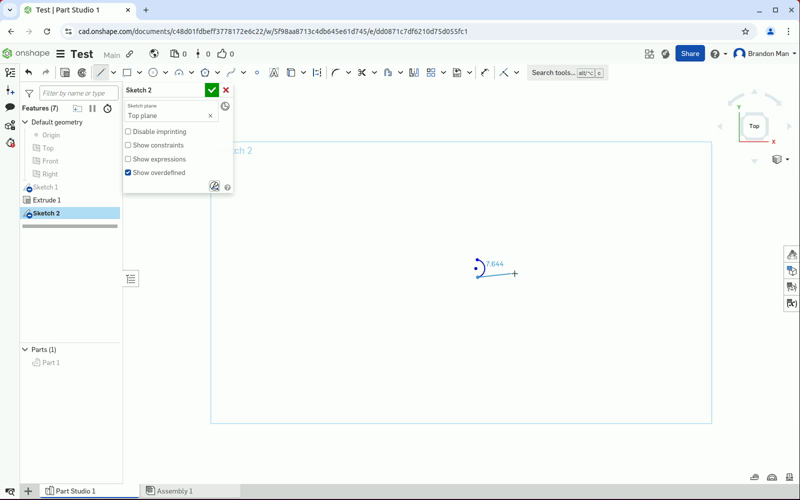
click(514, 273)
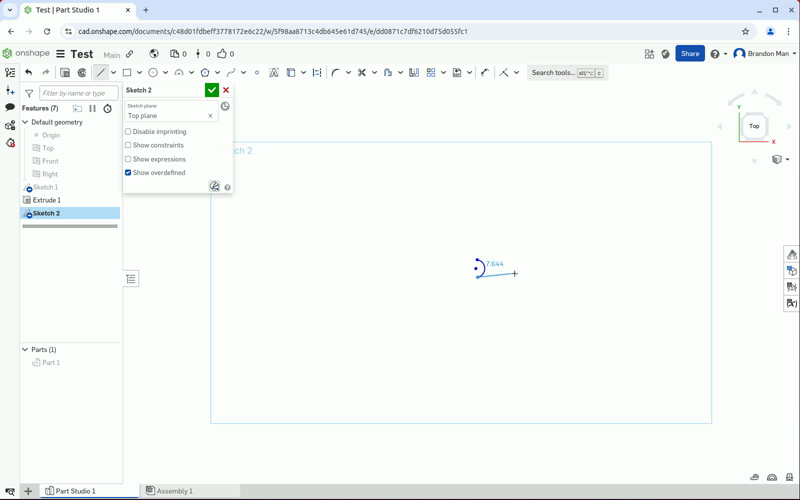
key_up(shift)
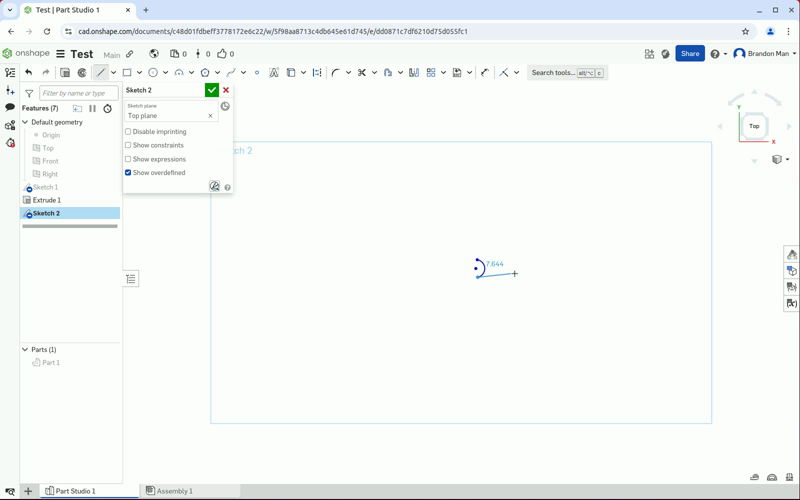
key(esc)
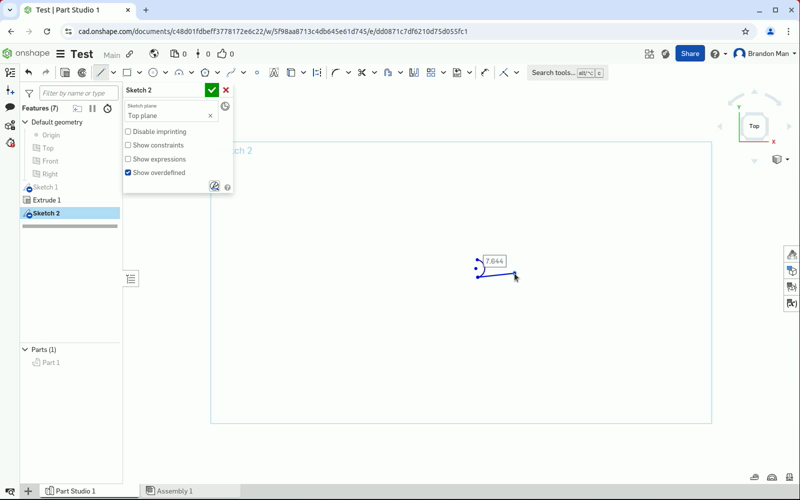
key(a)
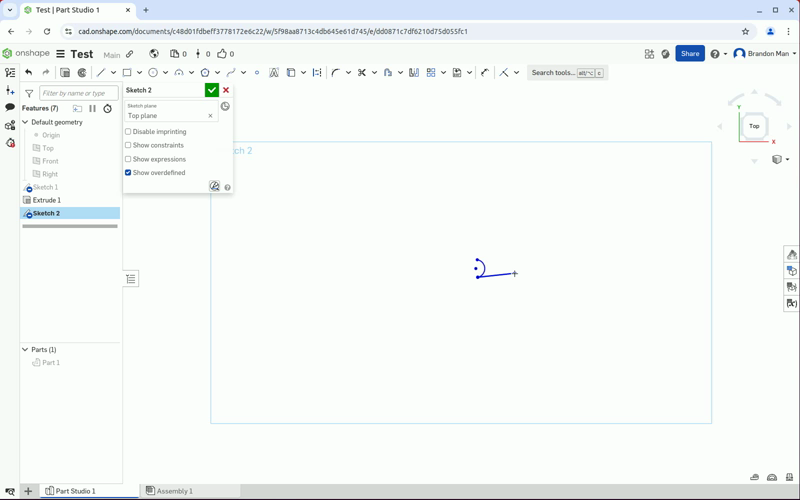
mouse_move(514, 273)
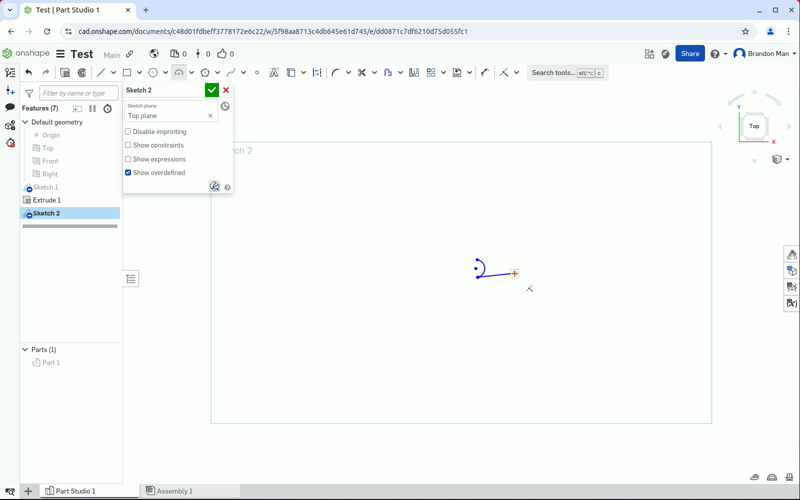
click(514, 273)
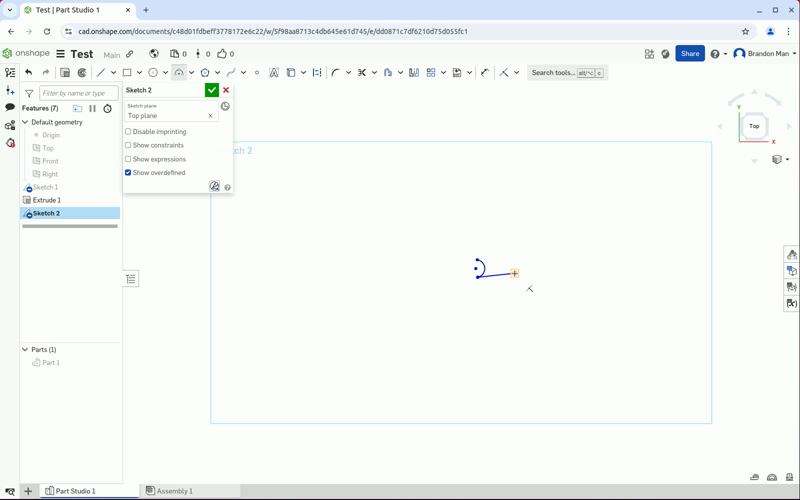
key_down(shift)
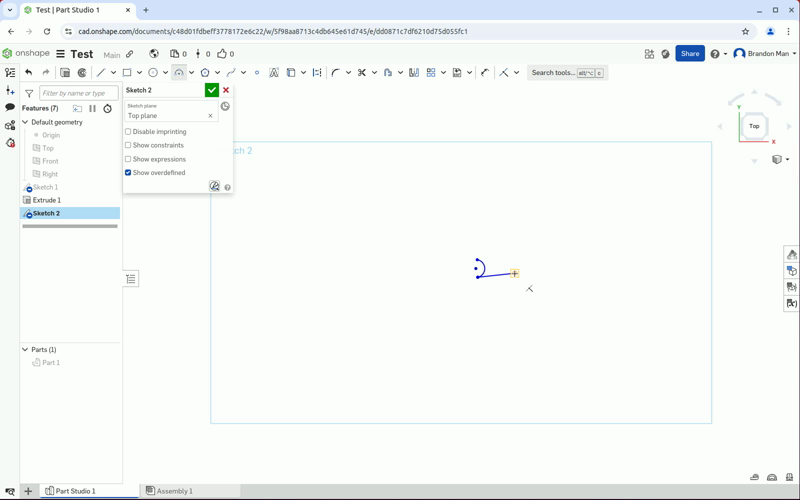
mouse_move(514, 263)
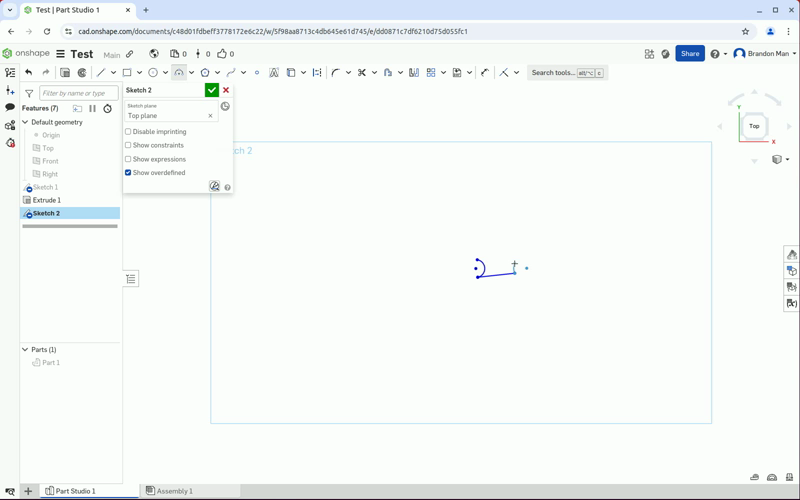
click(514, 263)
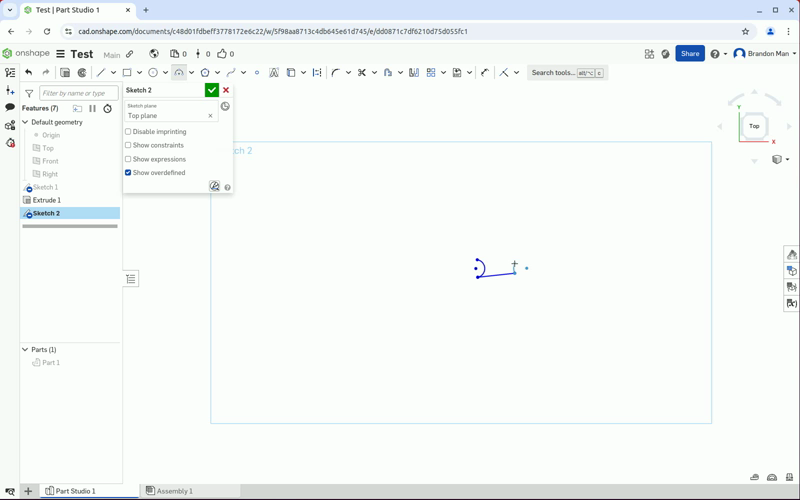
mouse_move(519, 268)
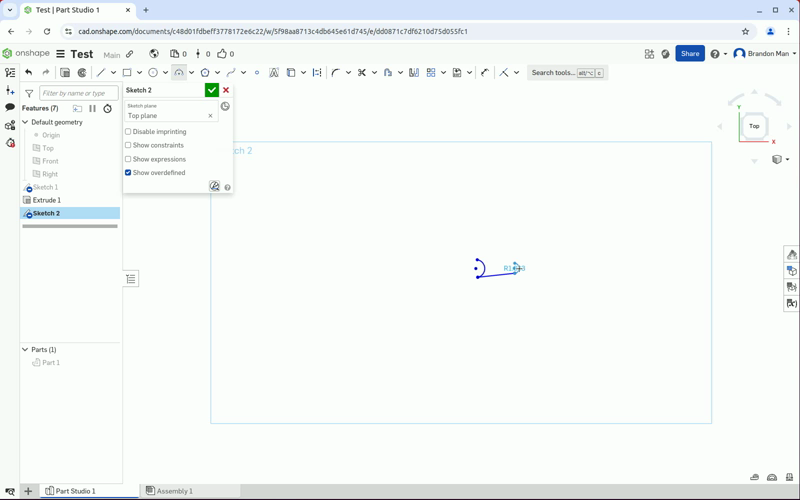
click(519, 268)
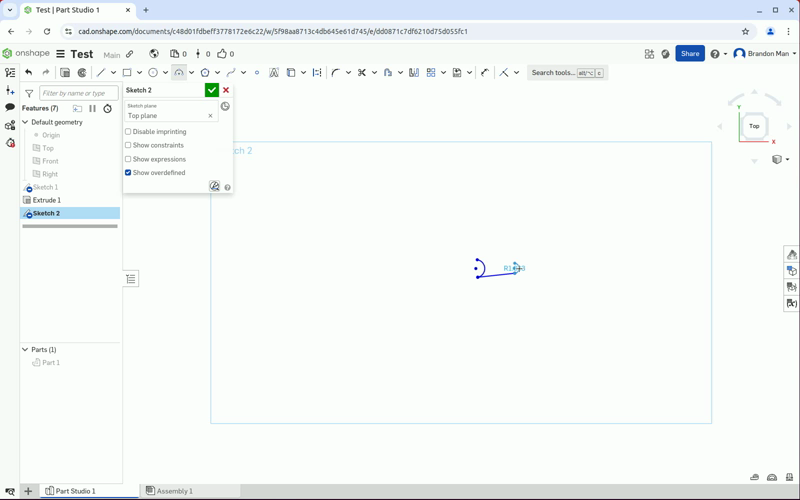
key_up(shift)
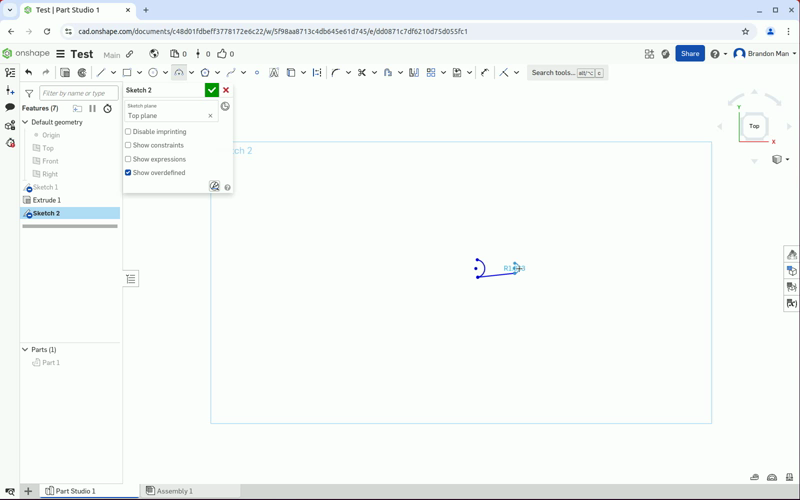
key(esc)
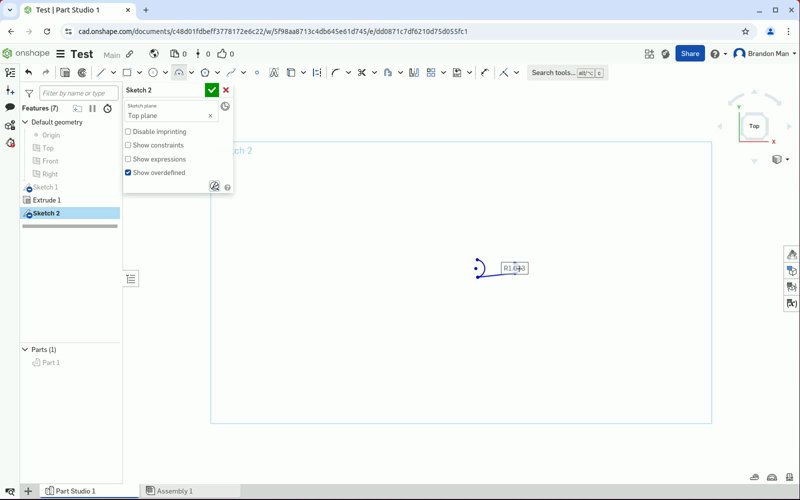
key(l)
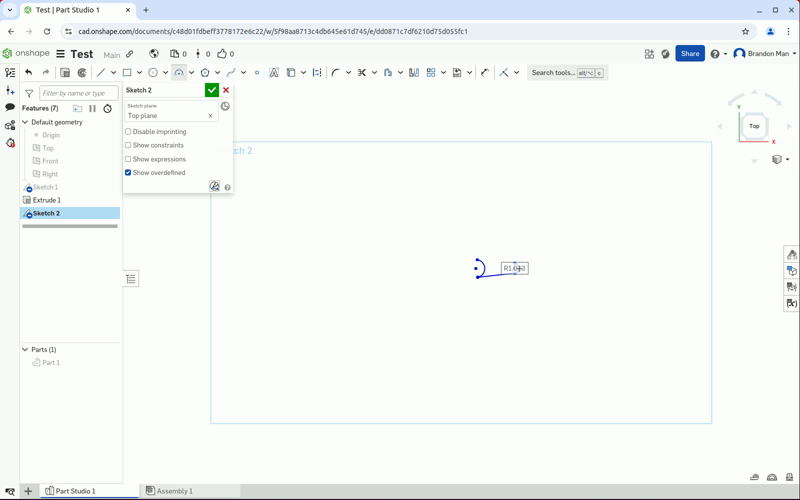
mouse_move(514, 263)
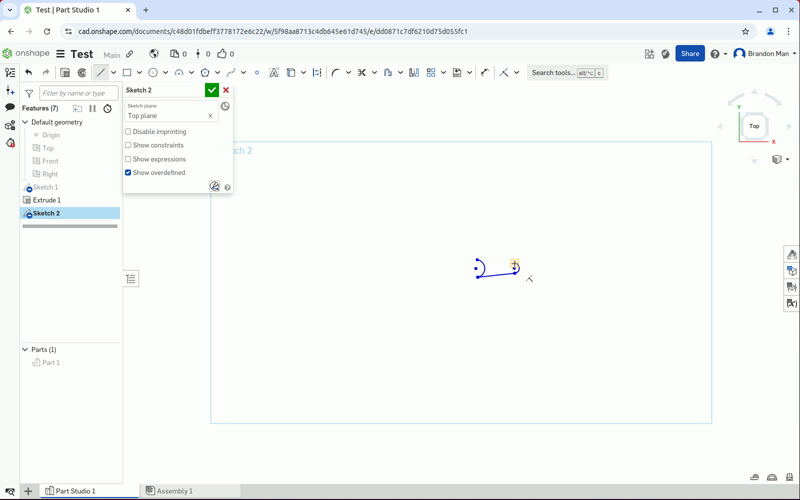
click(514, 263)
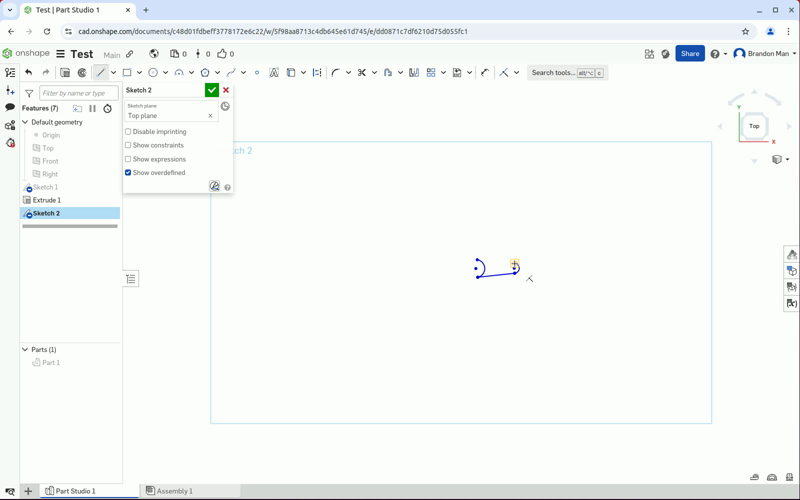
mouse_move(544, 263)
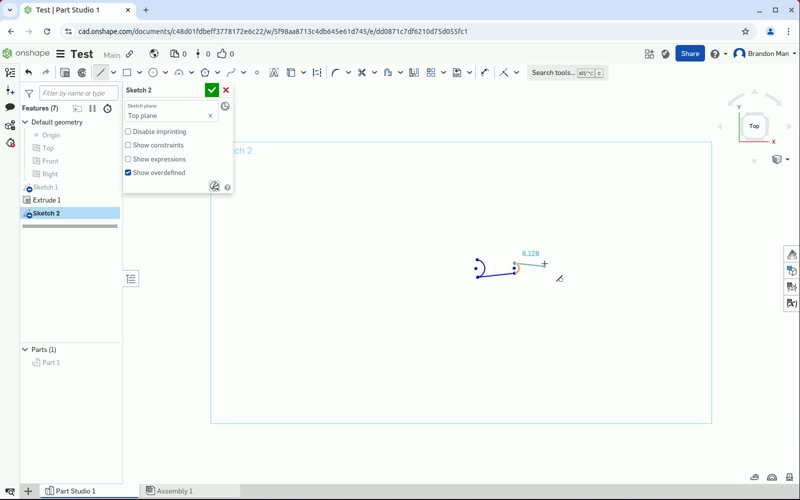
key_down(shift)
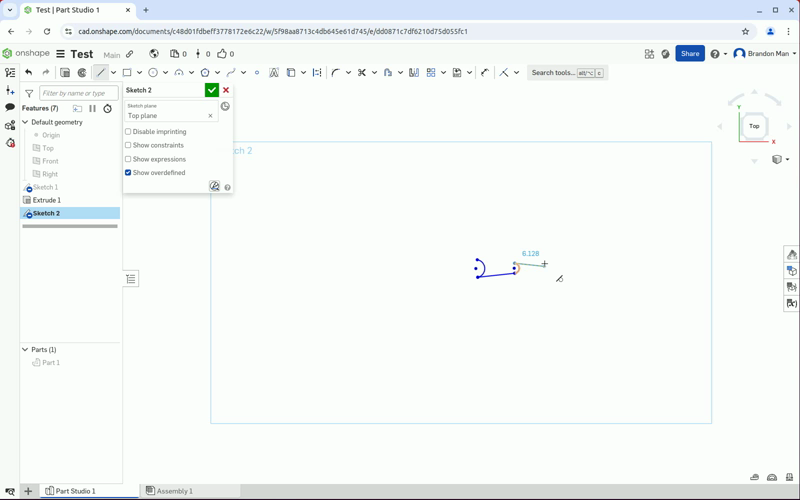
mouse_move(477, 259)
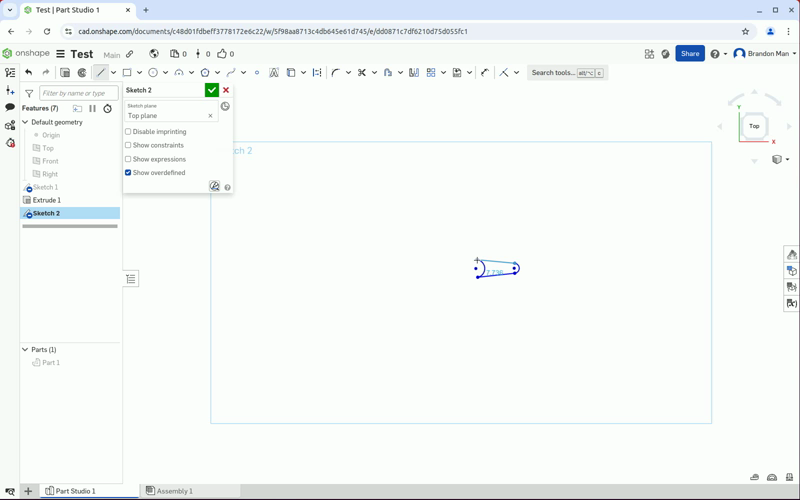
key_up(shift)
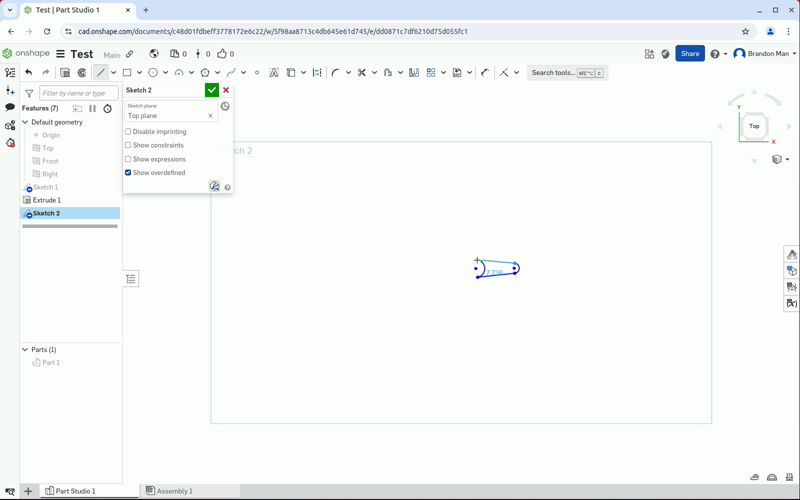
click(477, 259)
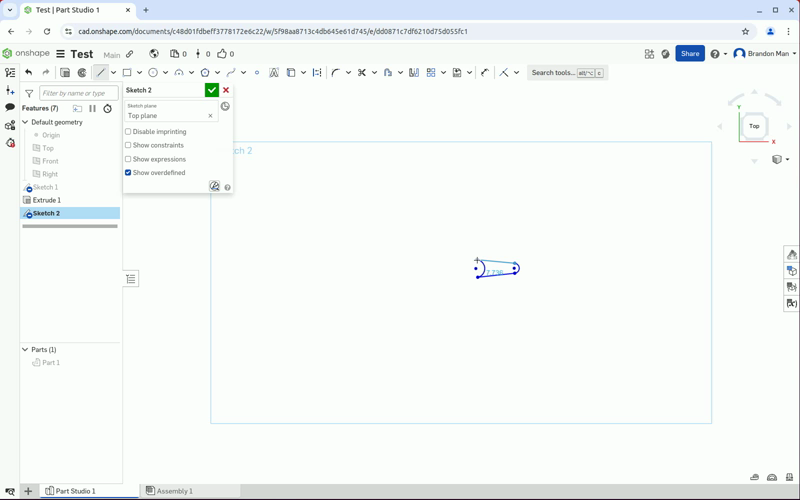
key(esc)
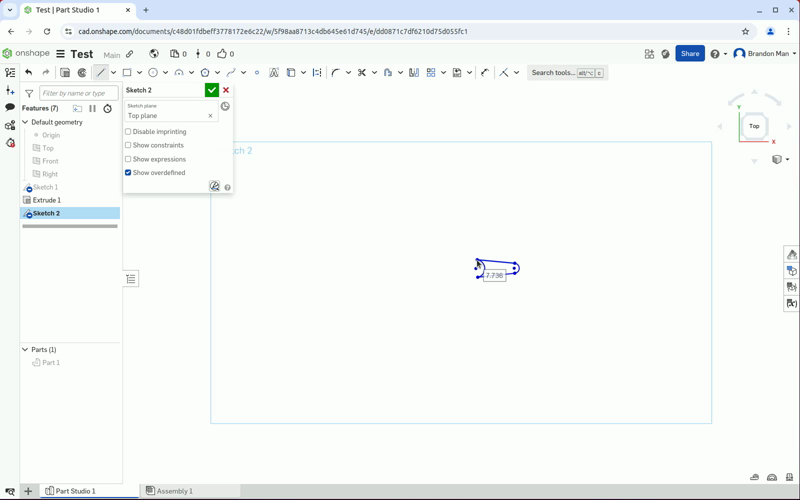
mouse_move(495, 274)
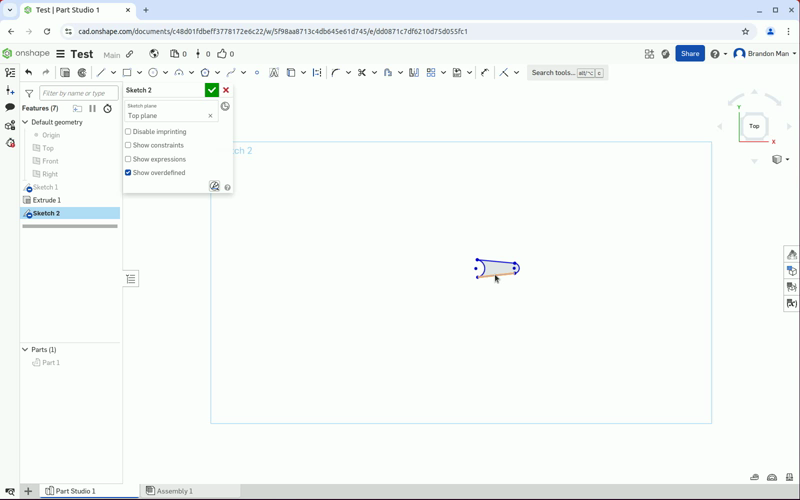
scroll(6)
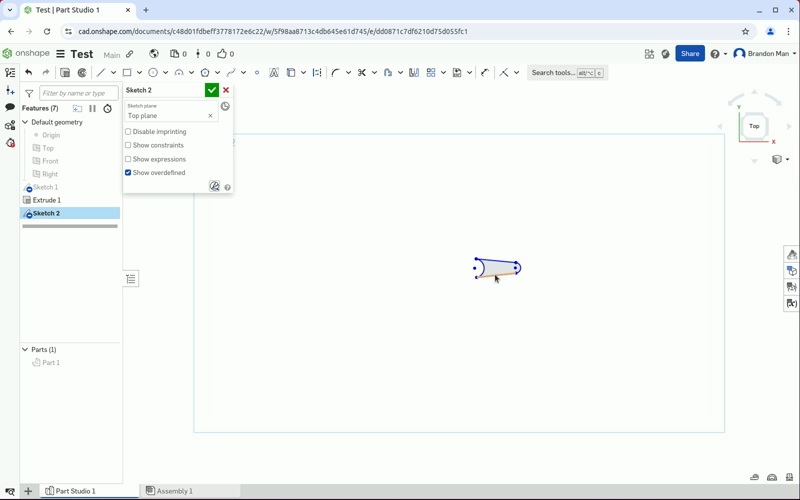
scroll(6)
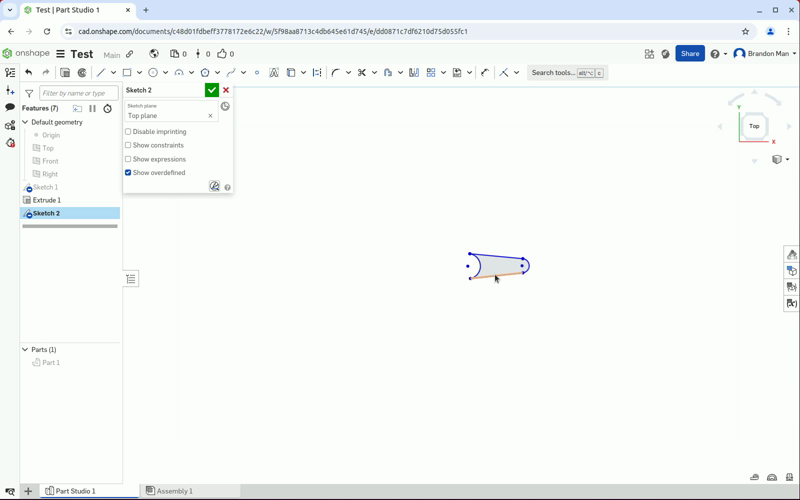
scroll(6)
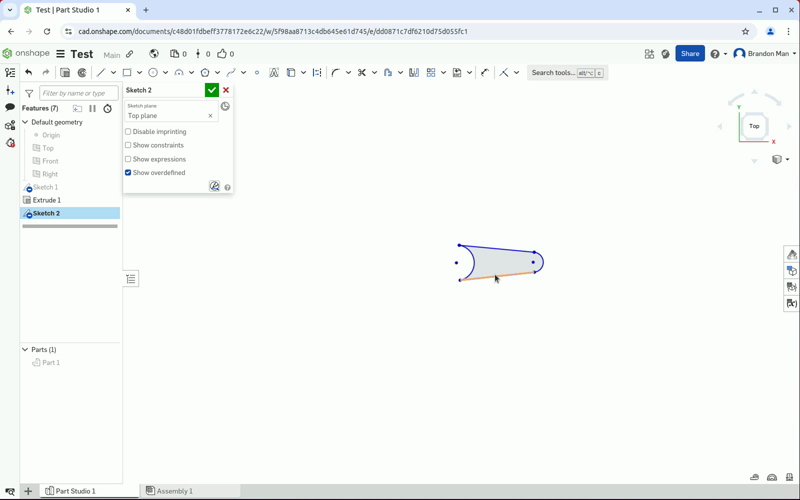
scroll(6)
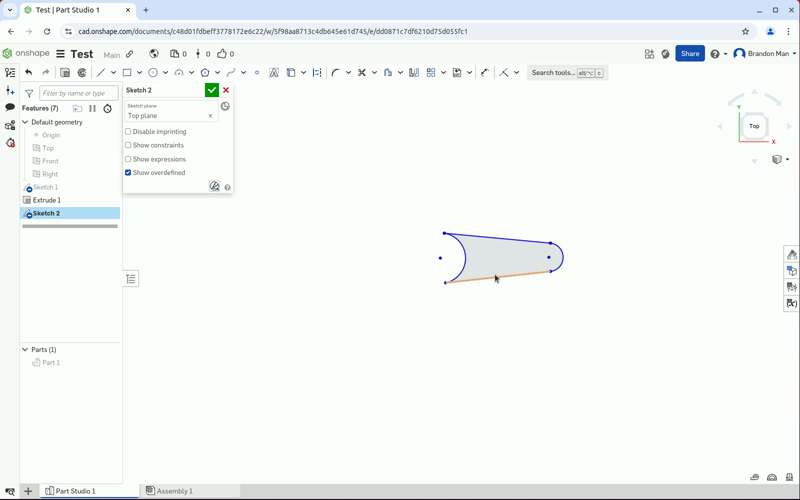
scroll(6)
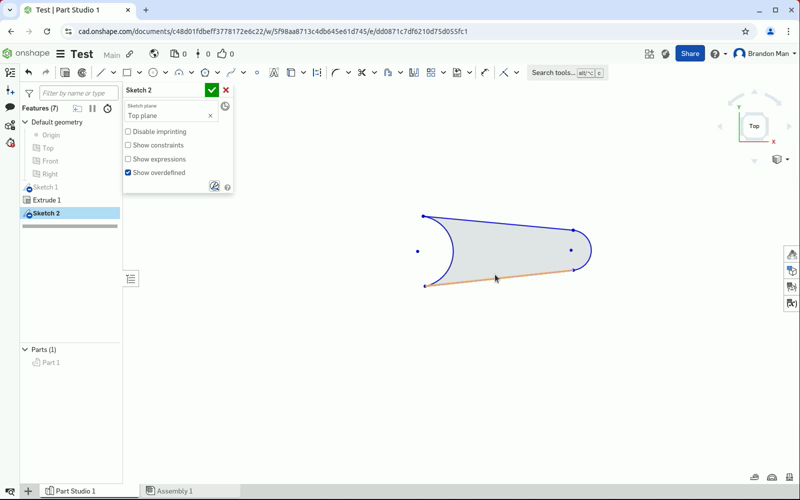
scroll(6)
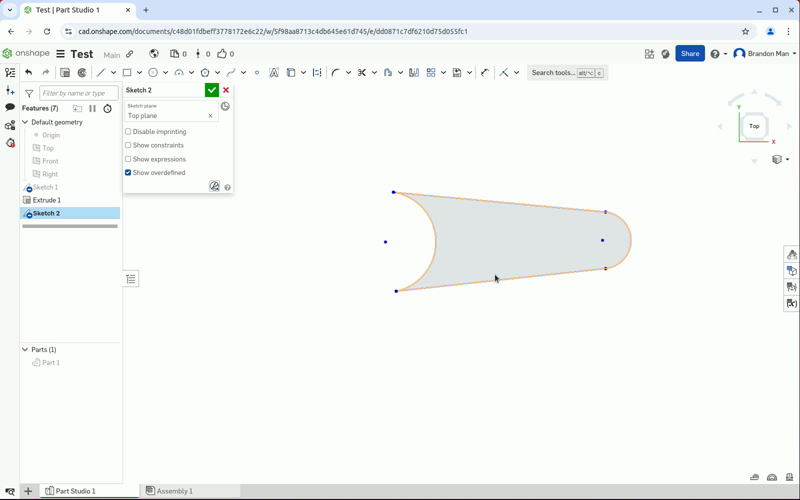
scroll(6)
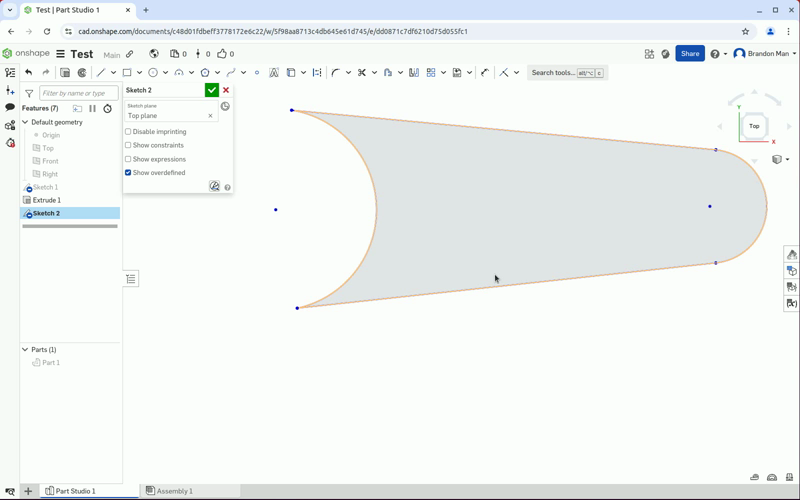
click(495, 274)
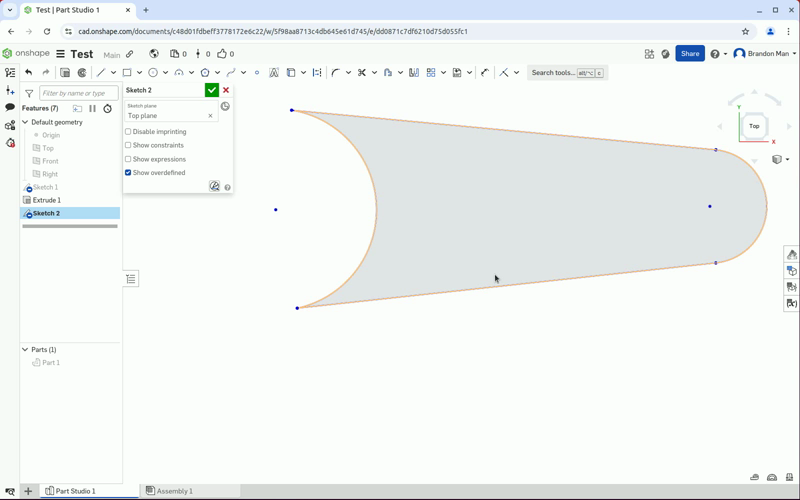
scroll(-6)
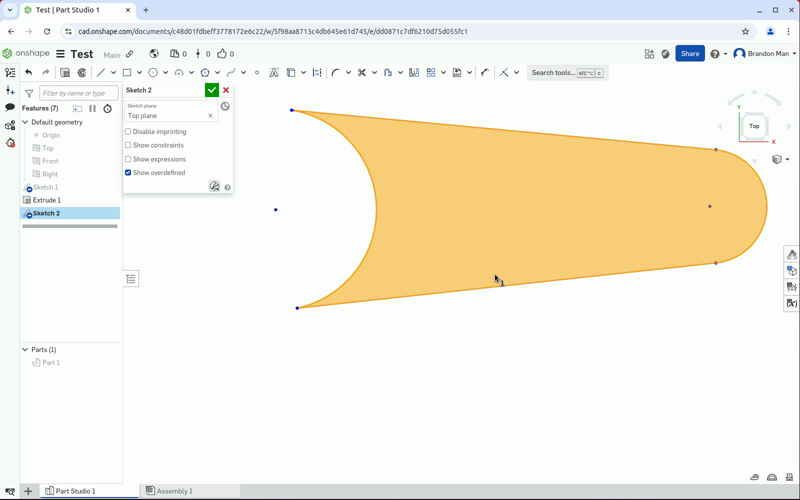
scroll(-6)
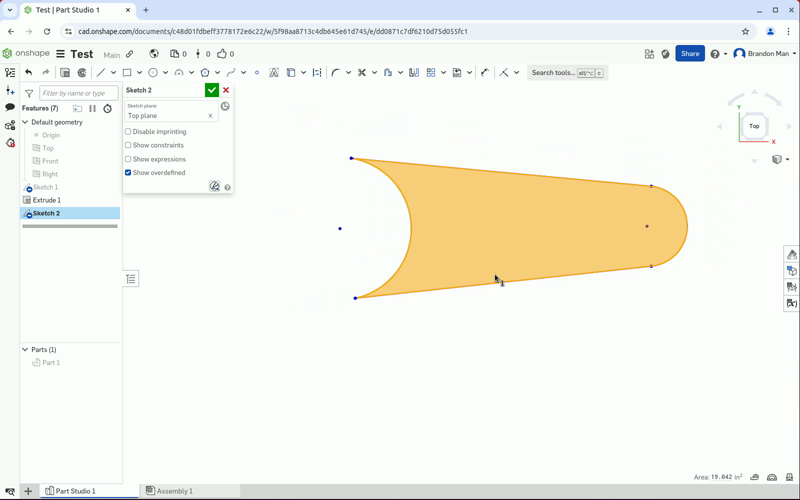
scroll(-6)
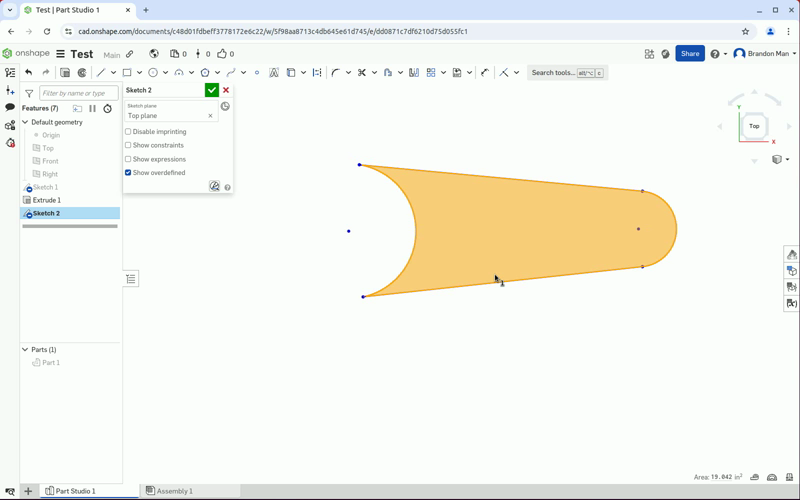
scroll(-6)
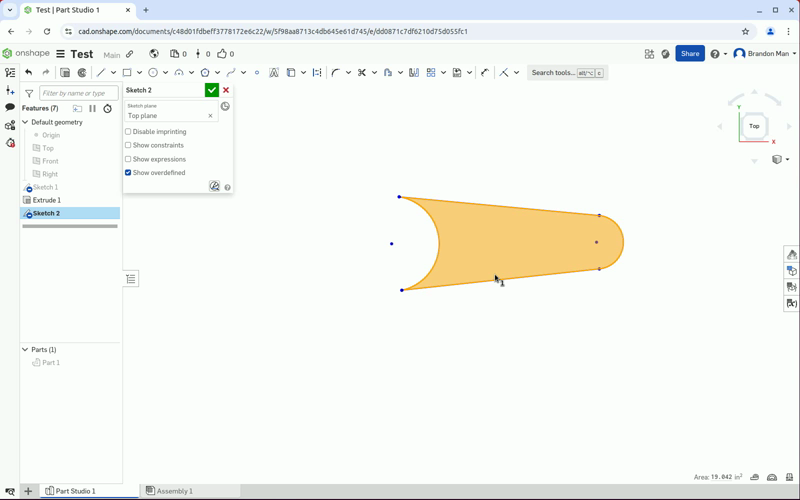
scroll(-6)
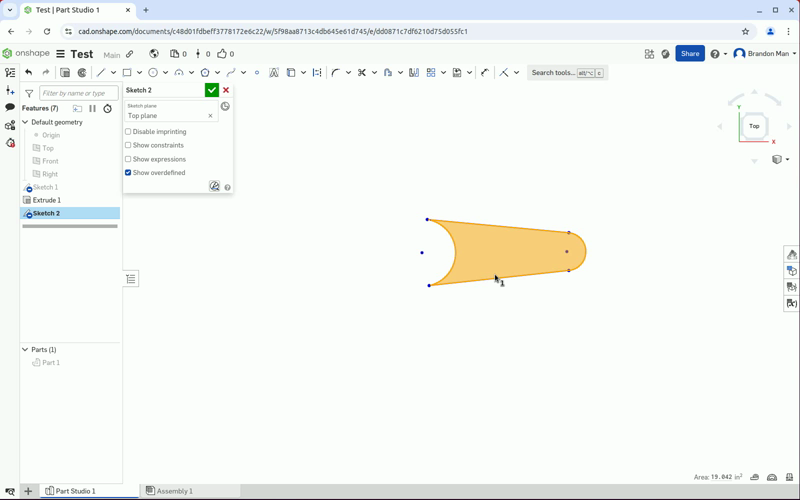
scroll(-6)
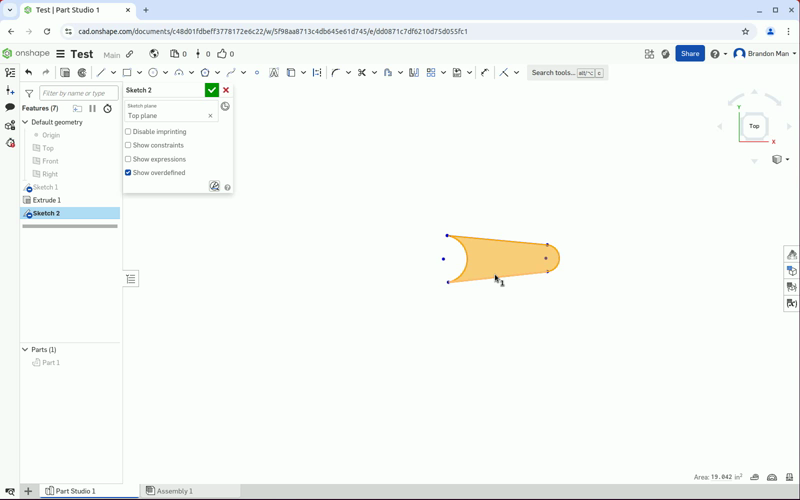
scroll(-6)
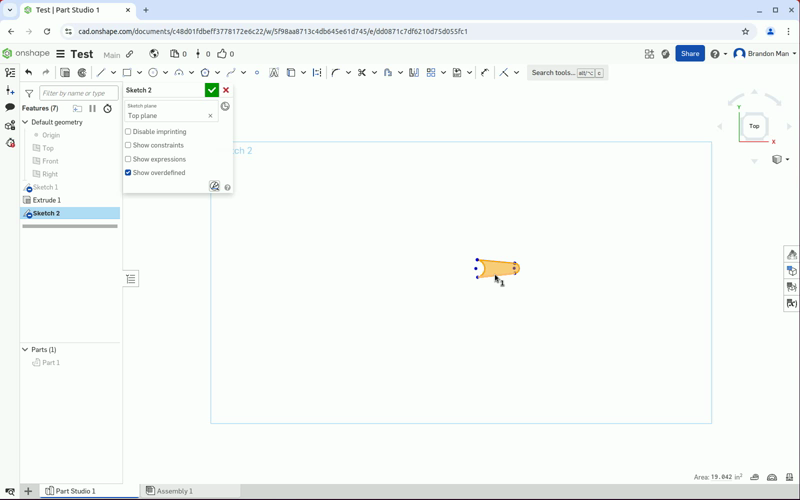
mouse_move(73, 352)
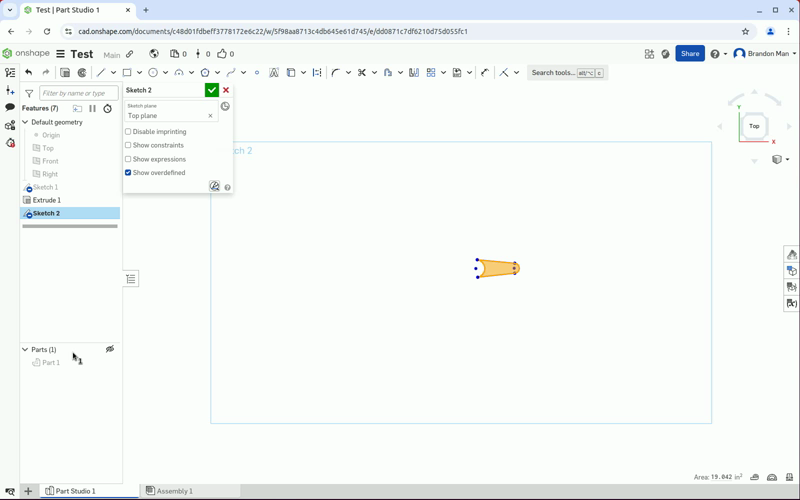
key(shift+y)
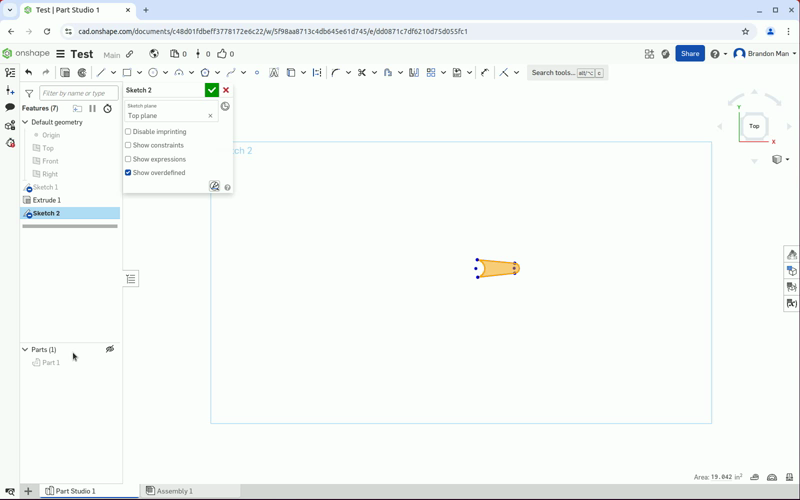
key(shift+e)
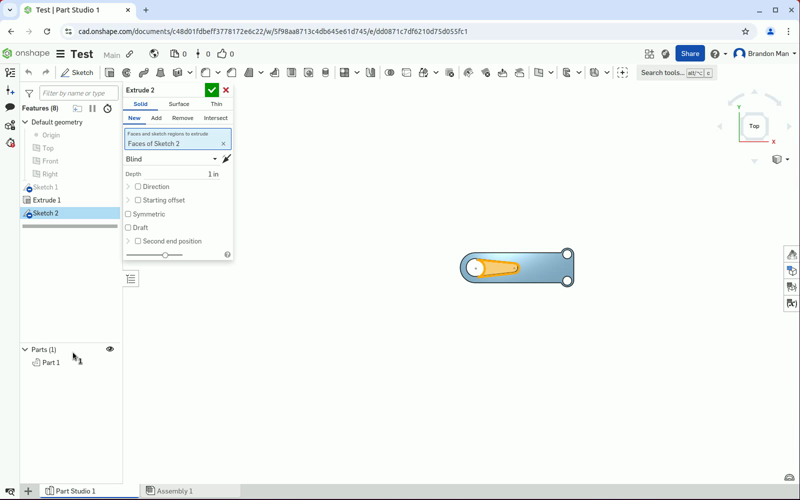
mouse_move(143, 106)
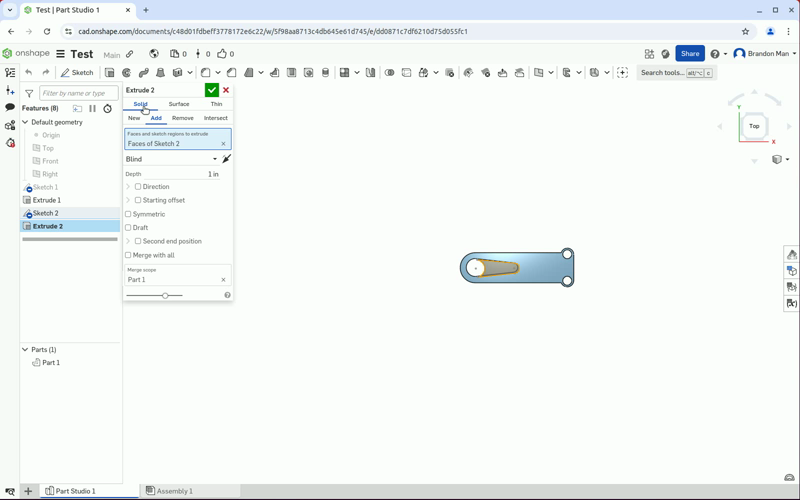
click(143, 106)
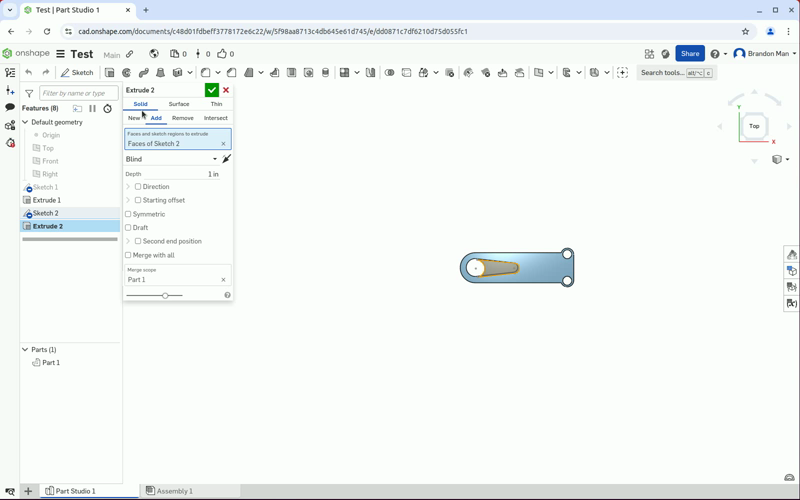
mouse_move(137, 120)
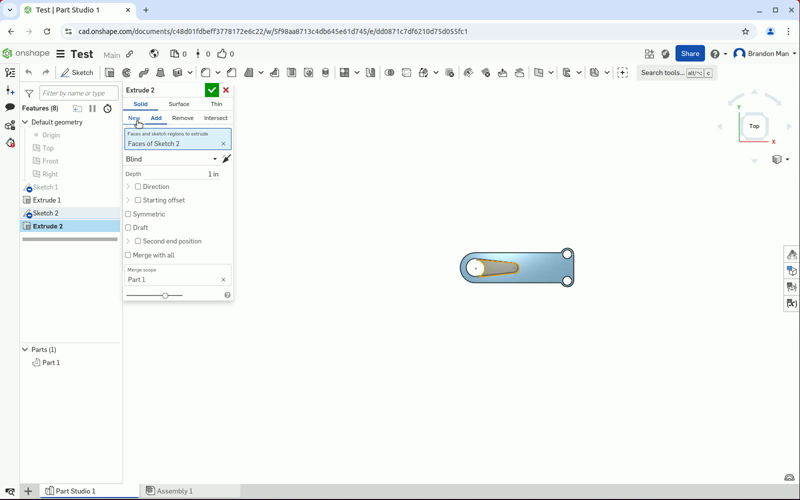
click(137, 120)
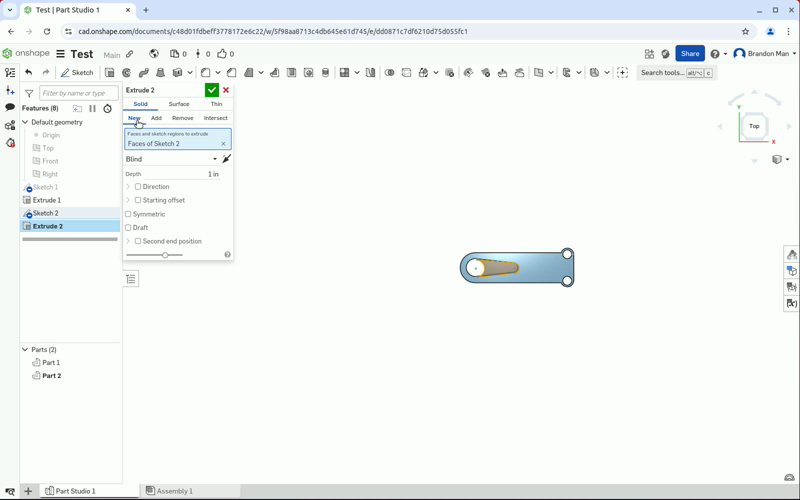
key(tab, 4)
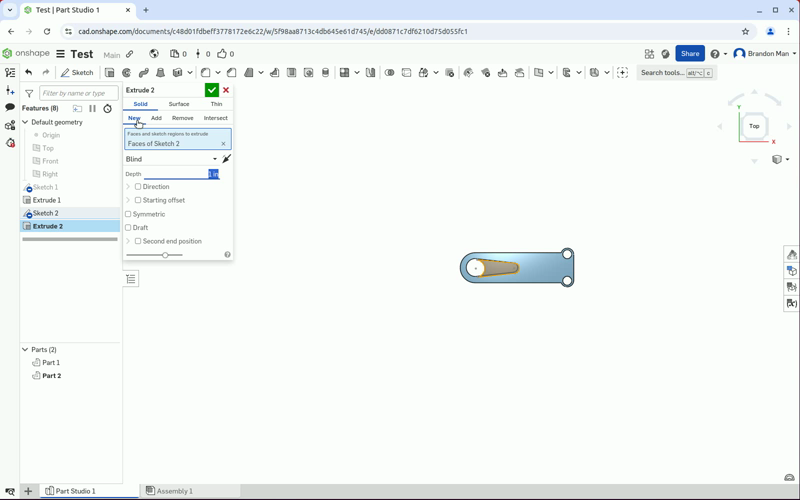
text(1.444)
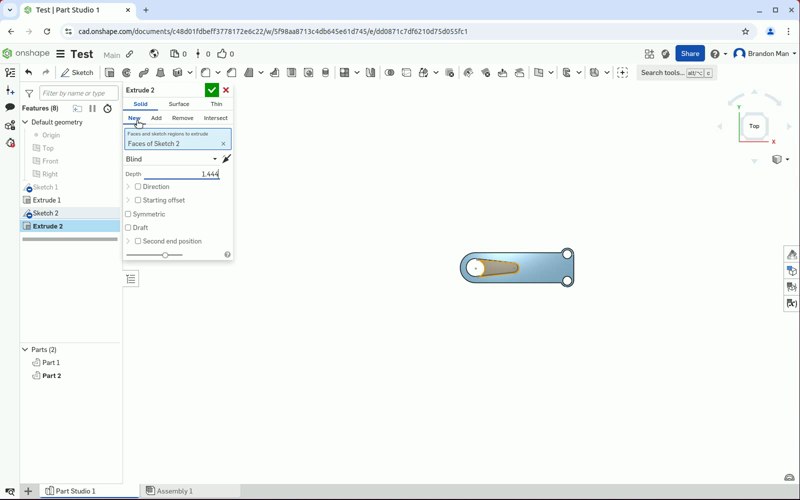
key(enter)
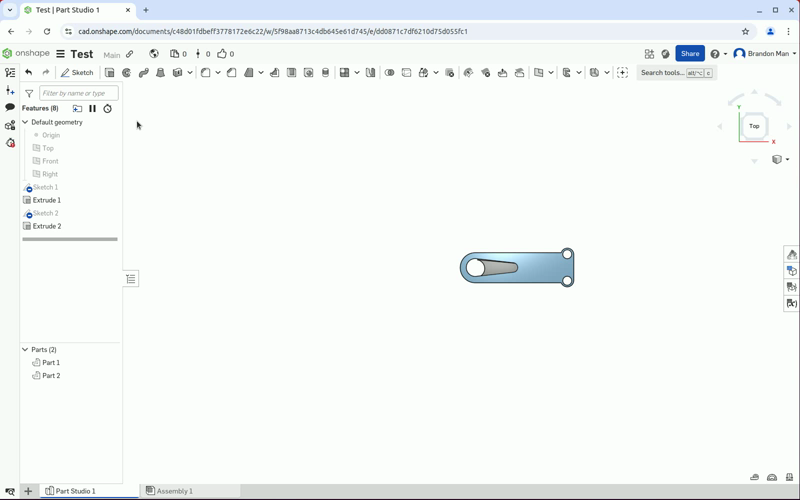
key(shift+h)
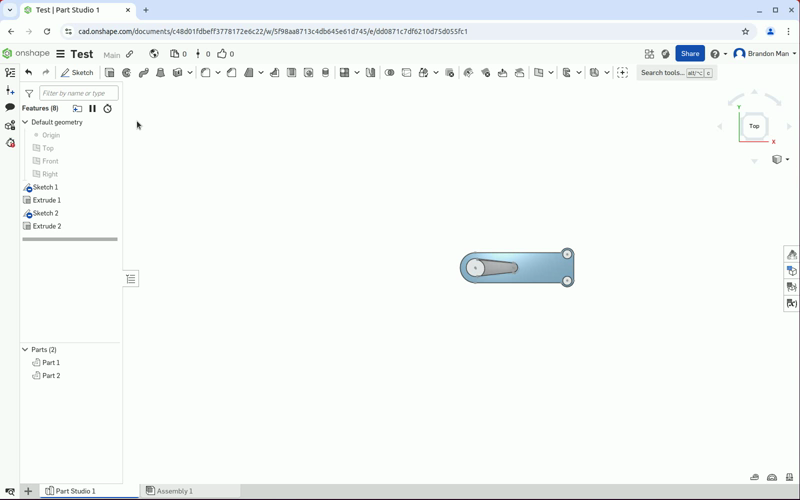
key(shift+h)
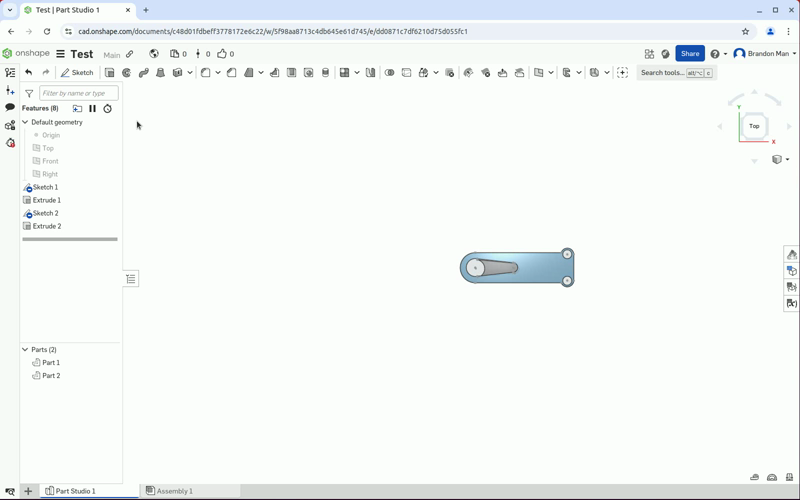
key(shift+7)
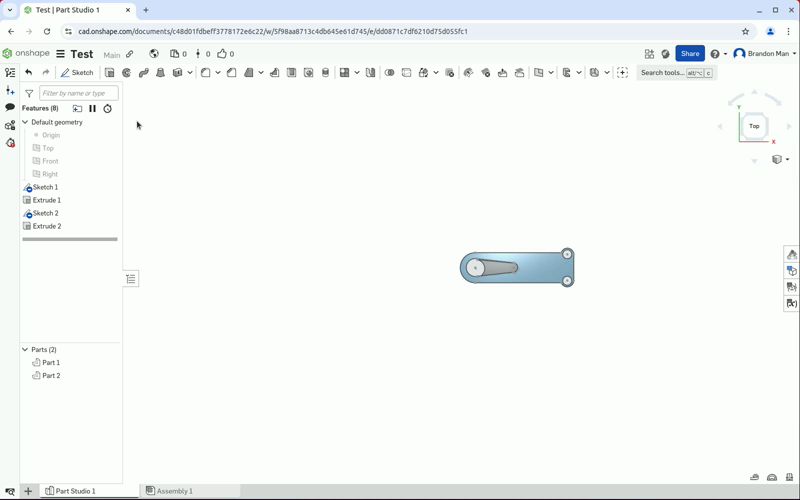
key(up, 3)
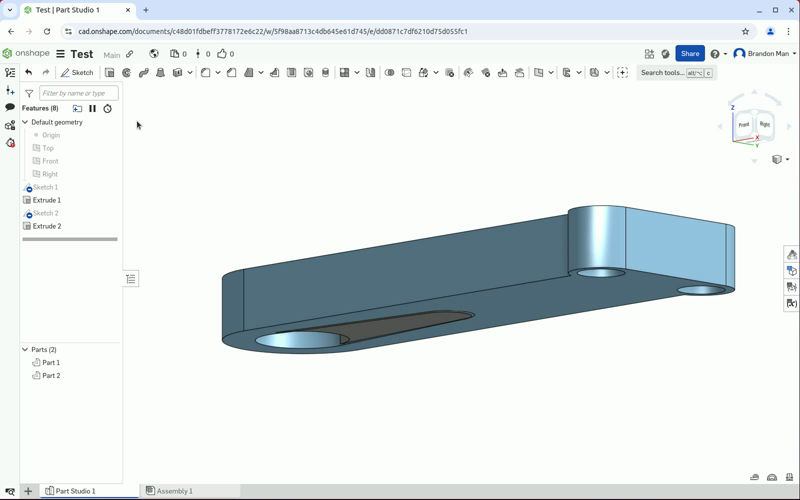
key(left, 3)
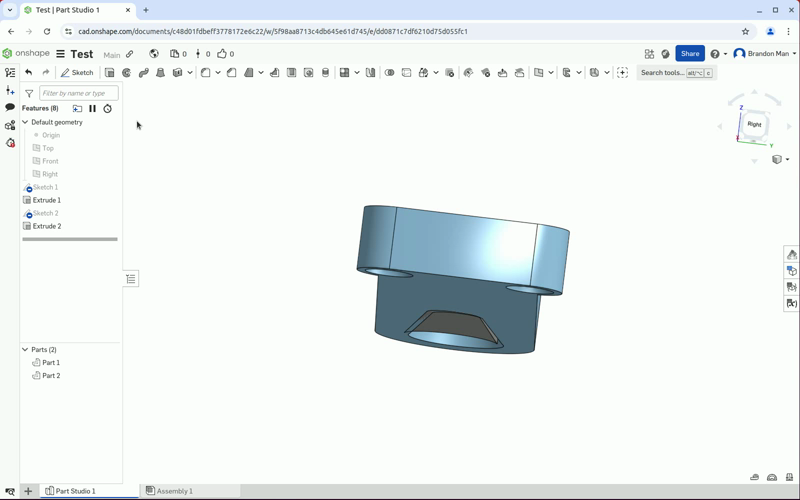
key(right, 3)
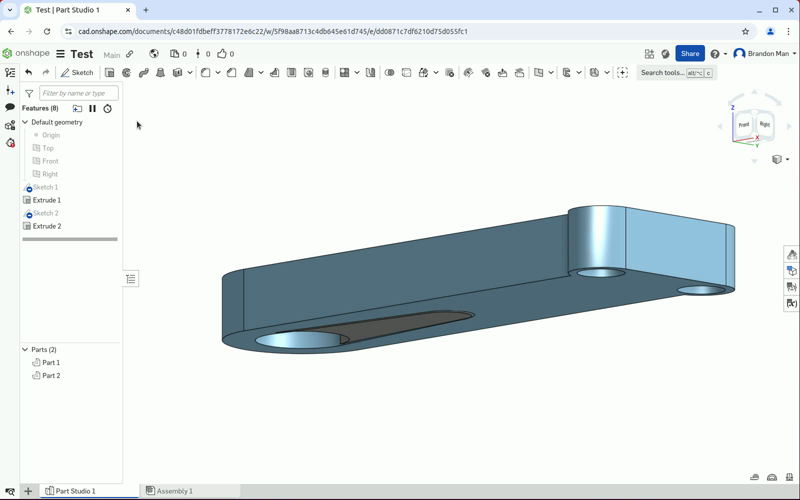
key(down, 3)
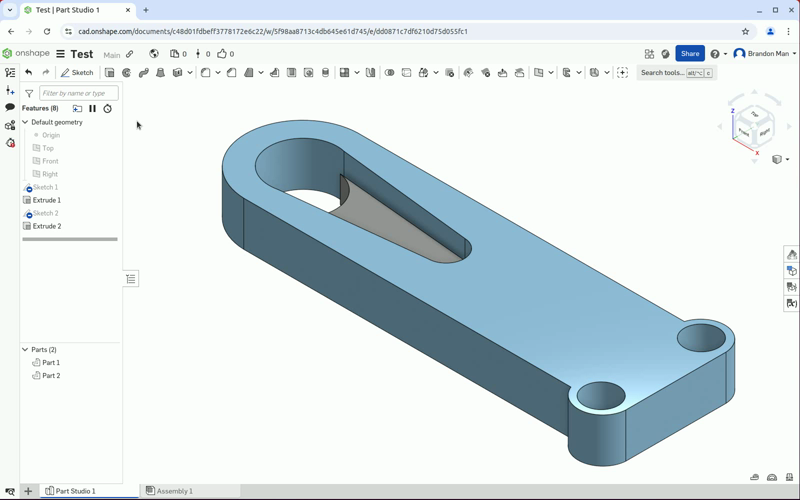
mouse_move(73, 189)
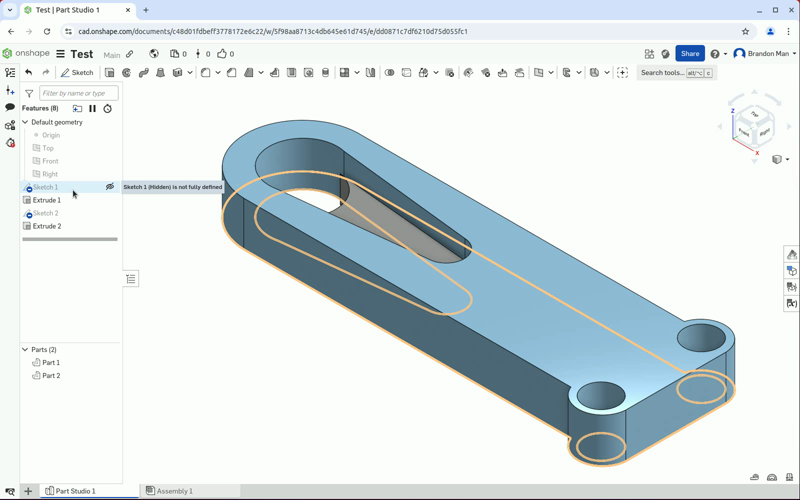
click(73, 189)